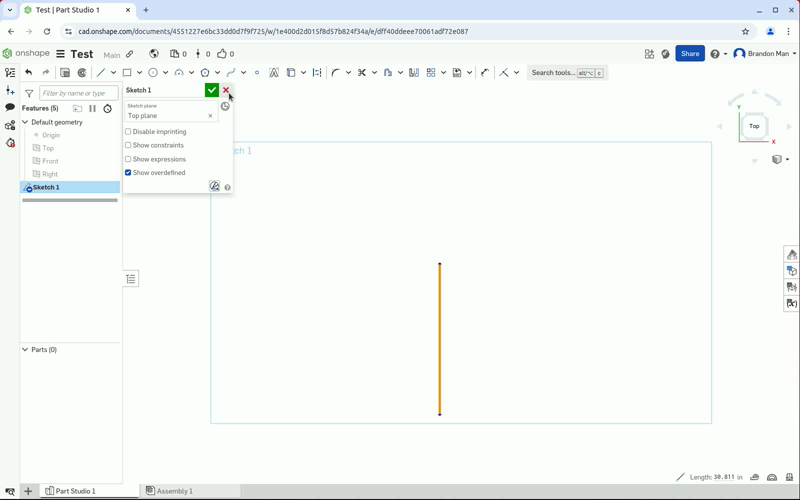
key(shift+h)
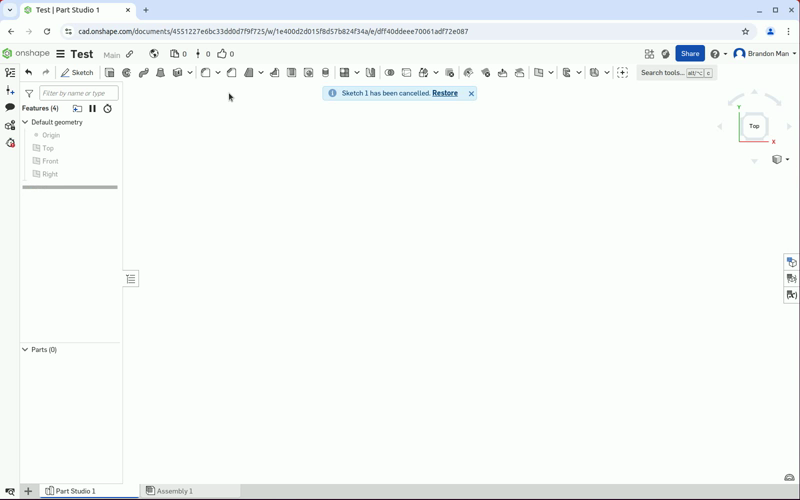
mouse_move(73, 352)
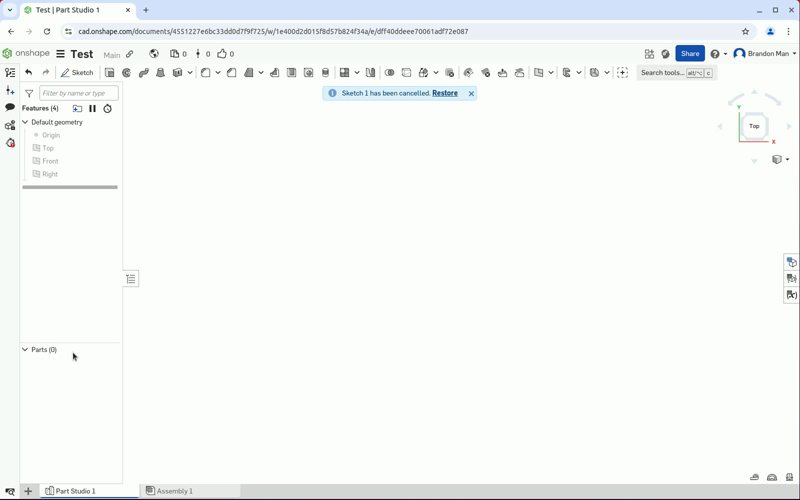
key(y)
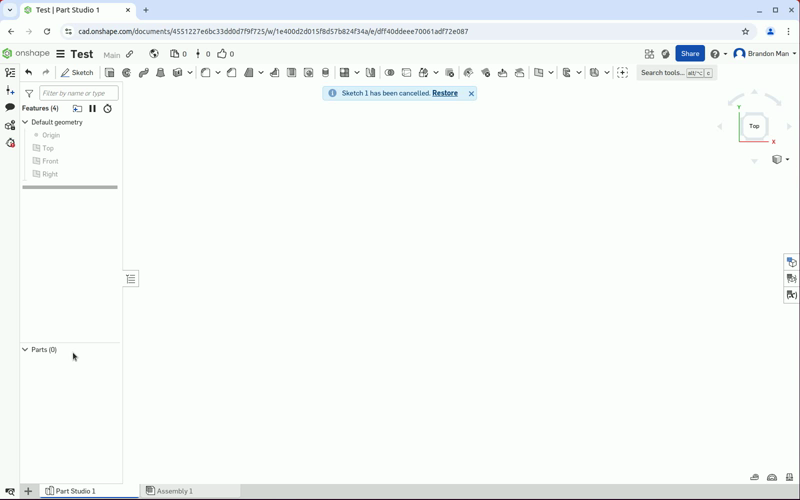
key(shift+p)
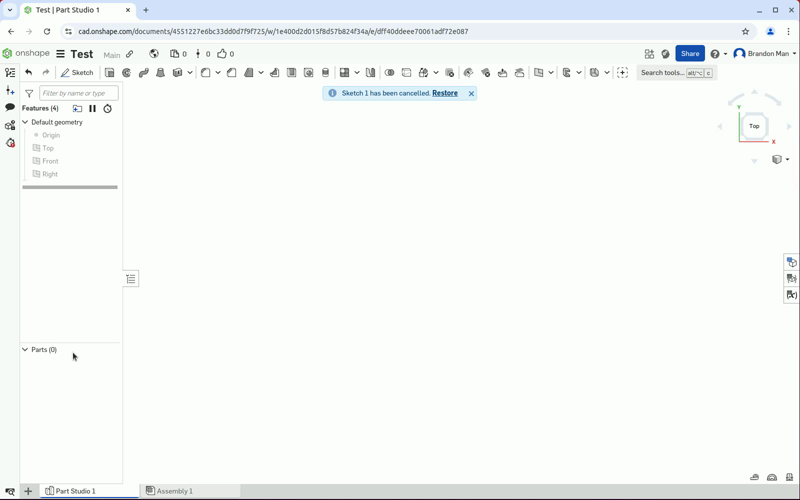
key(space)
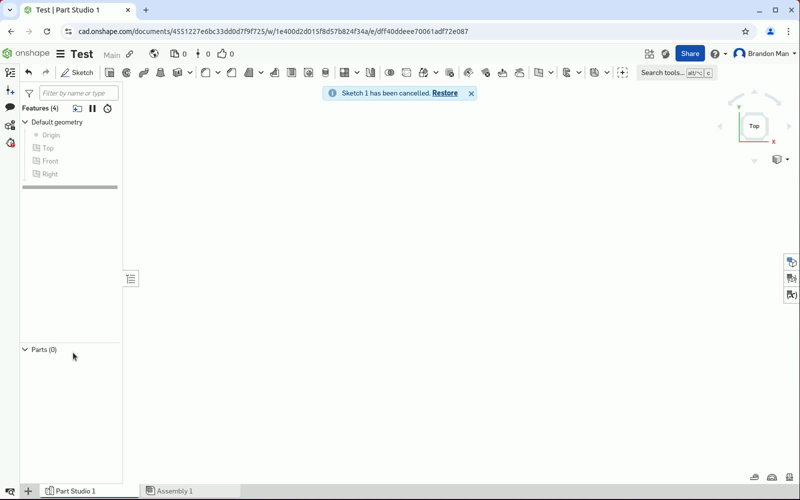
key_down(shift)
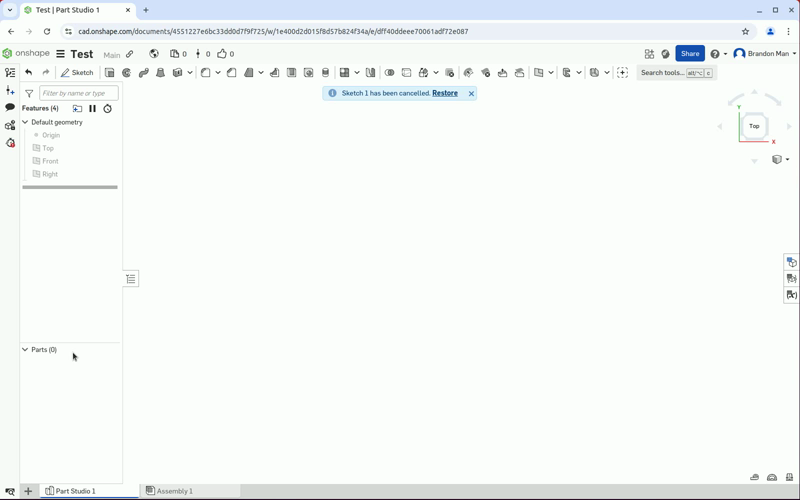
key(up)
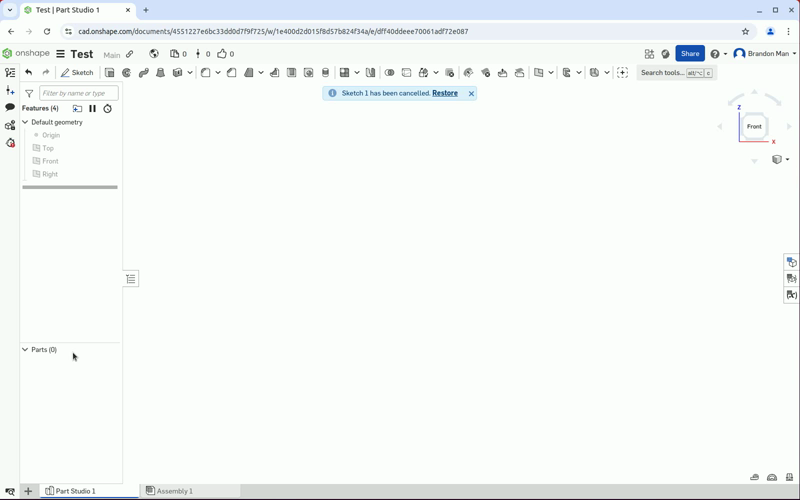
key_up(shift)
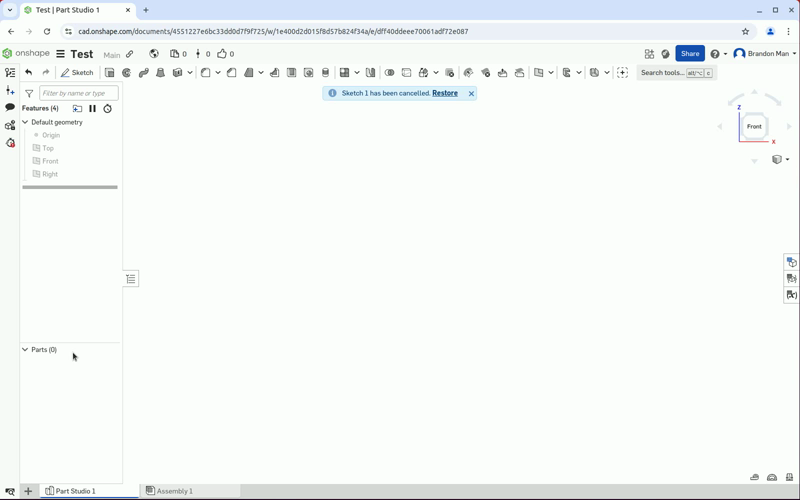
mouse_move(73, 352)
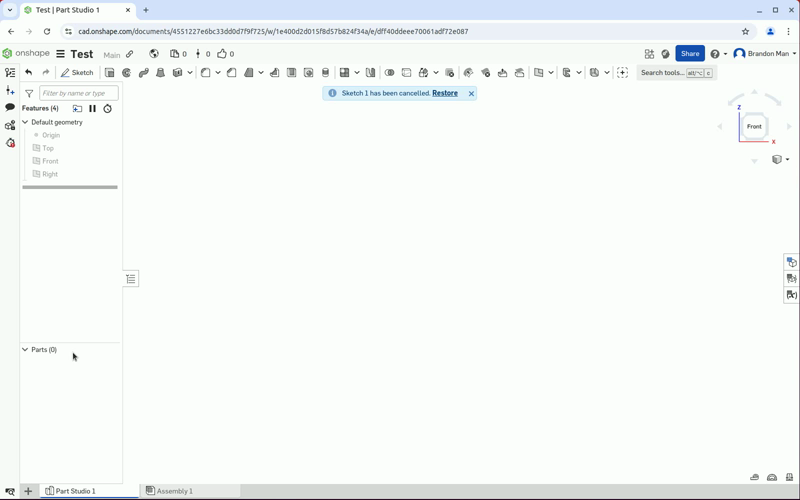
key(shift+y)
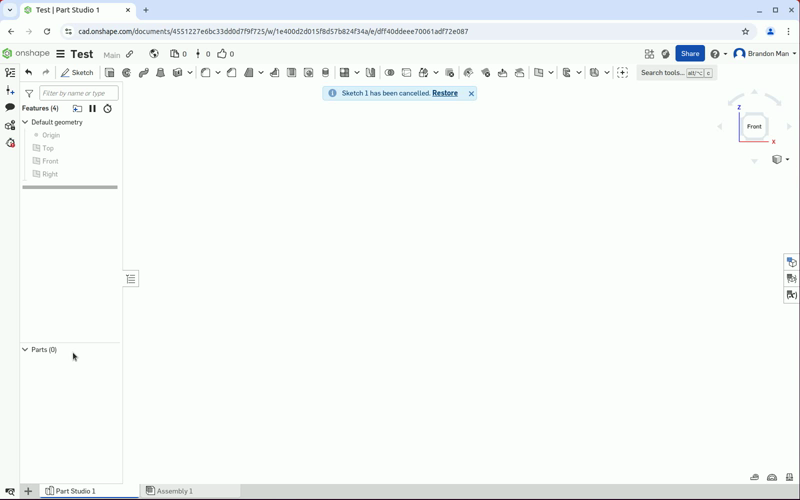
key(shift+s)
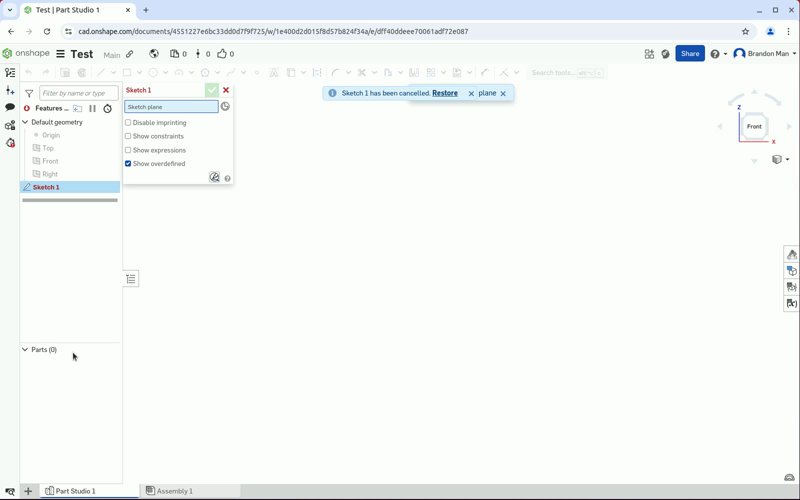
mouse_move(73, 163)
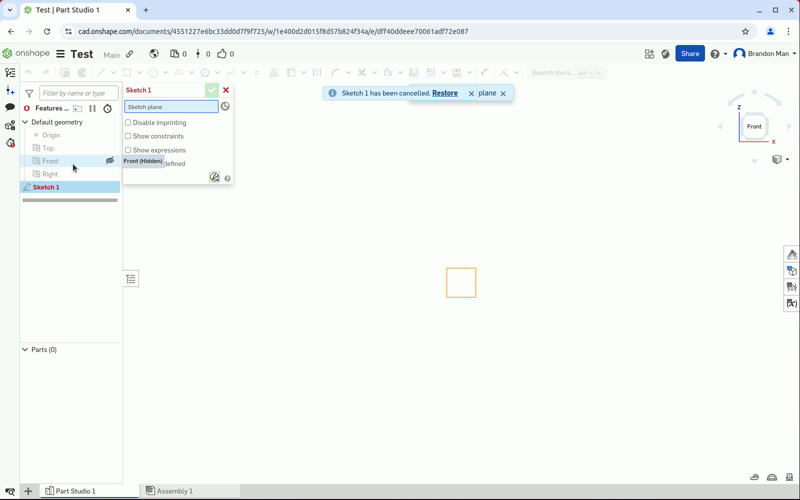
click(73, 163)
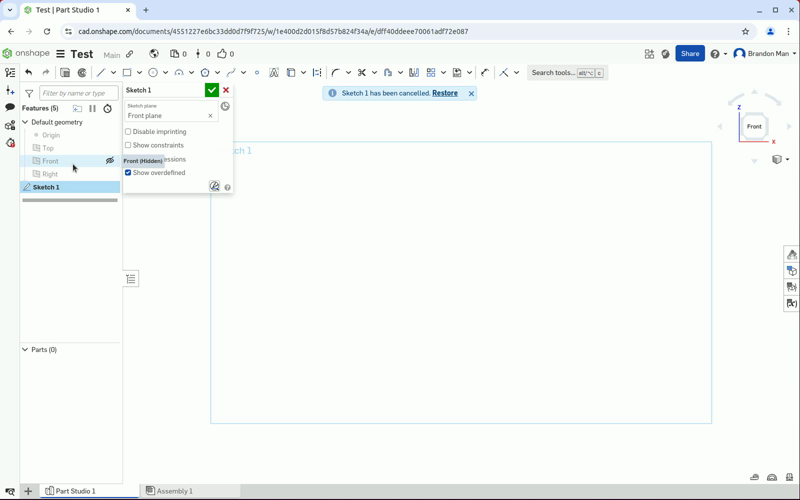
mouse_move(73, 352)
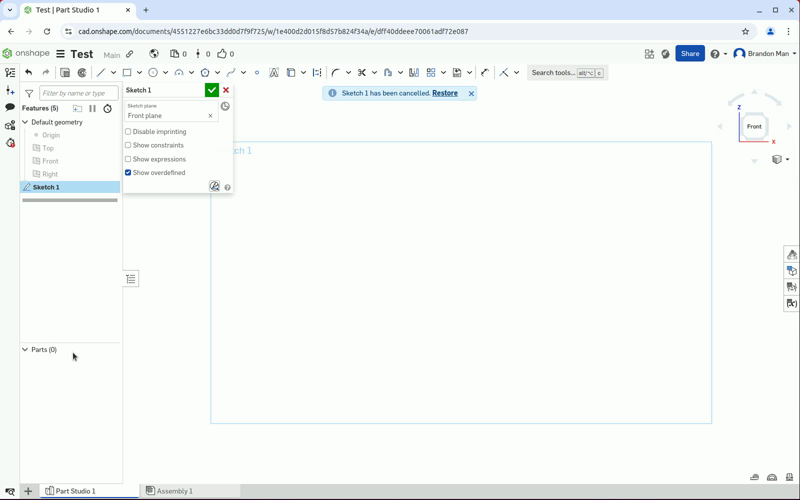
key(y)
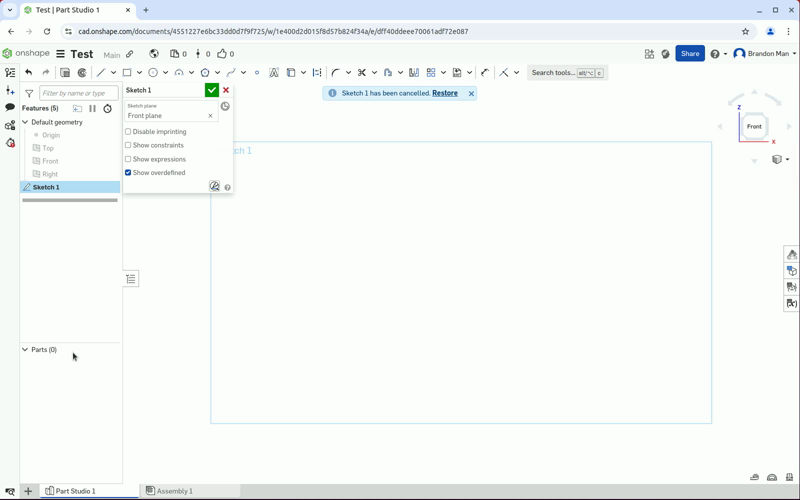
key(l)
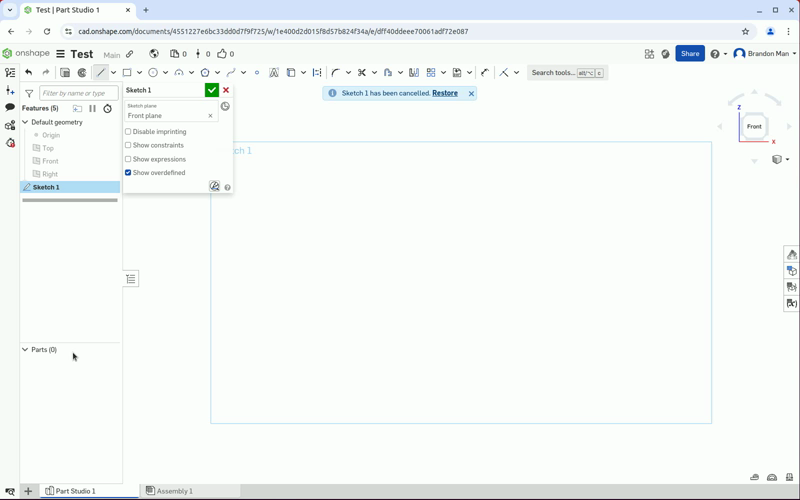
key_down(shift)
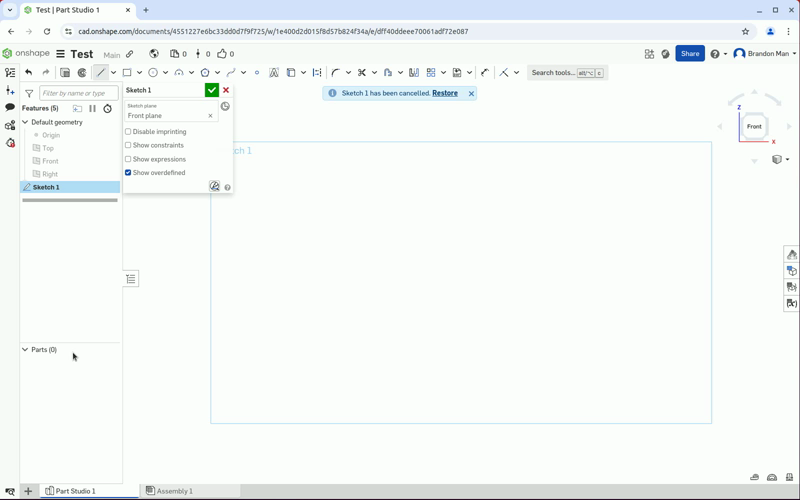
mouse_move(460, 282)
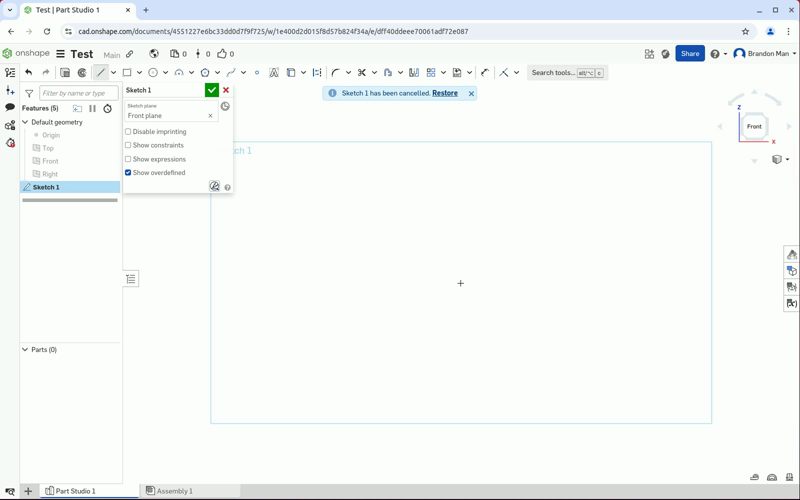
click(460, 282)
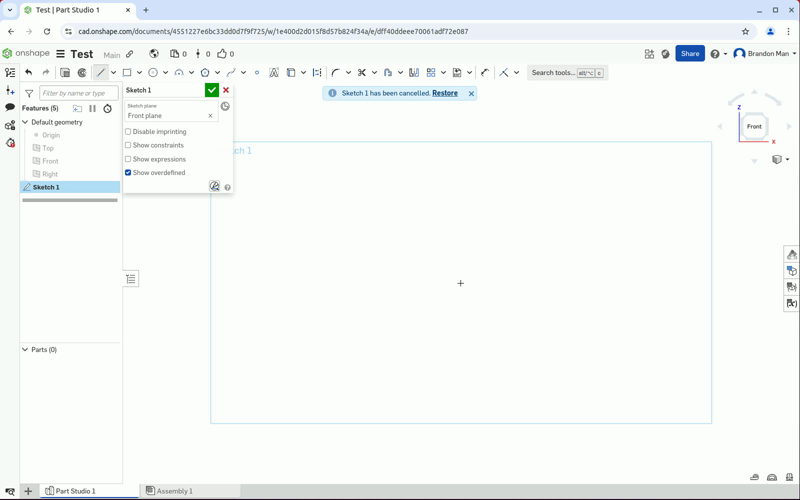
key_up(shift)
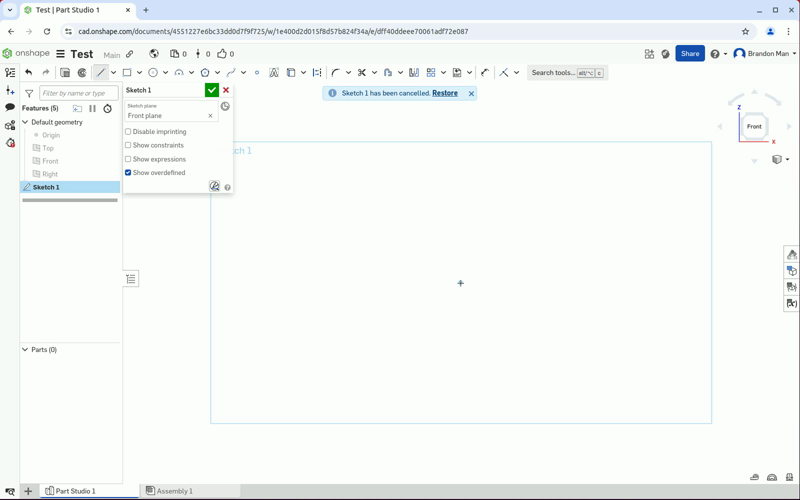
key_down(shift)
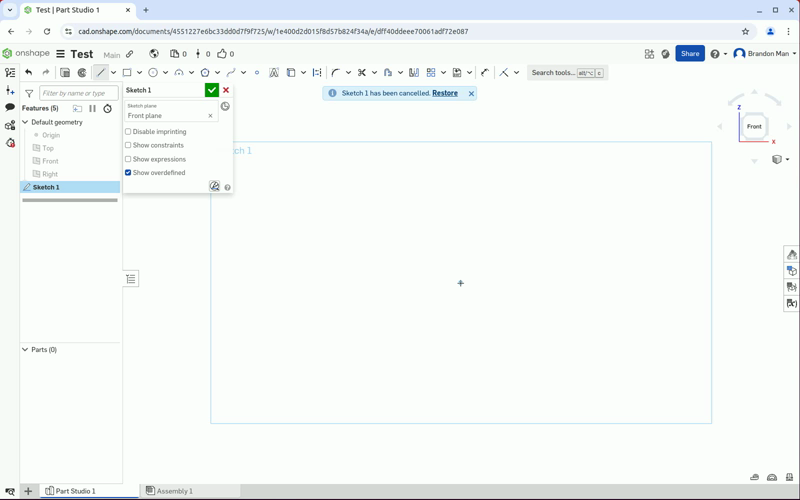
mouse_move(490, 282)
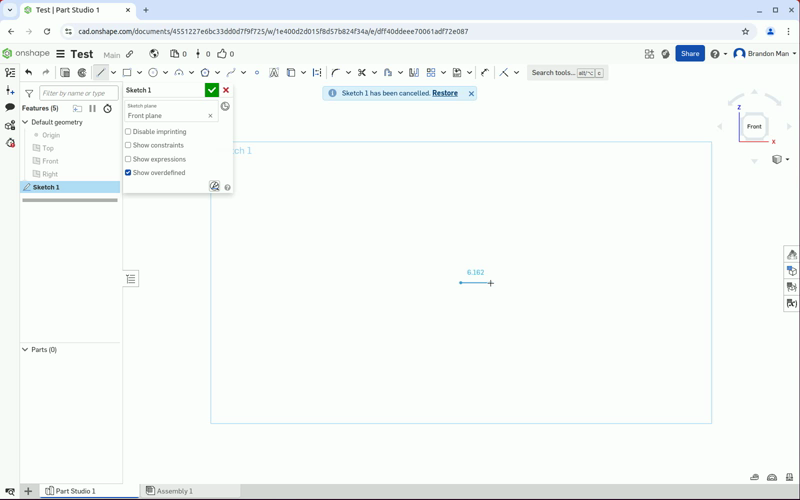
mouse_move(499, 282)
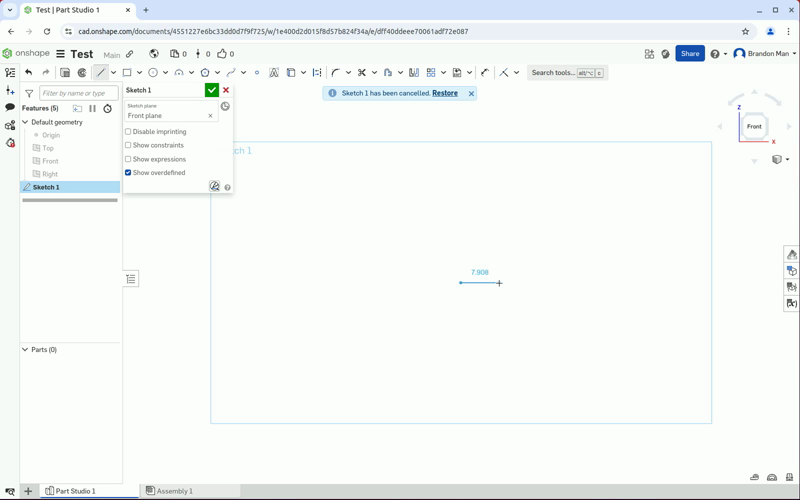
click(499, 282)
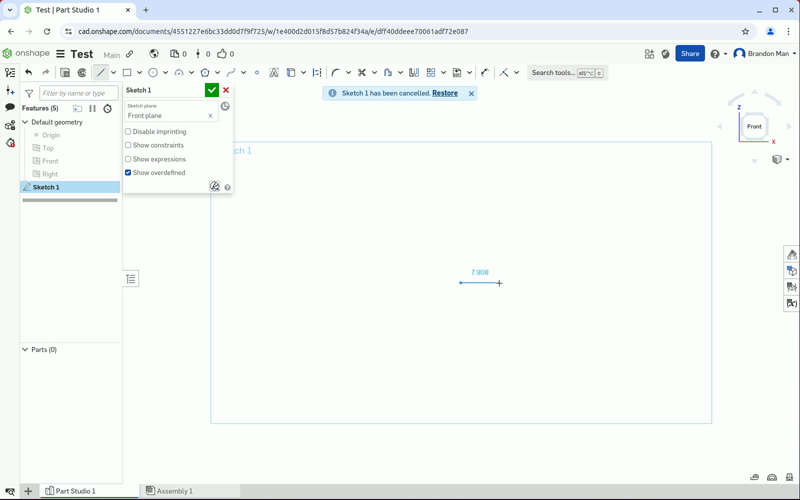
key_up(shift)
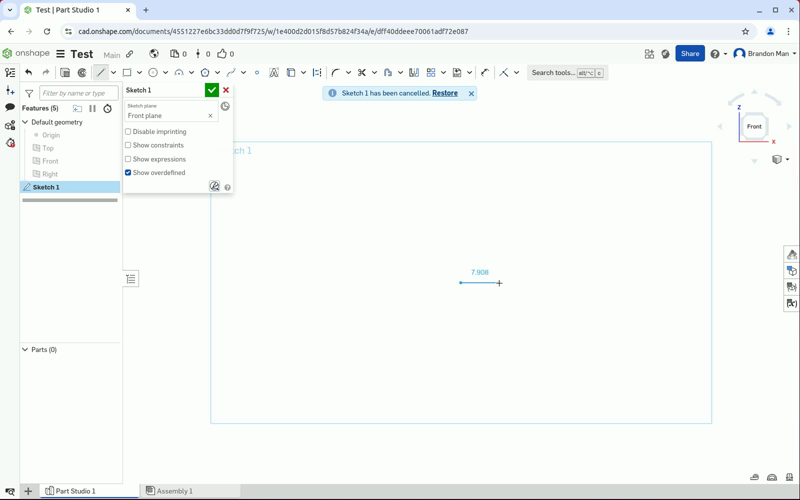
key_down(shift)
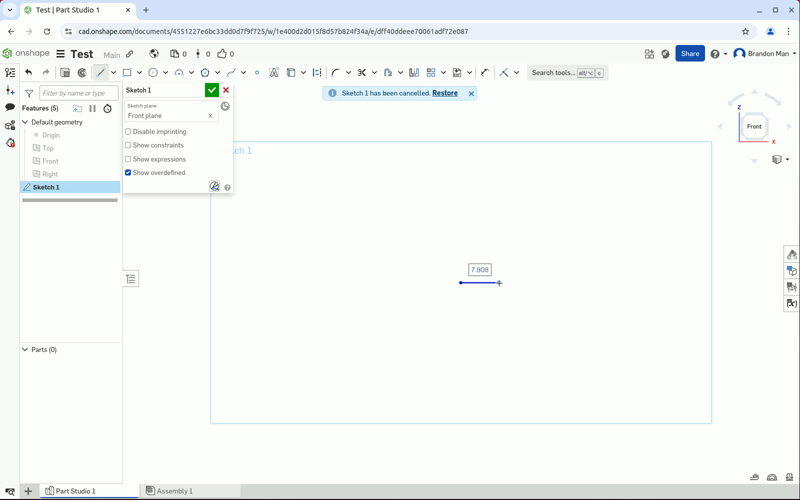
mouse_move(529, 282)
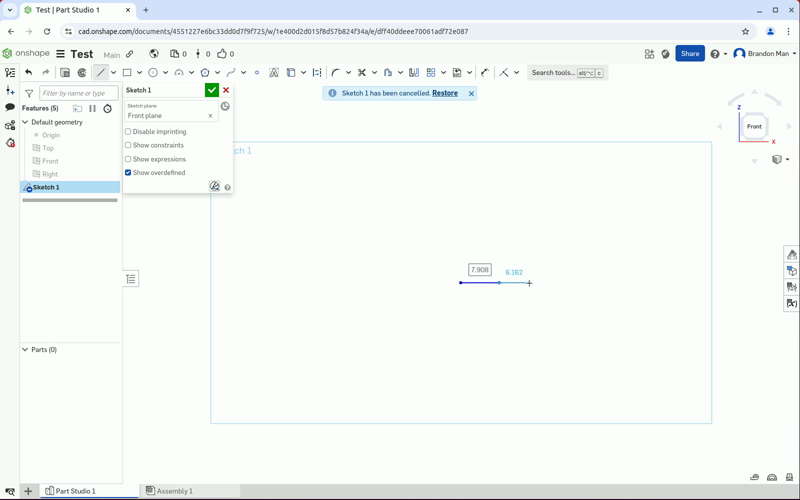
mouse_move(499, 244)
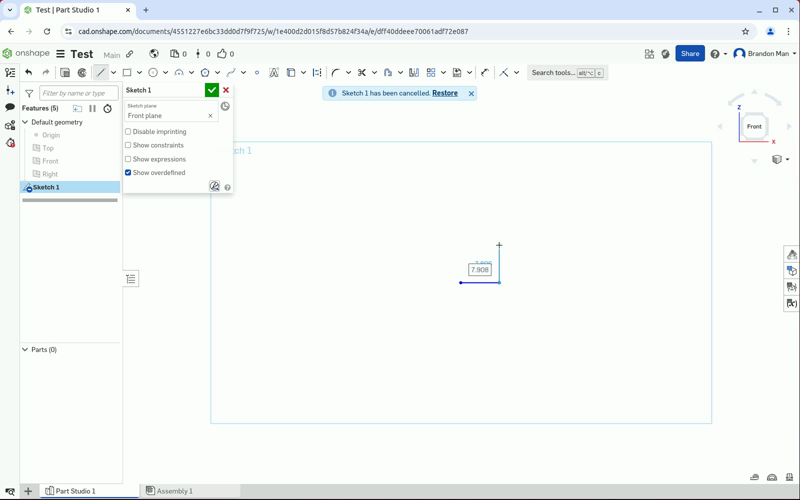
click(499, 244)
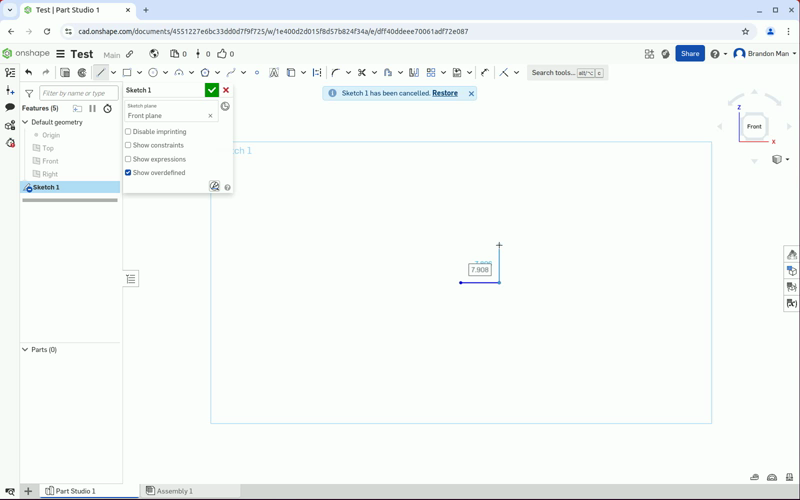
key_up(shift)
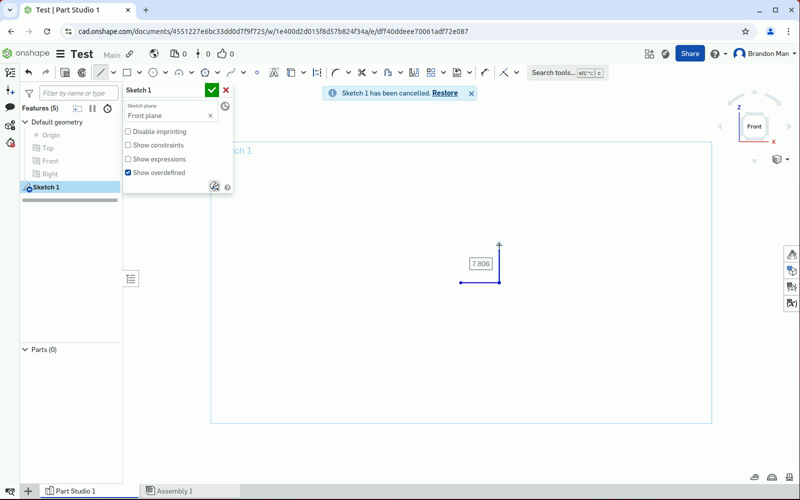
key_down(shift)
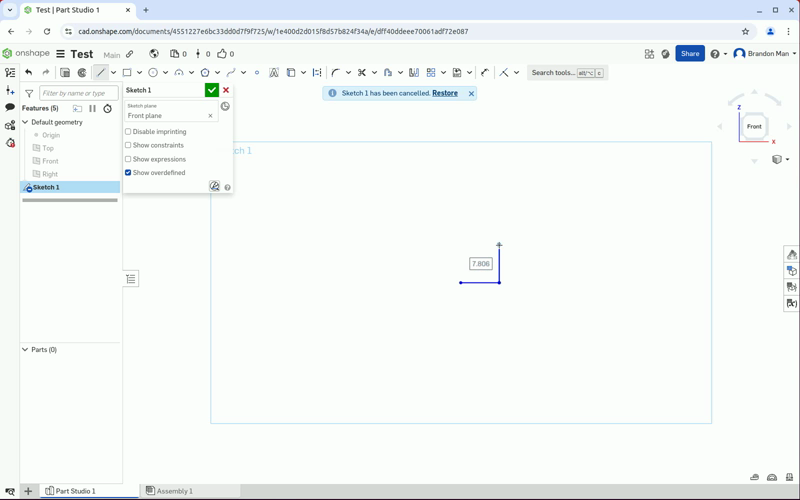
mouse_move(529, 244)
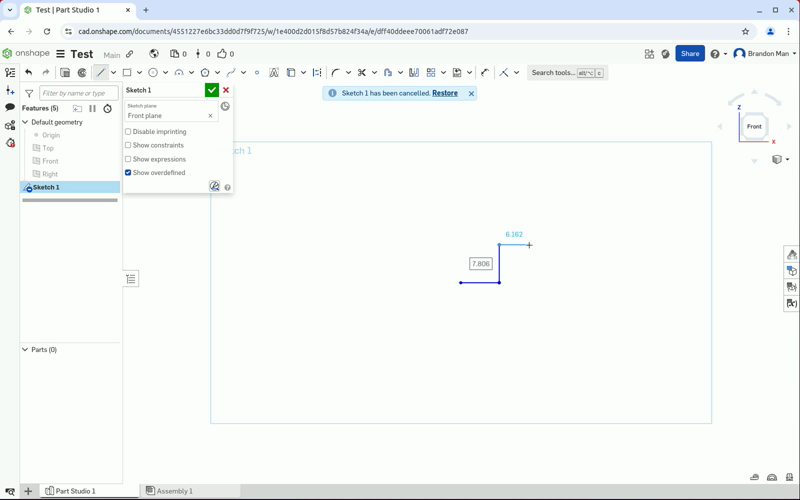
mouse_move(460, 244)
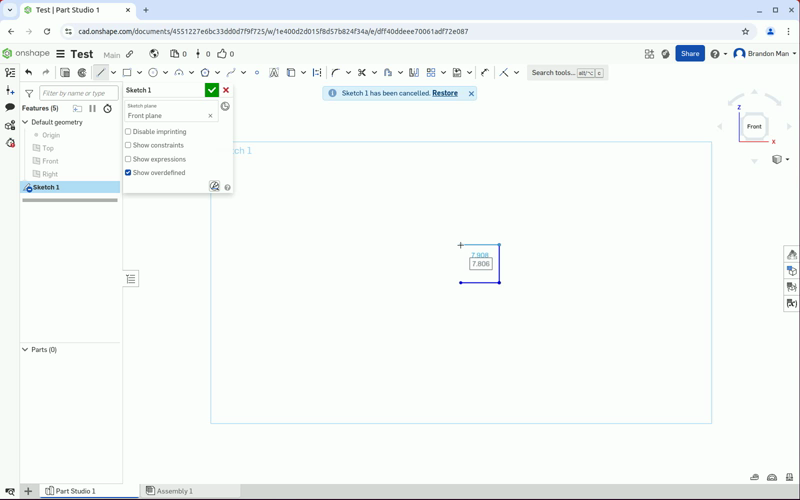
click(460, 244)
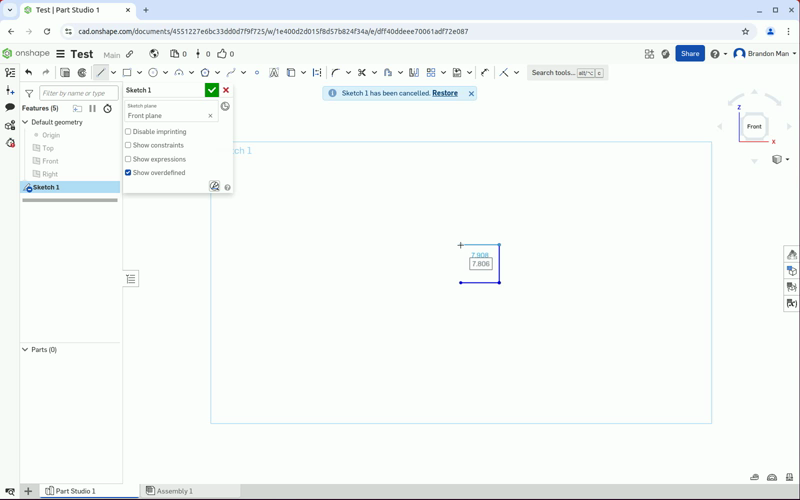
key_up(shift)
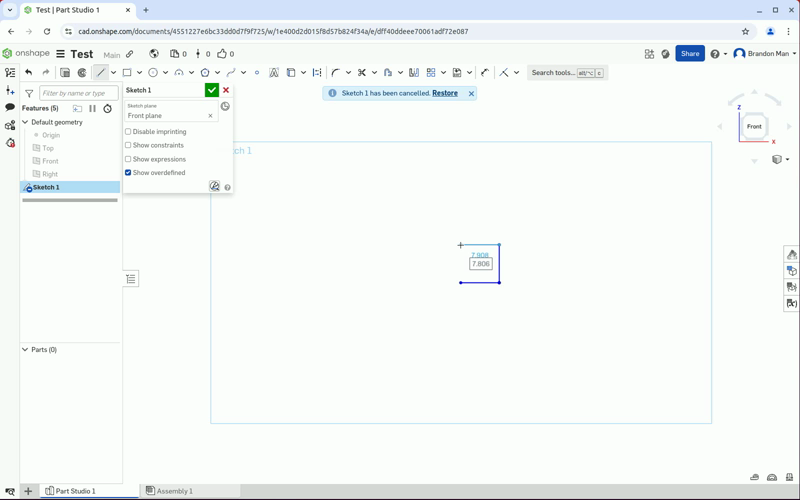
mouse_move(490, 244)
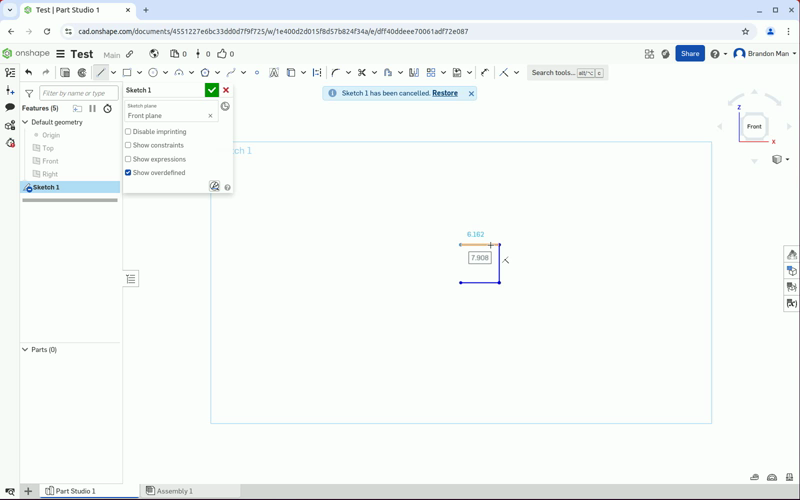
key_down(shift)
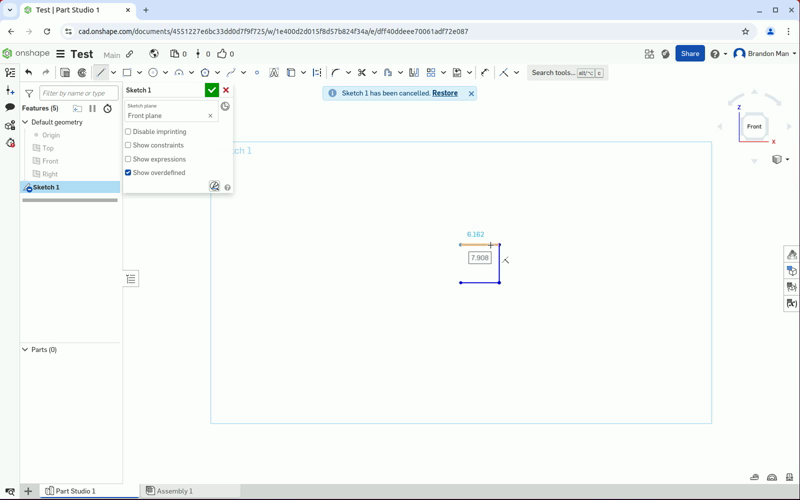
mouse_move(460, 282)
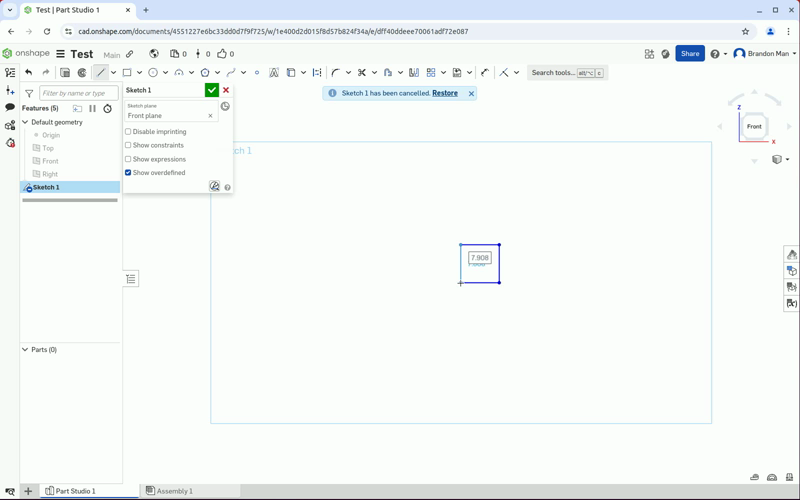
key_up(shift)
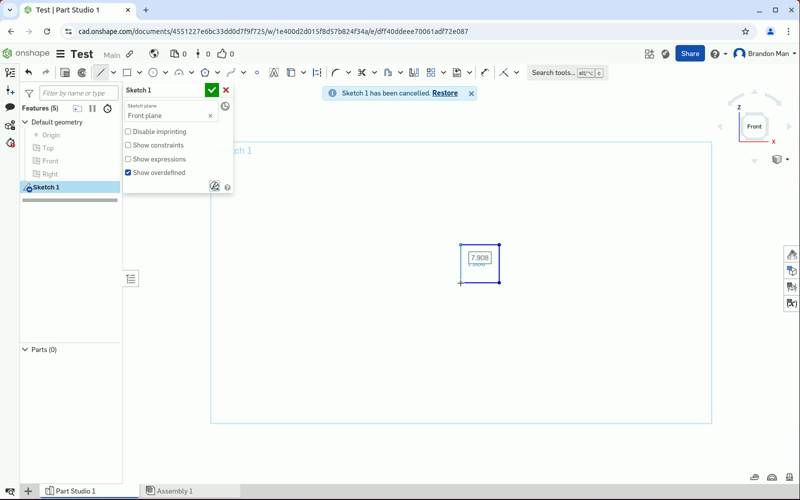
click(460, 282)
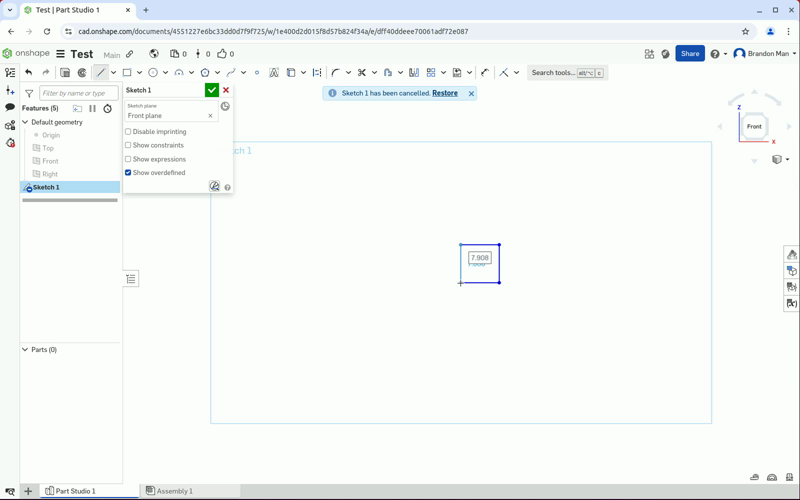
key(esc)
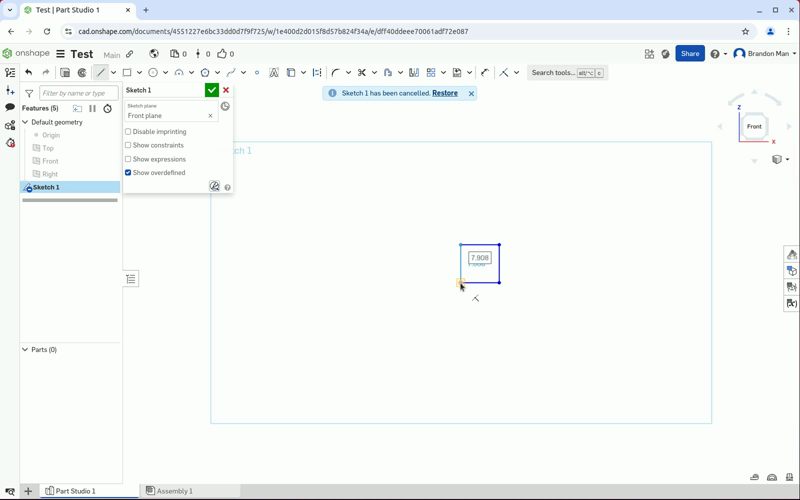
mouse_move(493, 258)
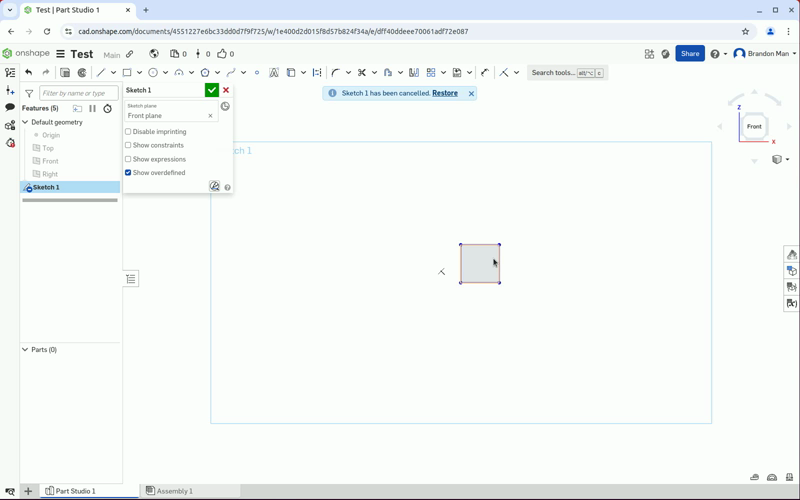
scroll(6)
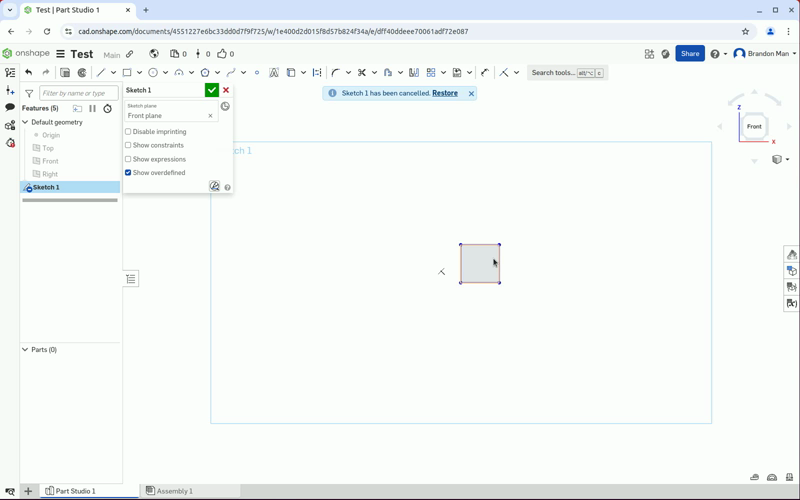
scroll(6)
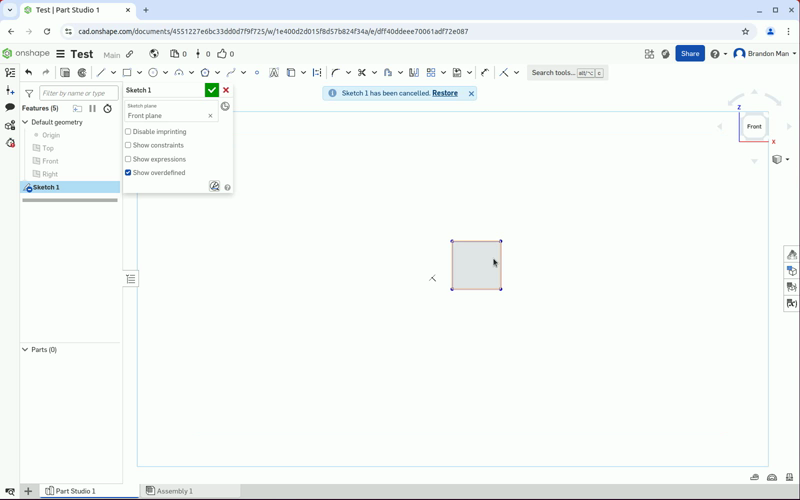
scroll(6)
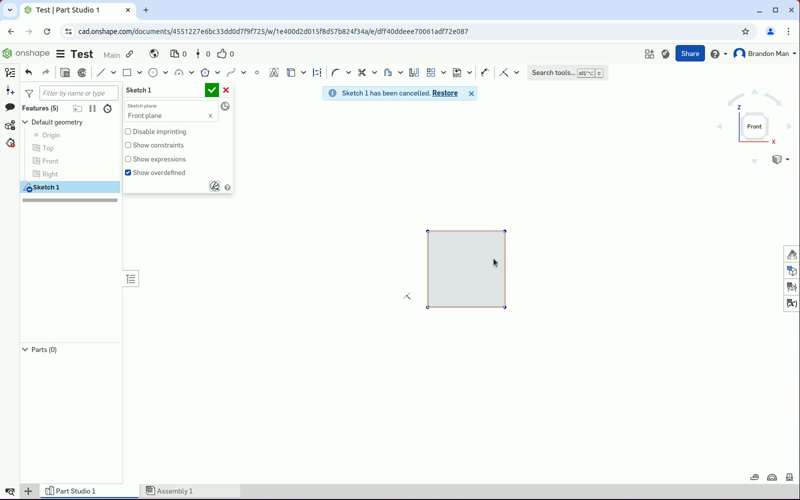
scroll(6)
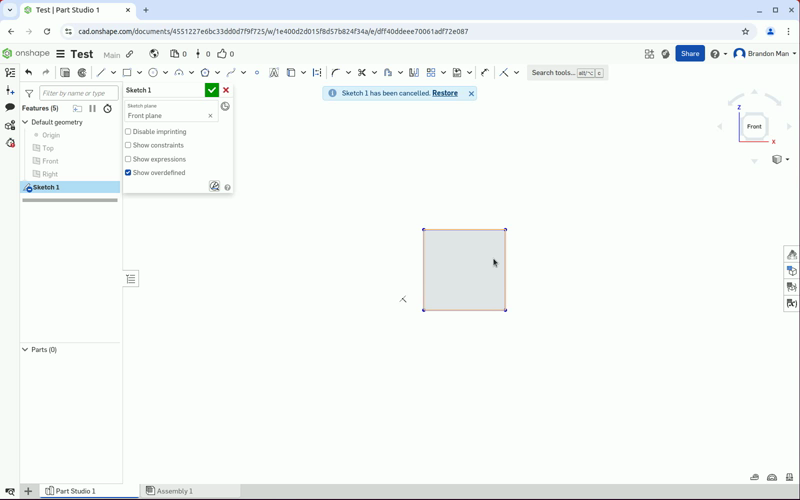
scroll(6)
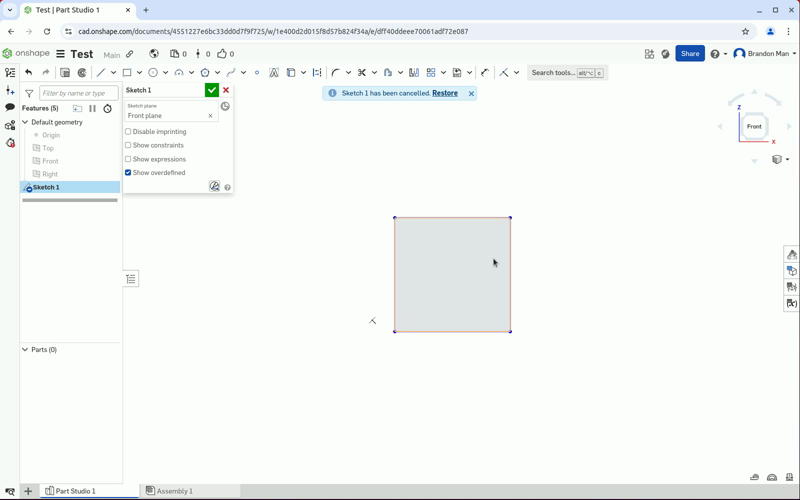
scroll(6)
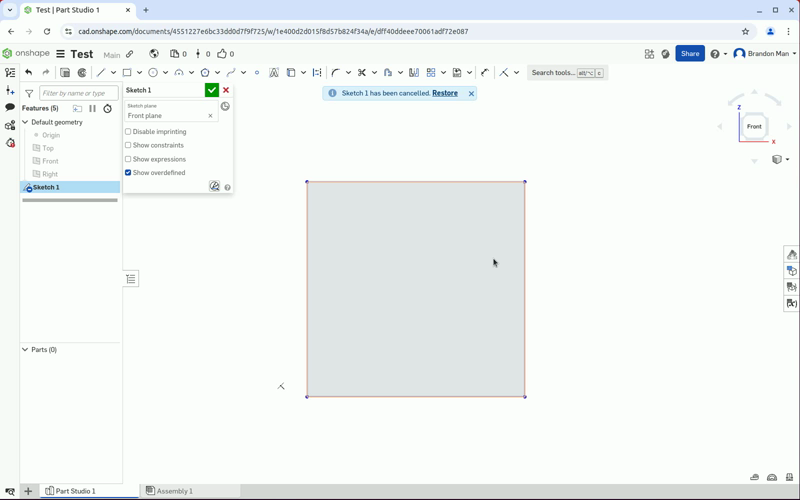
scroll(6)
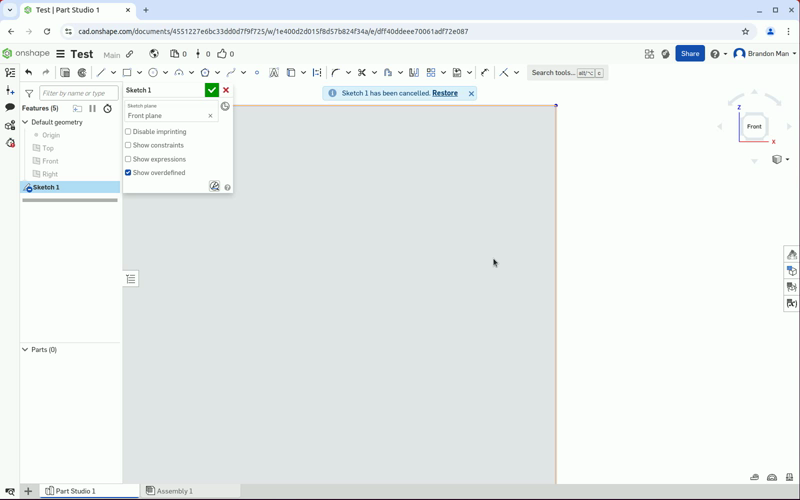
click(493, 258)
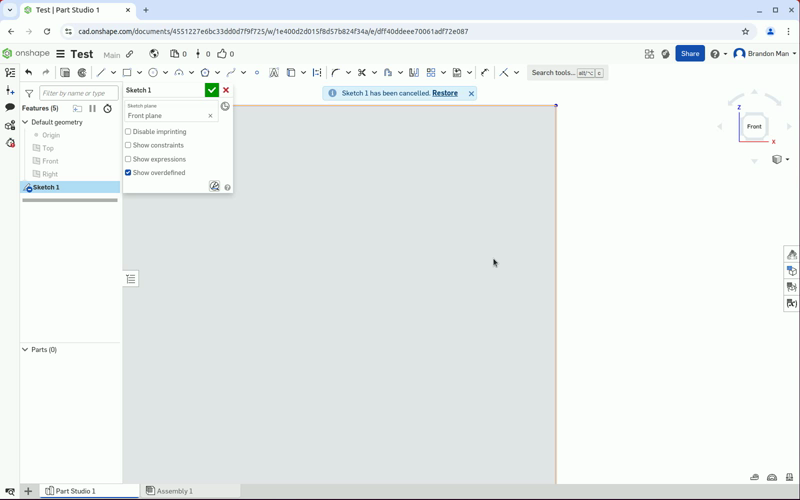
scroll(-6)
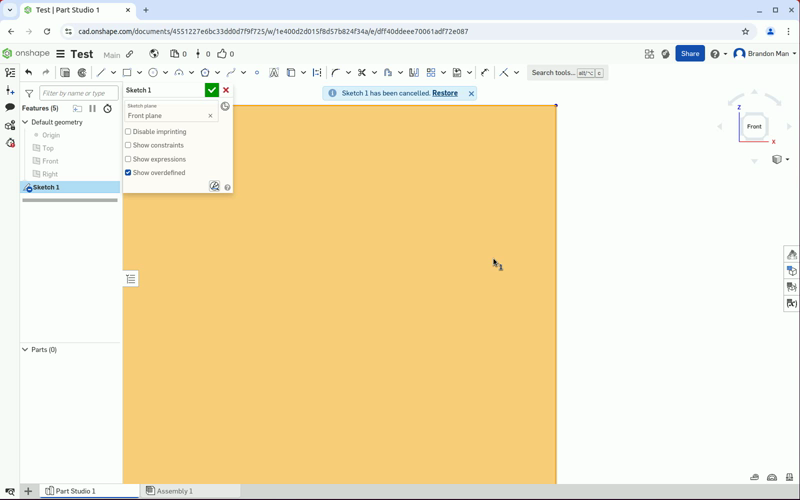
scroll(-6)
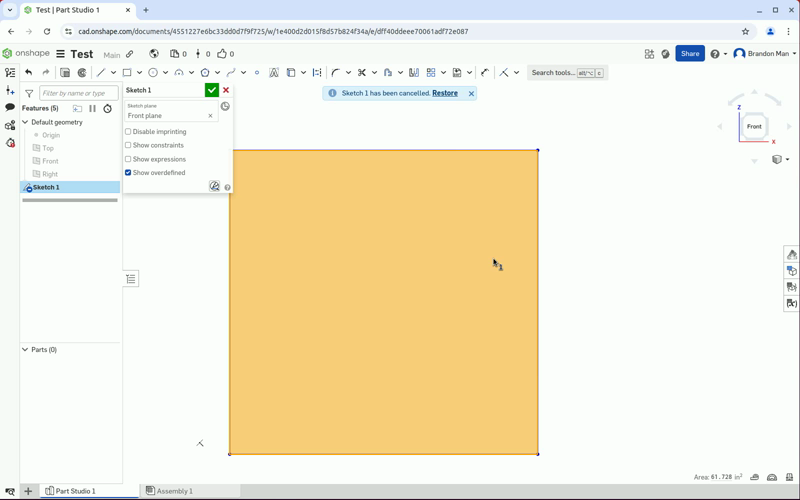
scroll(-6)
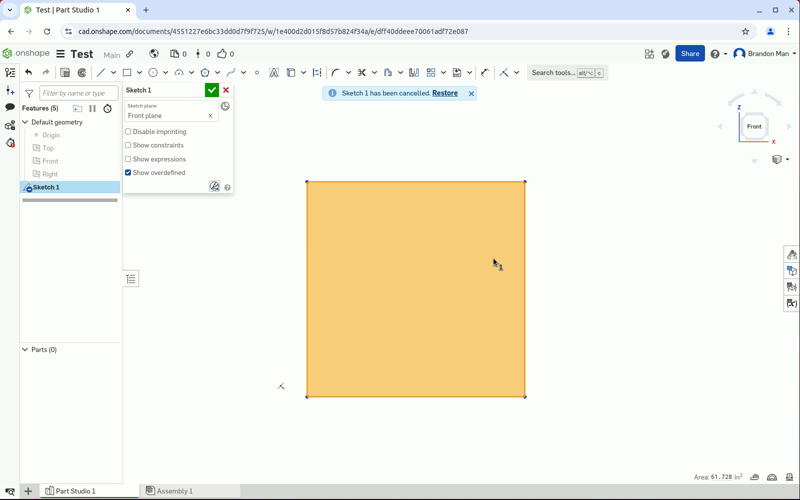
scroll(-6)
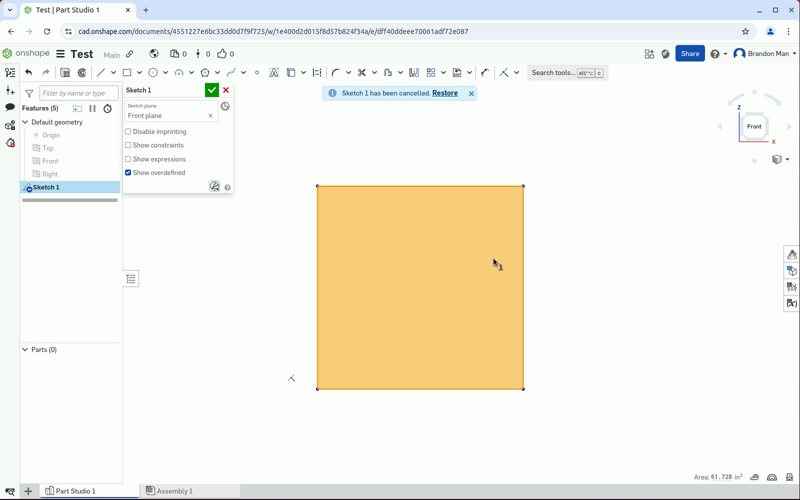
scroll(-6)
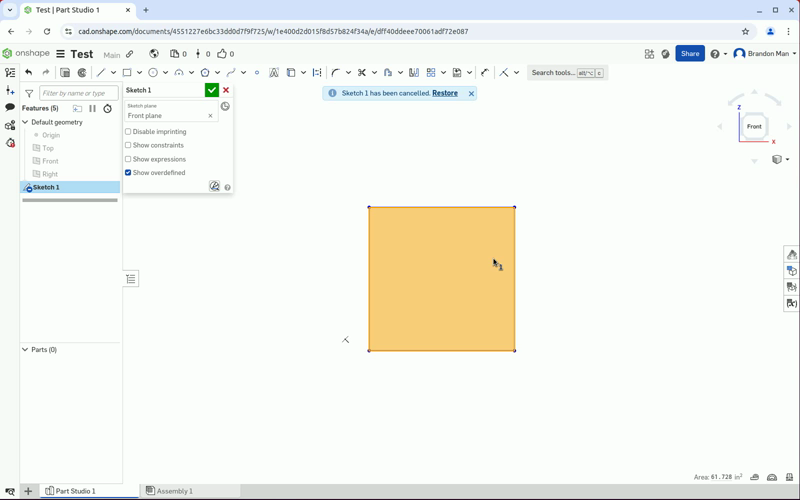
scroll(-6)
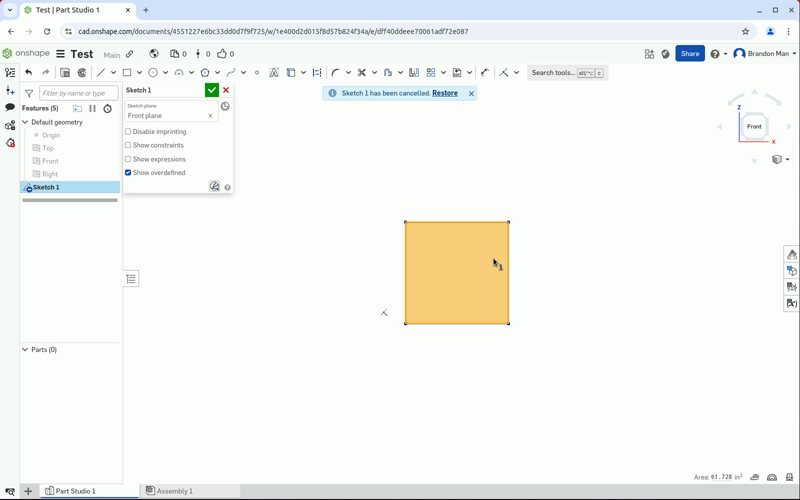
scroll(-6)
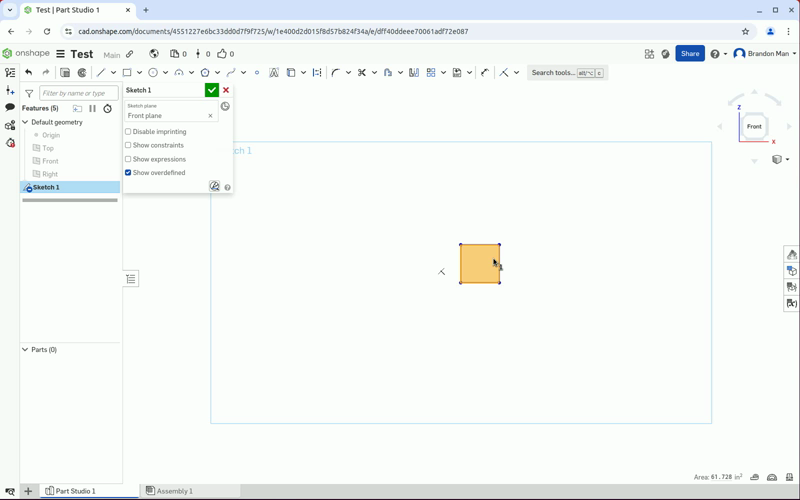
mouse_move(73, 352)
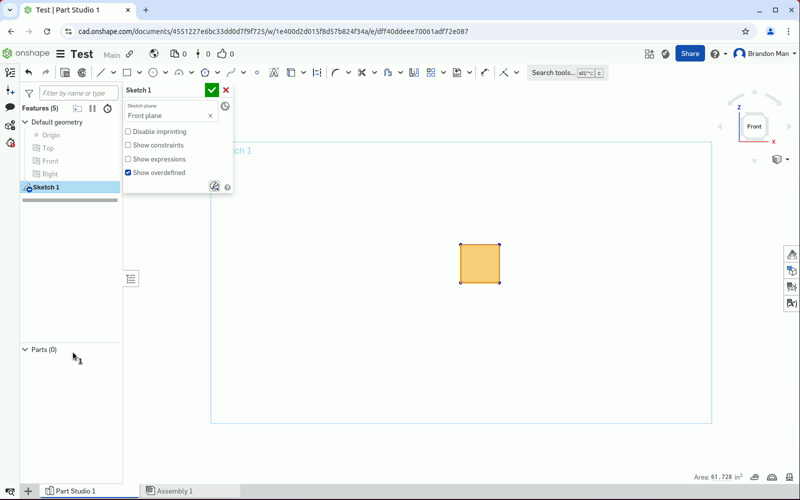
key(shift+y)
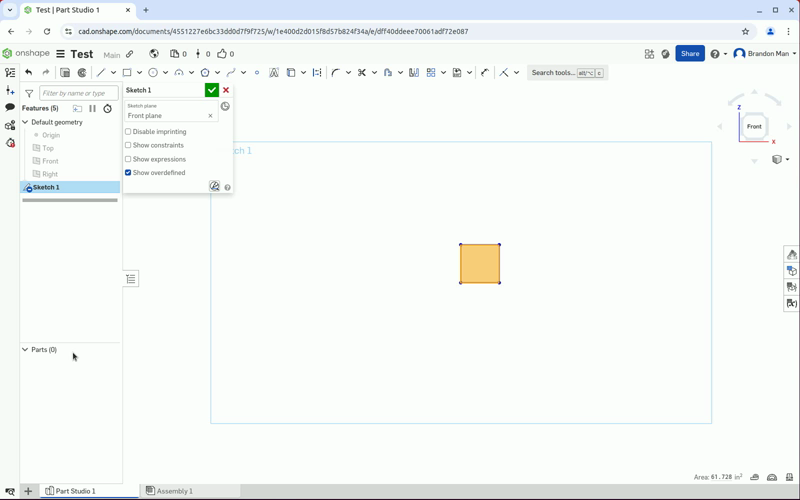
key(shift+e)
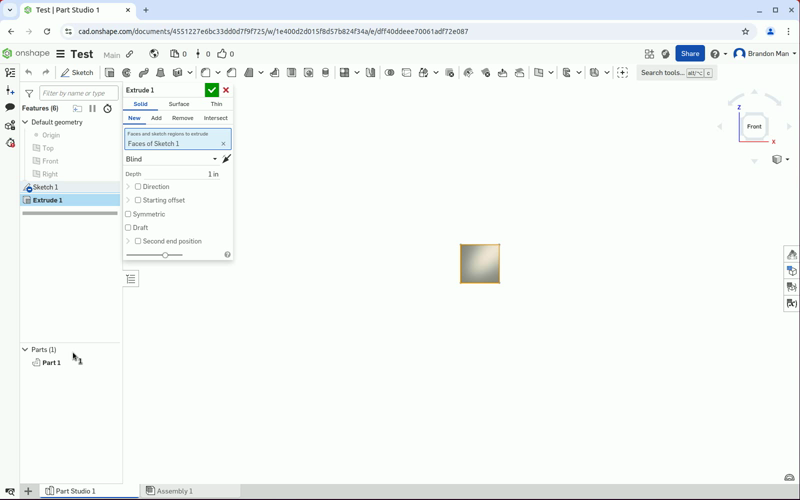
mouse_move(143, 106)
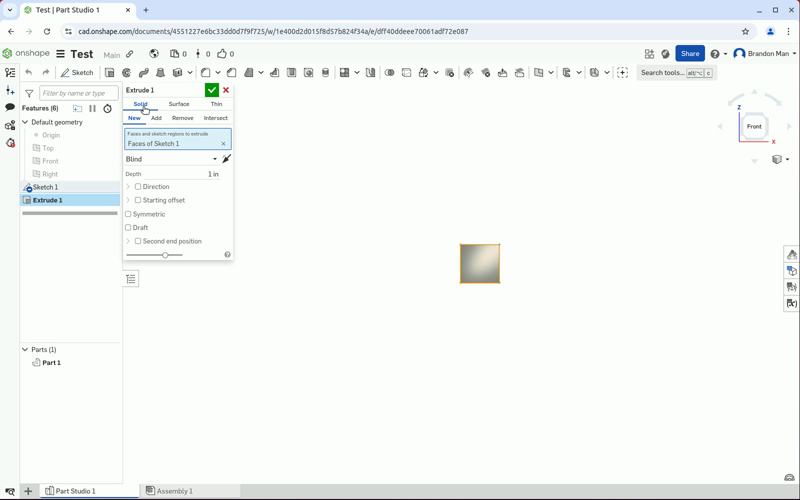
click(143, 106)
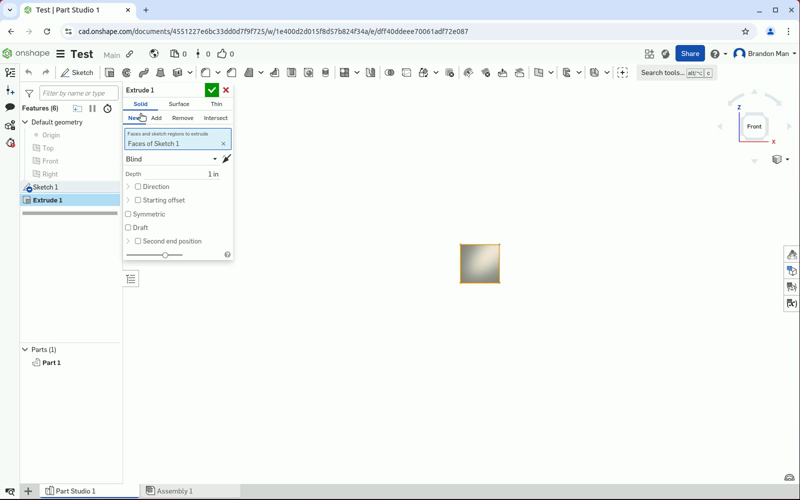
mouse_move(137, 120)
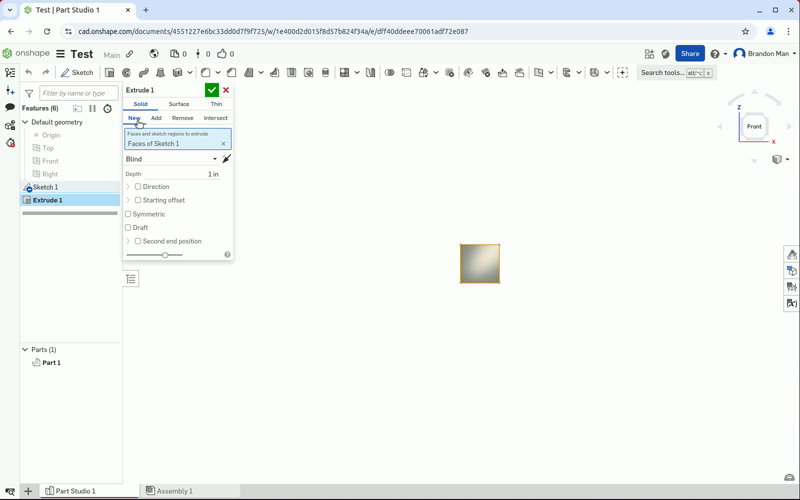
click(137, 120)
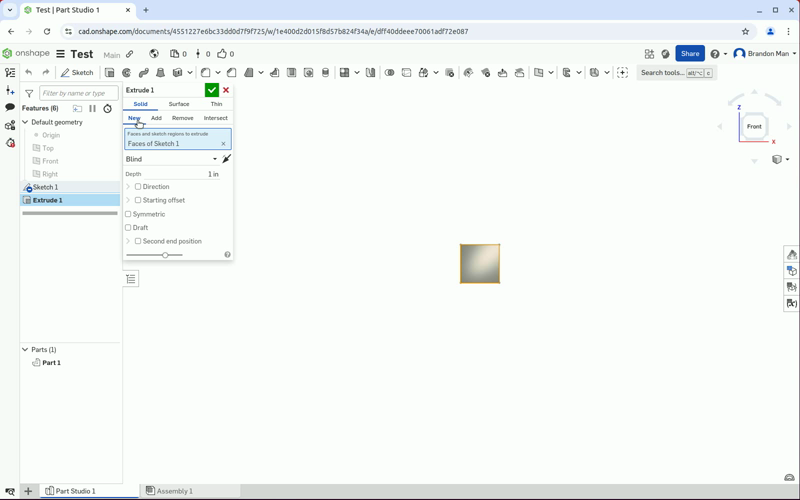
key(tab, 4)
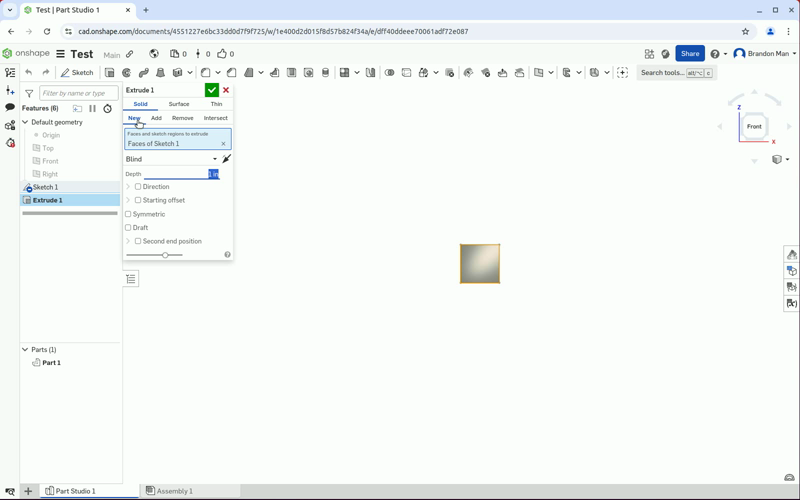
text(23.108)
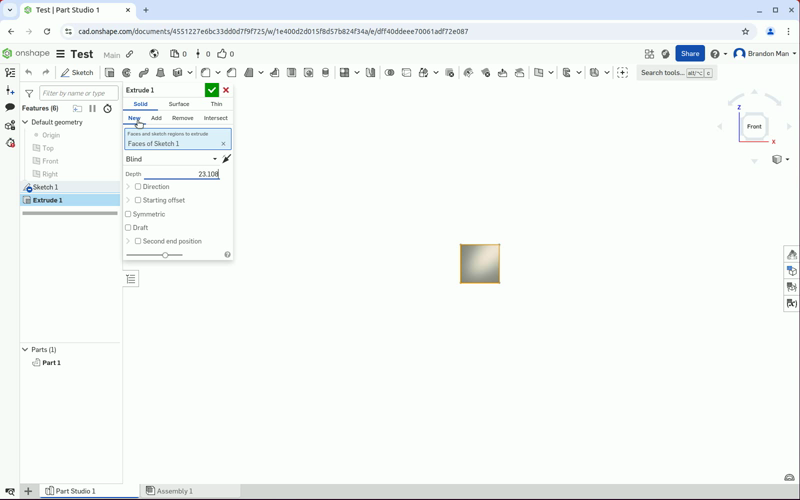
key(enter)
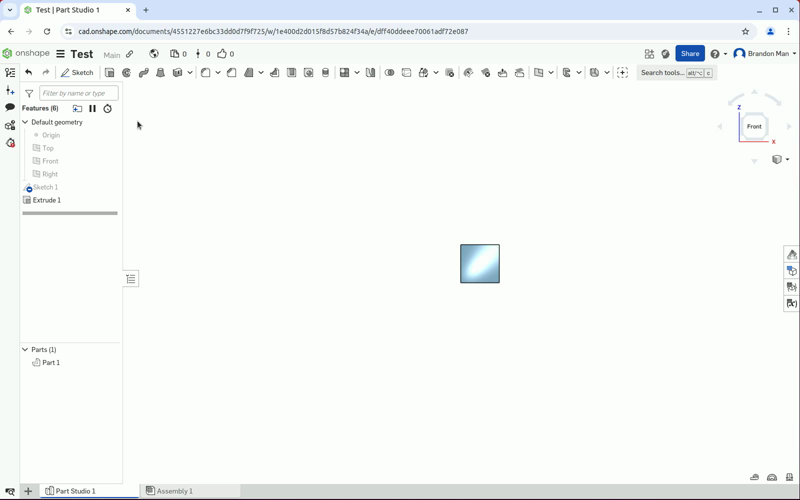
key(shift+h)
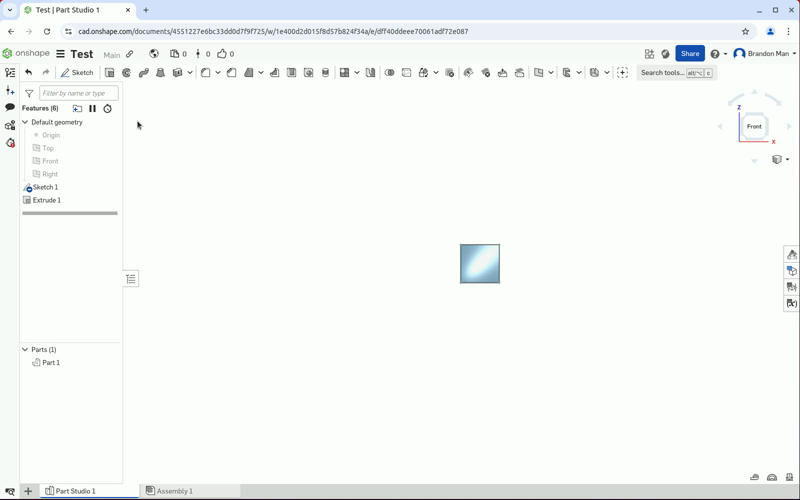
key(shift+h)
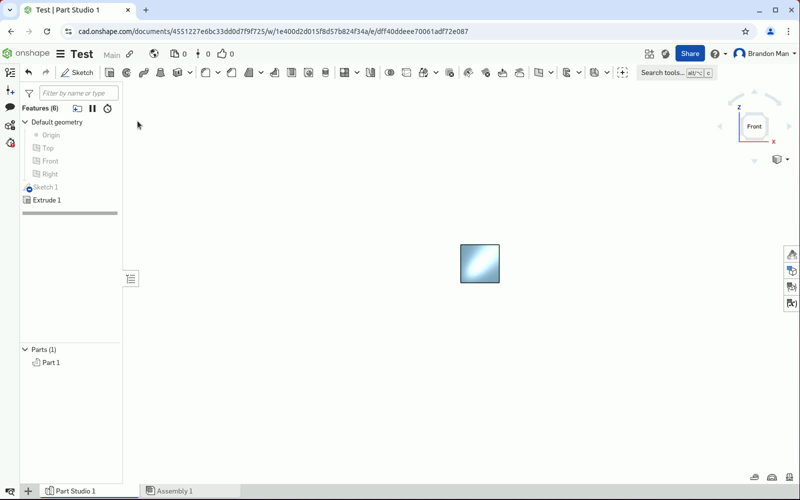
mouse_move(73, 189)
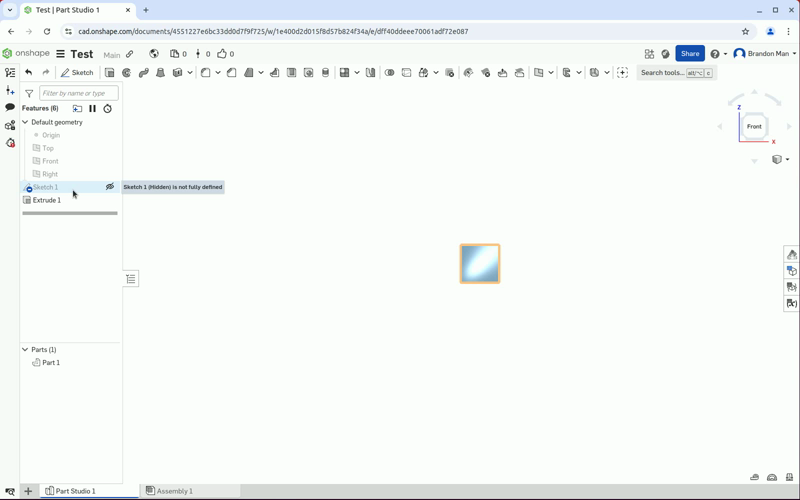
click(73, 189)
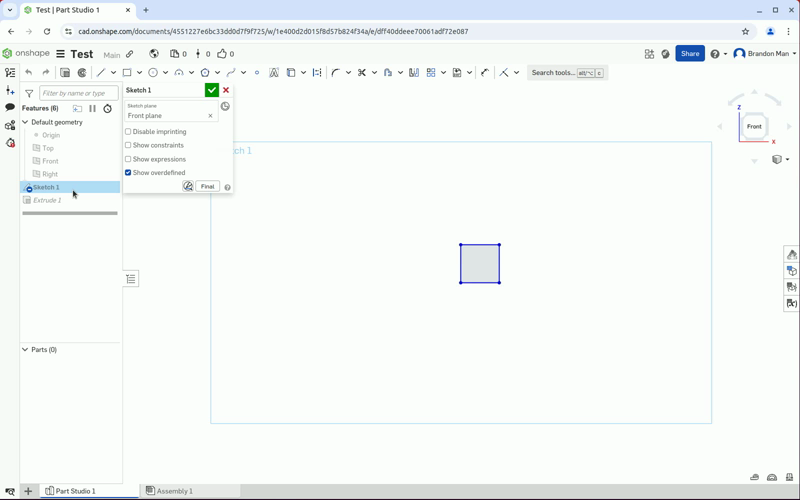
mouse_move(229, 92)
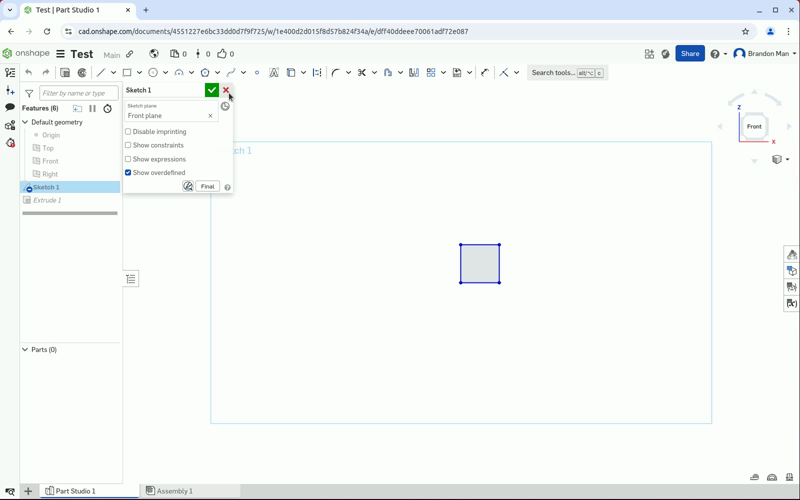
click(229, 92)
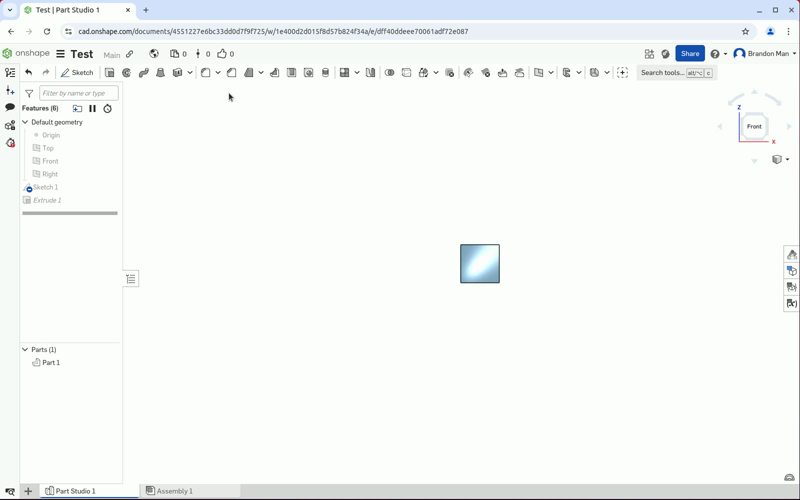
mouse_move(73, 352)
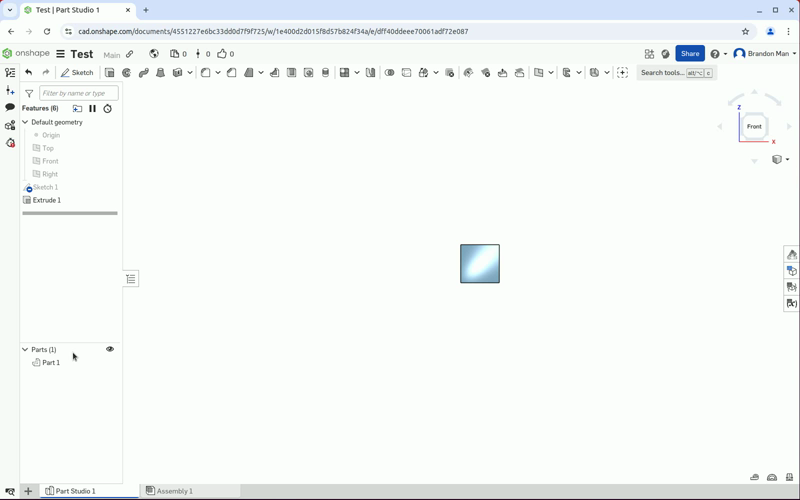
key(y)
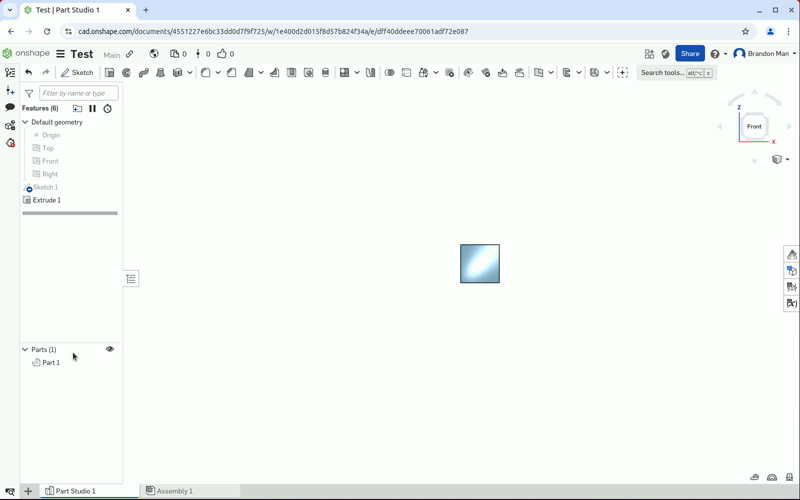
key(shift+p)
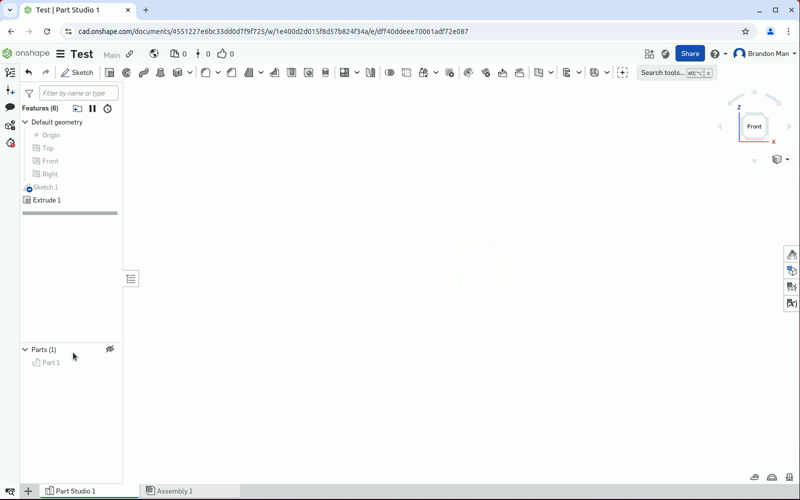
key(space)
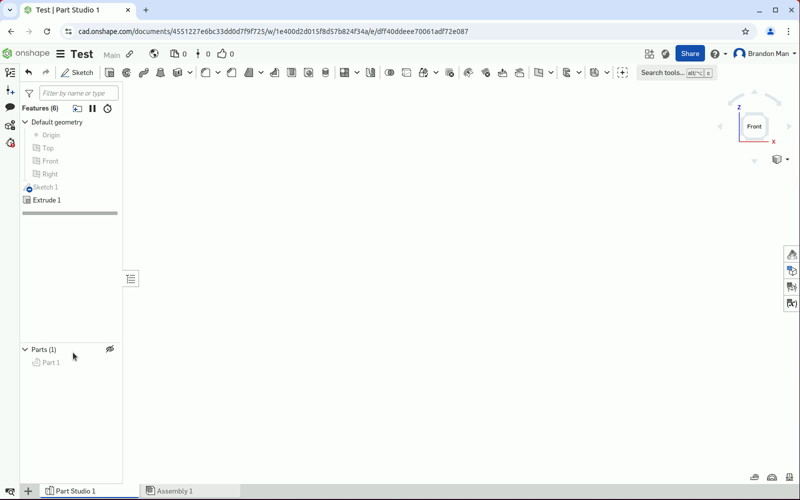
key_down(shift)
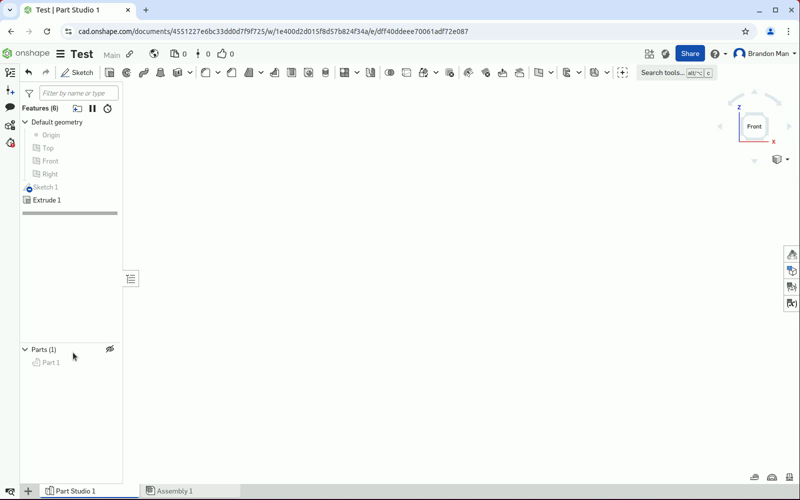
key(left)
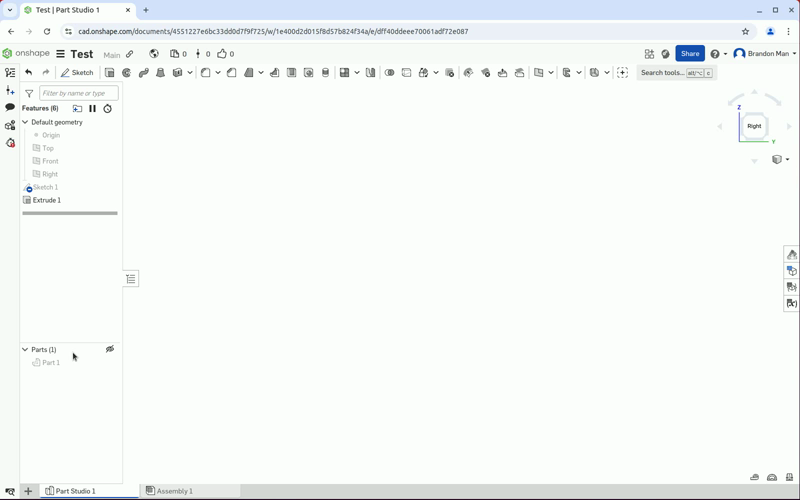
key_up(shift)
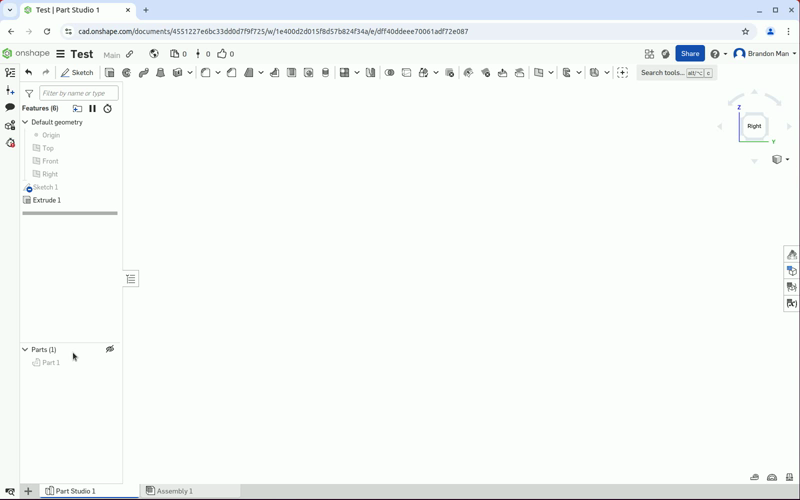
mouse_move(73, 352)
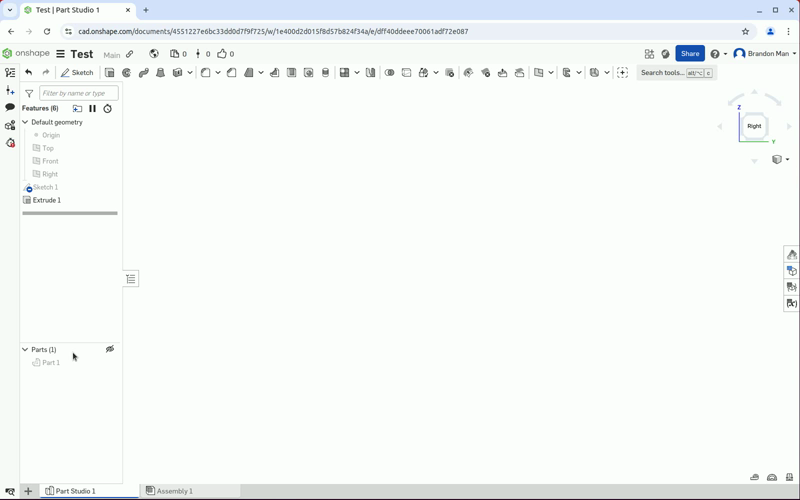
key(shift+y)
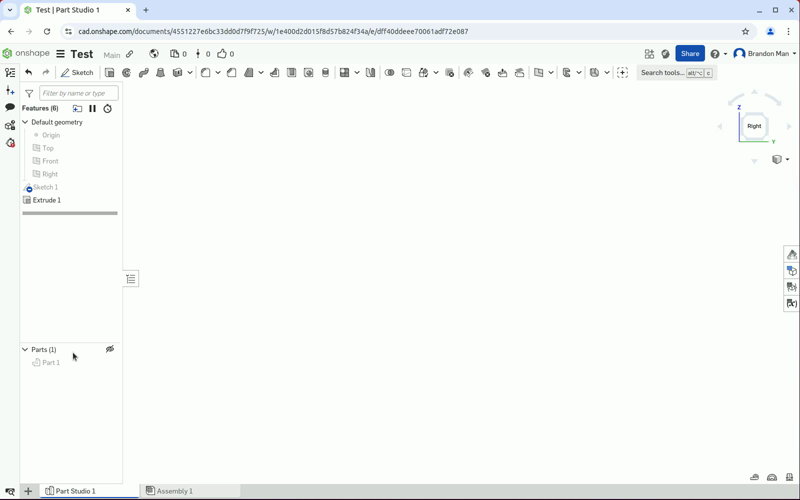
key(shift+s)
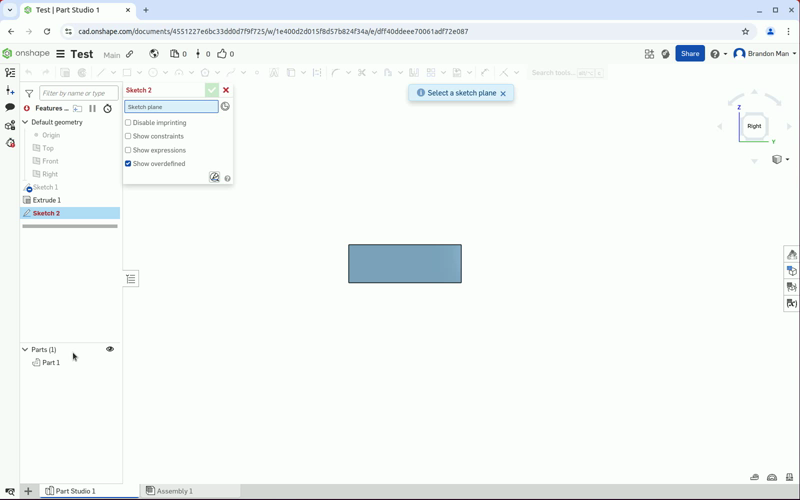
mouse_move(73, 176)
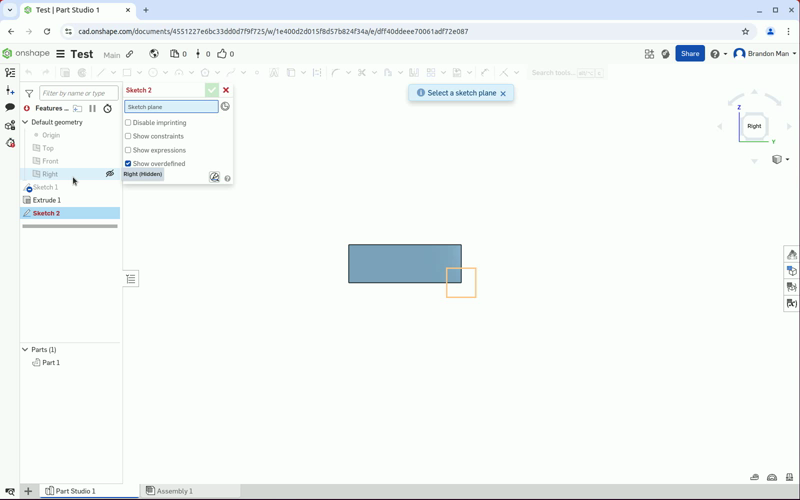
click(73, 176)
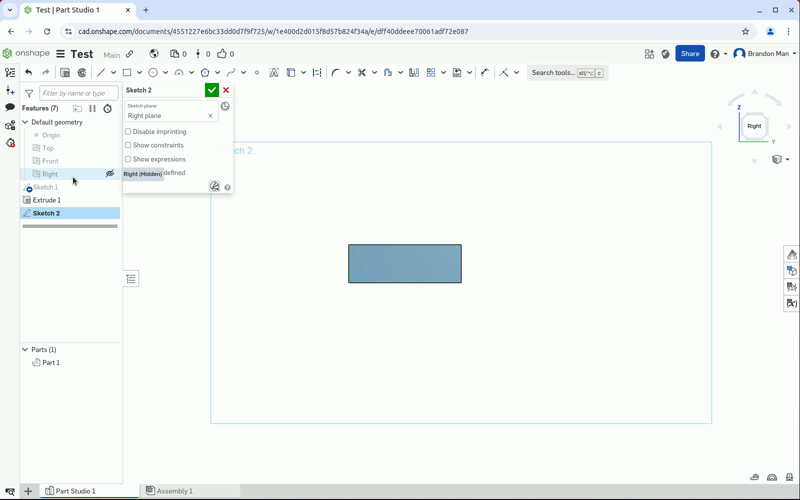
mouse_move(73, 352)
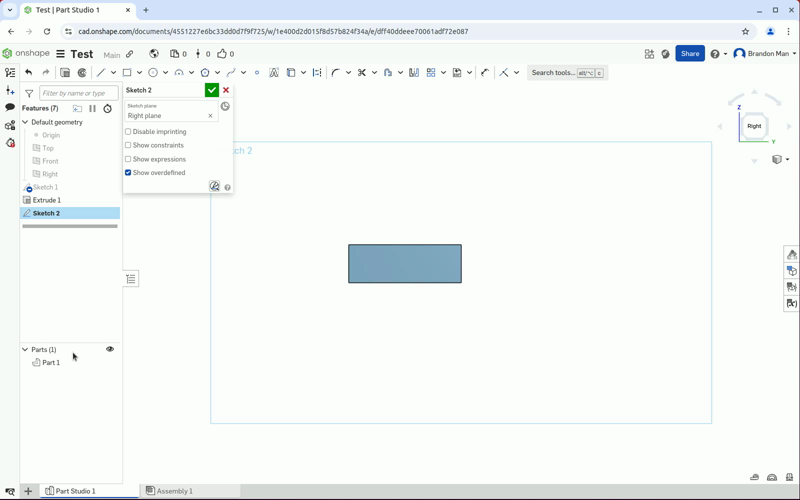
key(y)
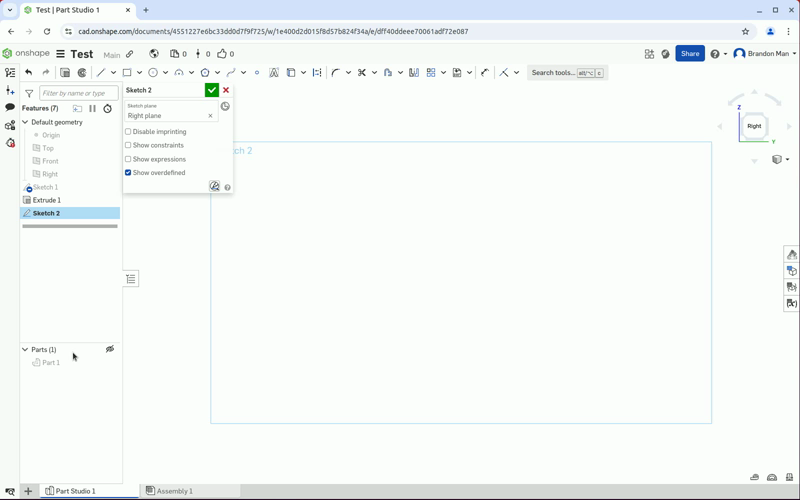
key(l)
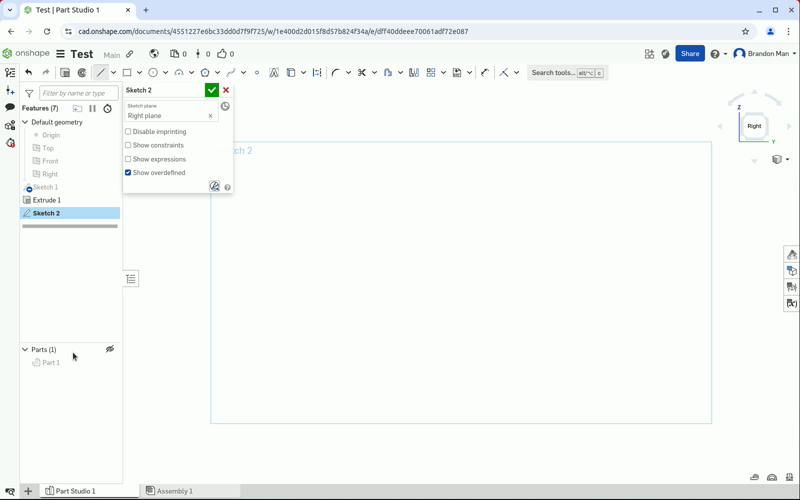
key_down(shift)
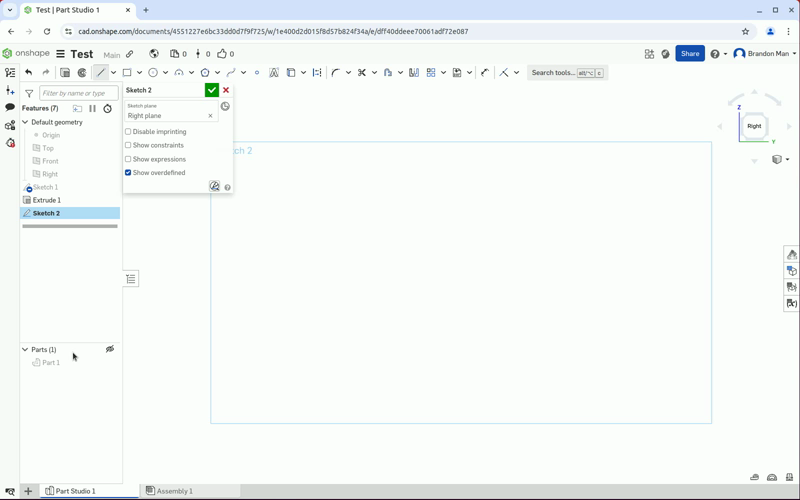
mouse_move(310, 282)
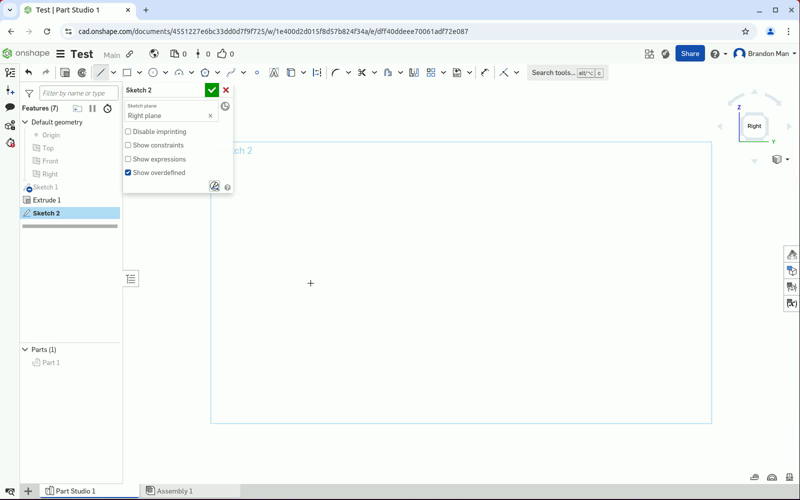
click(310, 282)
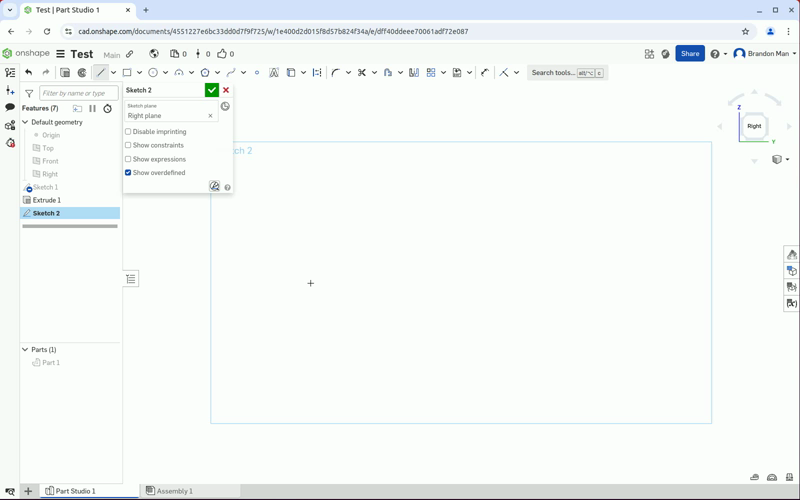
key_up(shift)
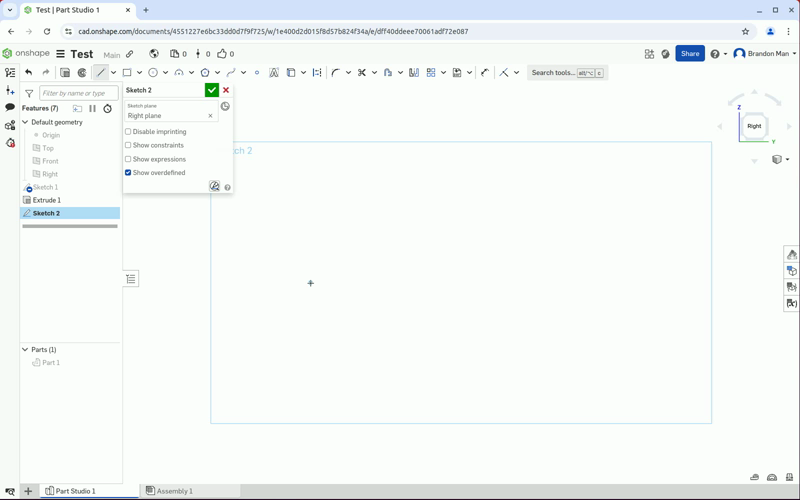
key_down(shift)
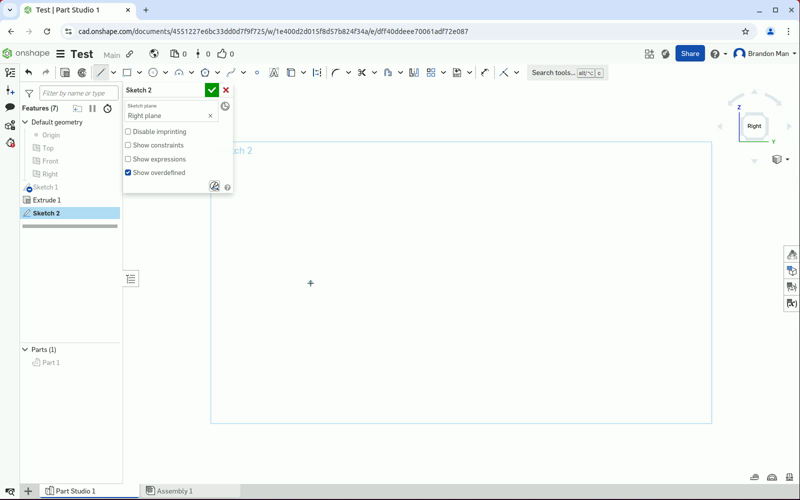
mouse_move(340, 282)
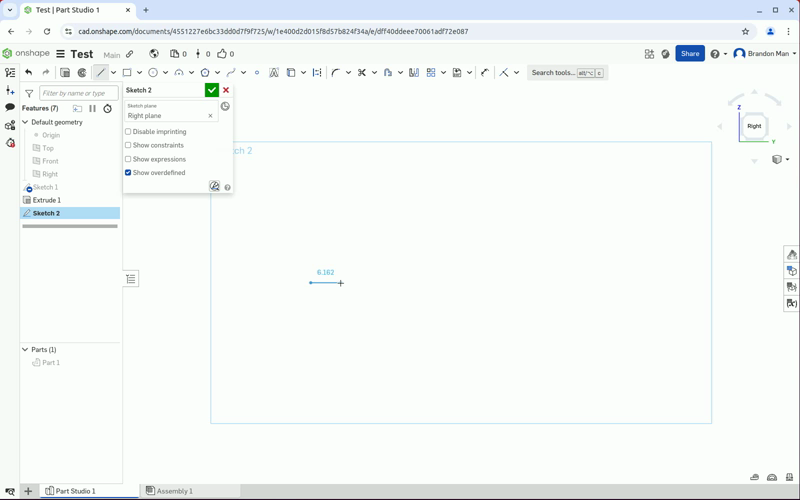
mouse_move(367, 282)
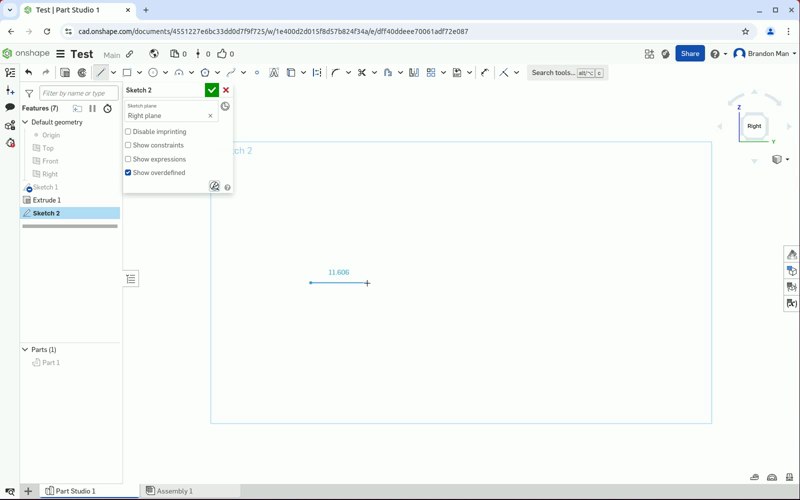
click(367, 282)
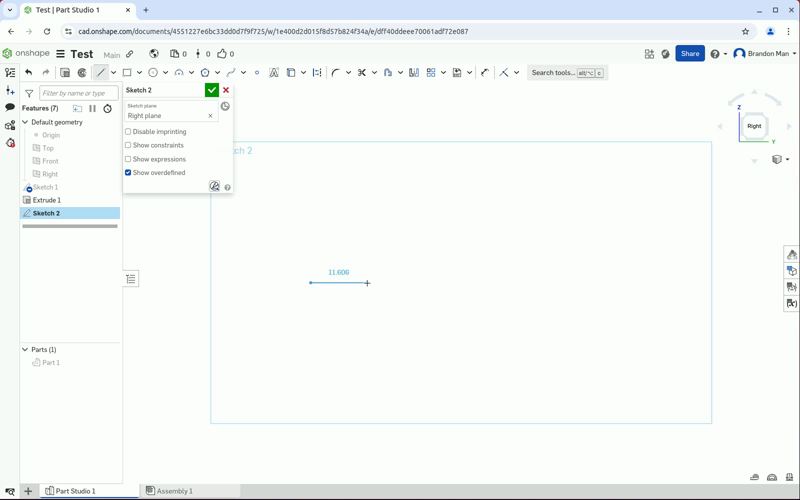
key_up(shift)
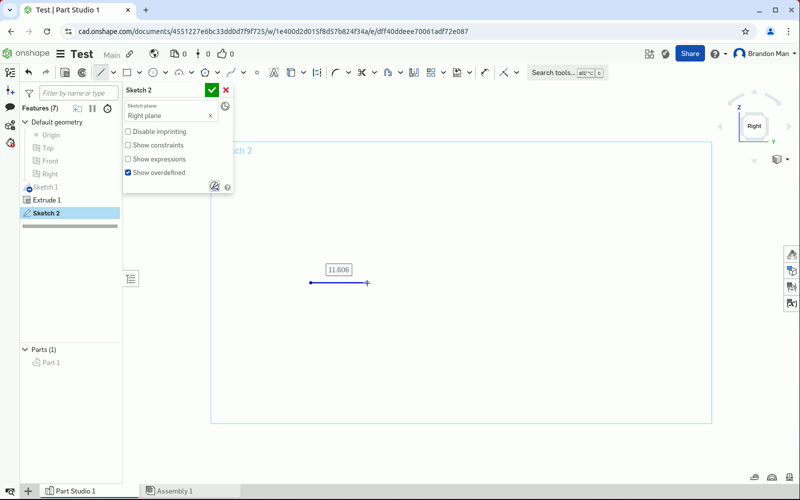
key_down(shift)
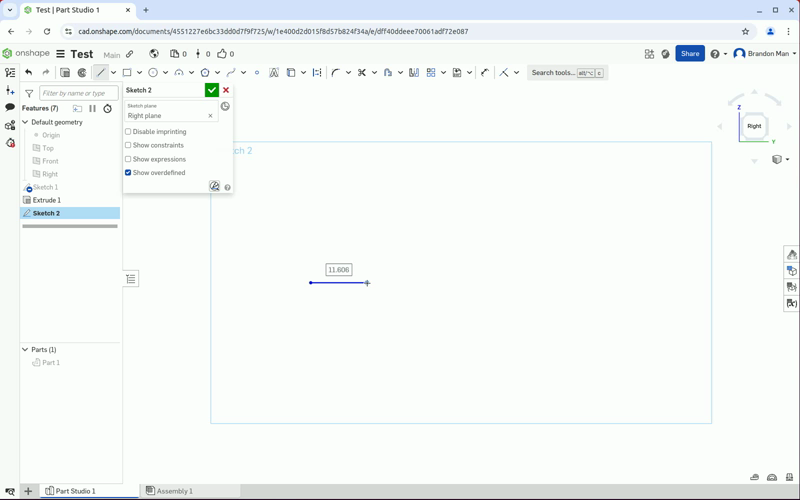
mouse_move(397, 282)
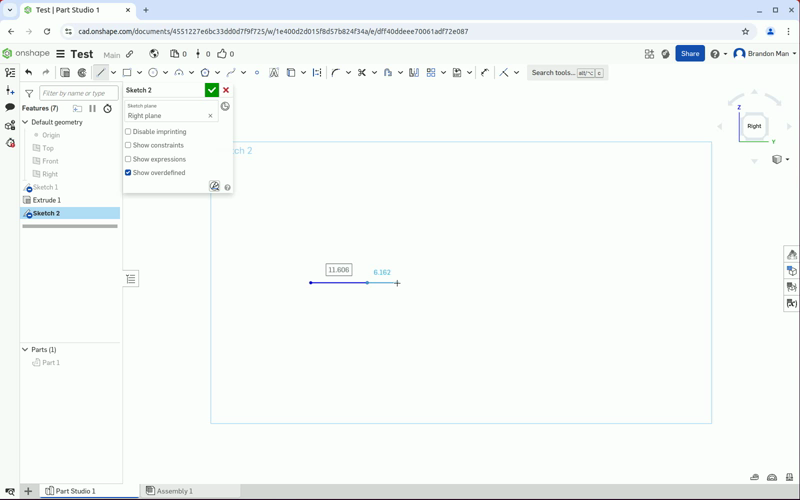
mouse_move(367, 245)
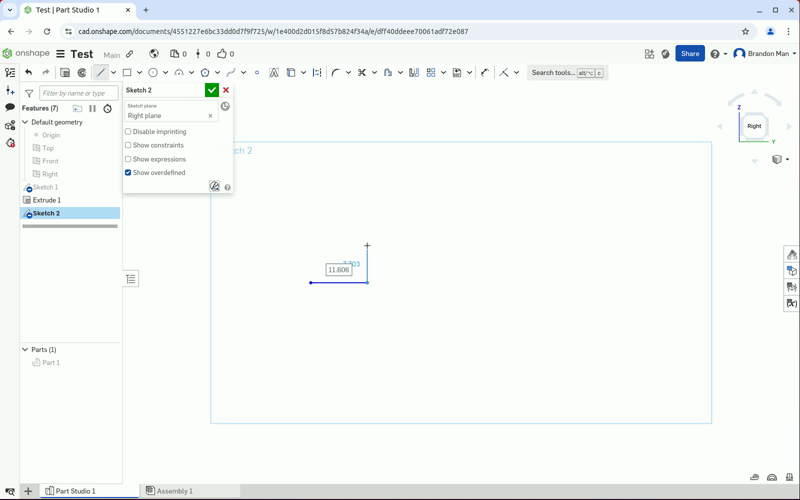
click(367, 245)
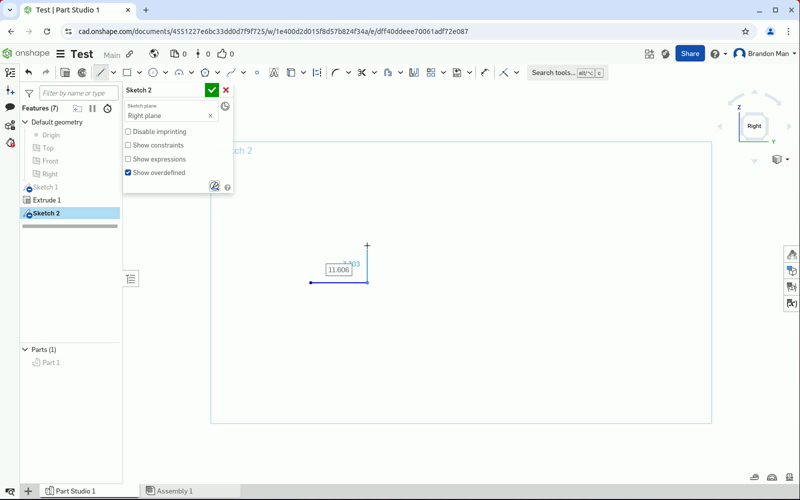
key_up(shift)
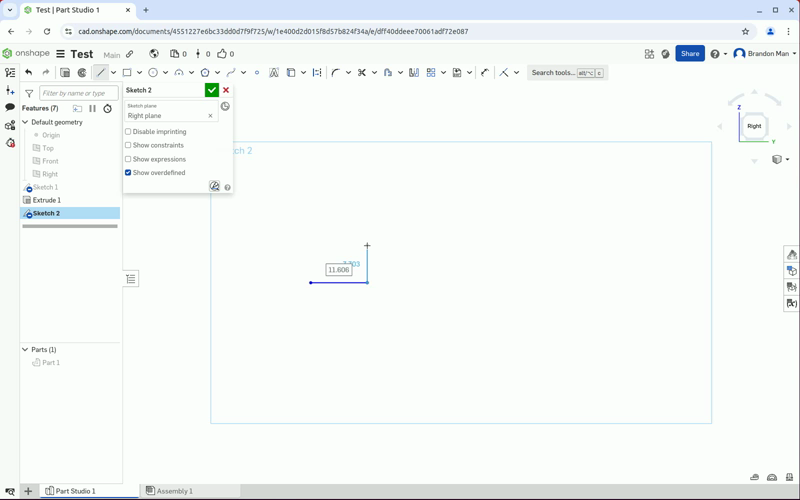
key_down(shift)
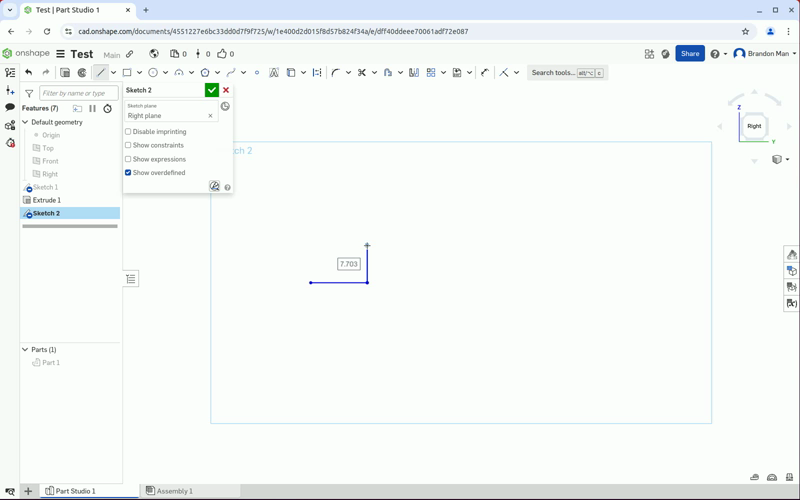
mouse_move(397, 245)
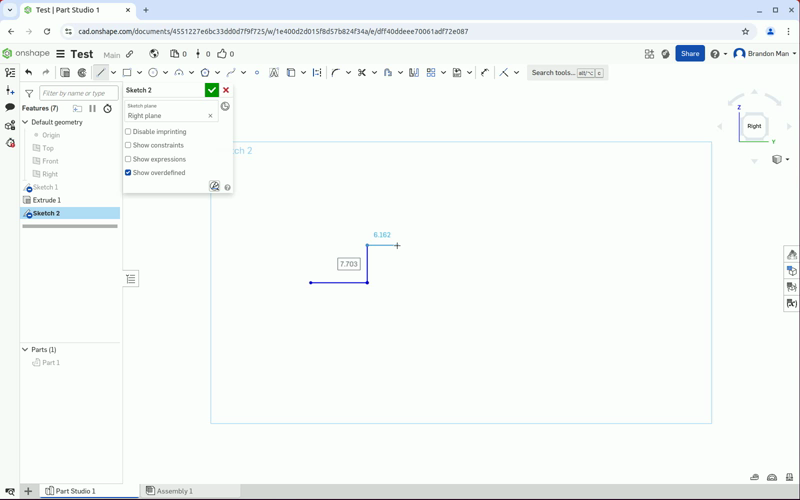
mouse_move(310, 245)
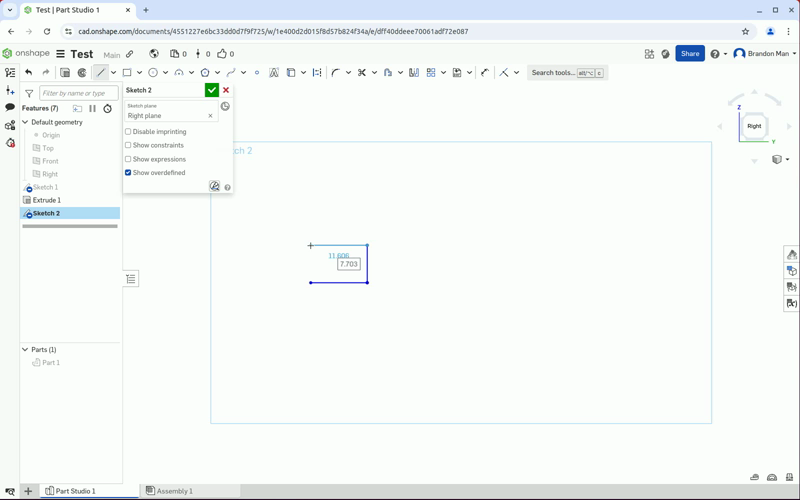
click(310, 245)
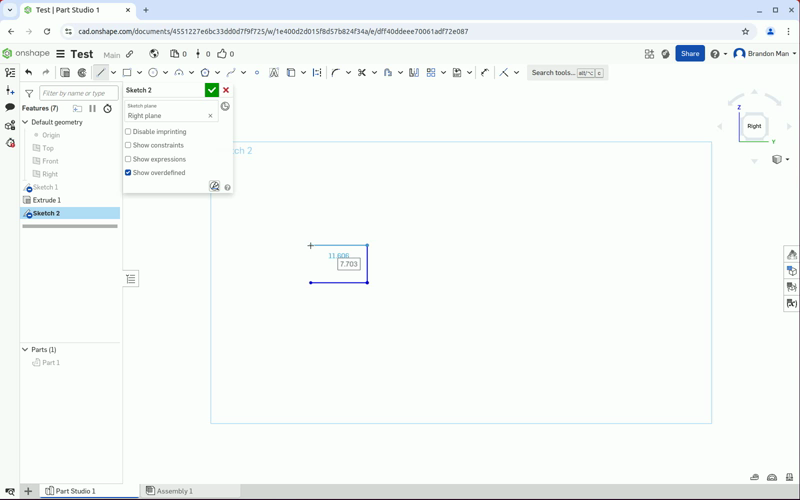
key_up(shift)
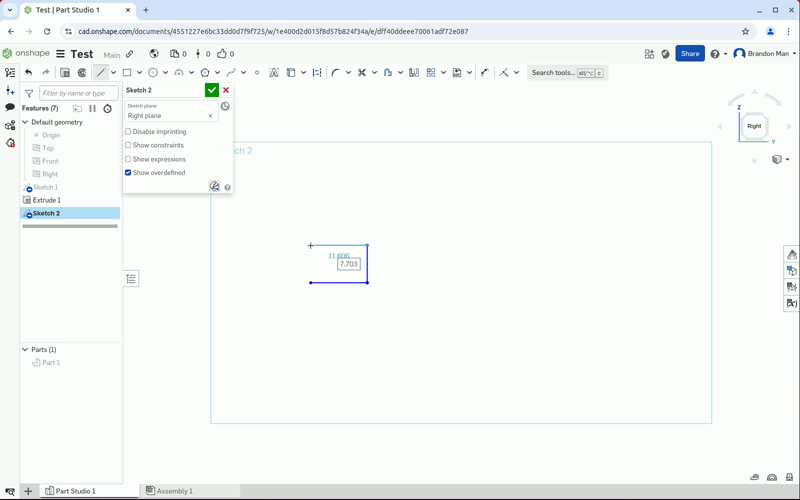
mouse_move(340, 245)
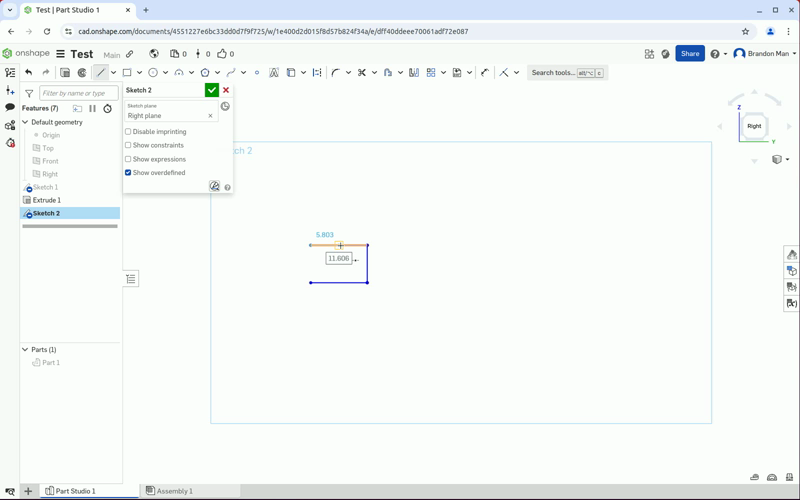
key_down(shift)
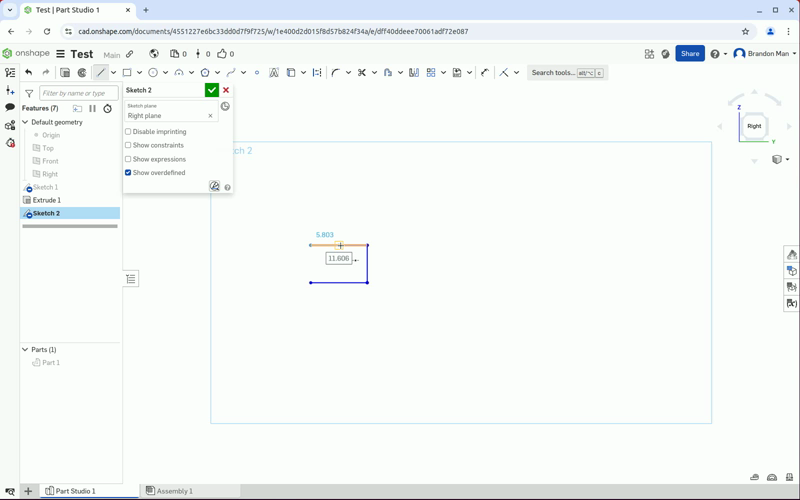
mouse_move(310, 282)
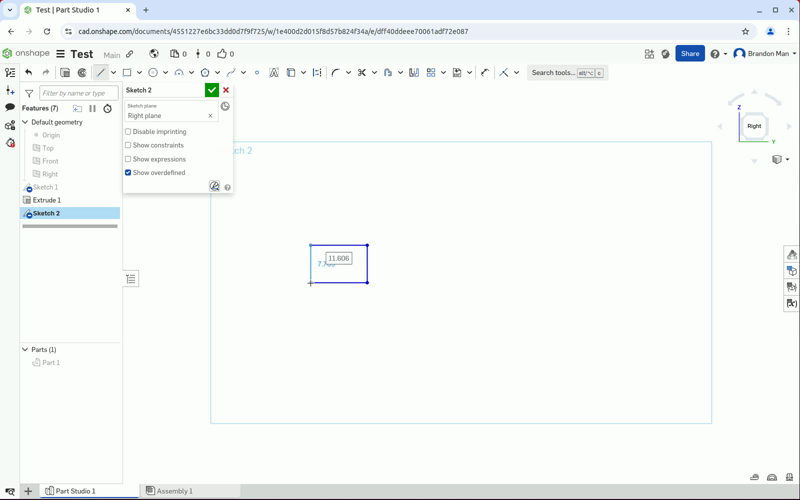
key_up(shift)
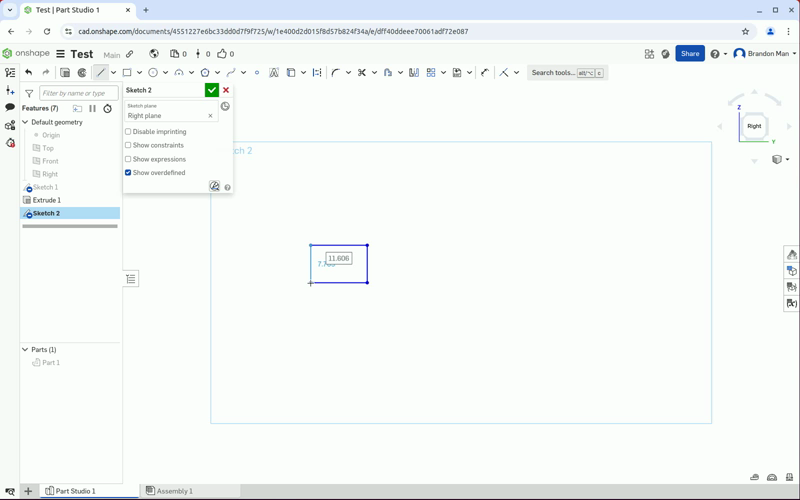
click(310, 282)
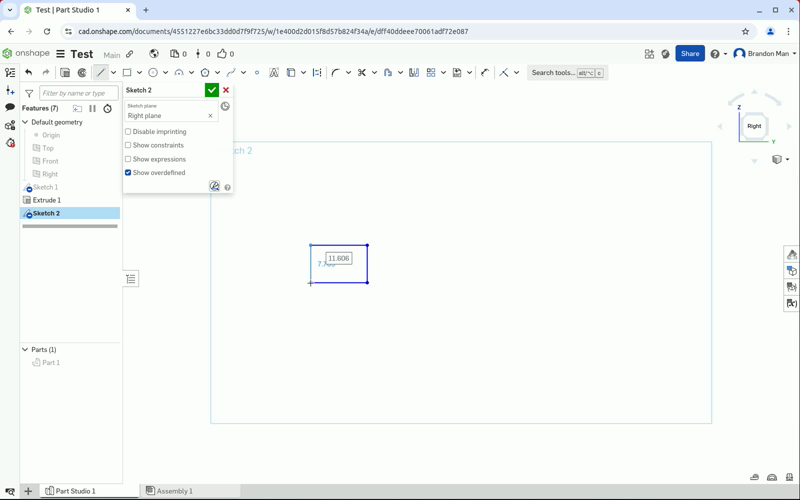
key(esc)
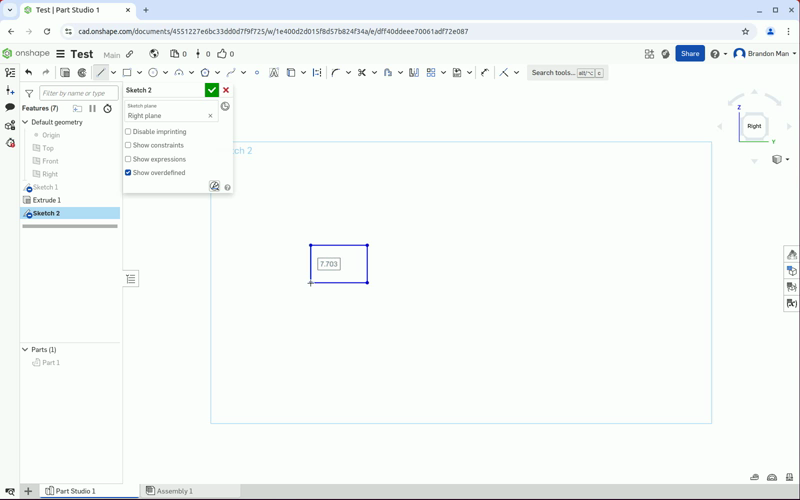
mouse_move(331, 264)
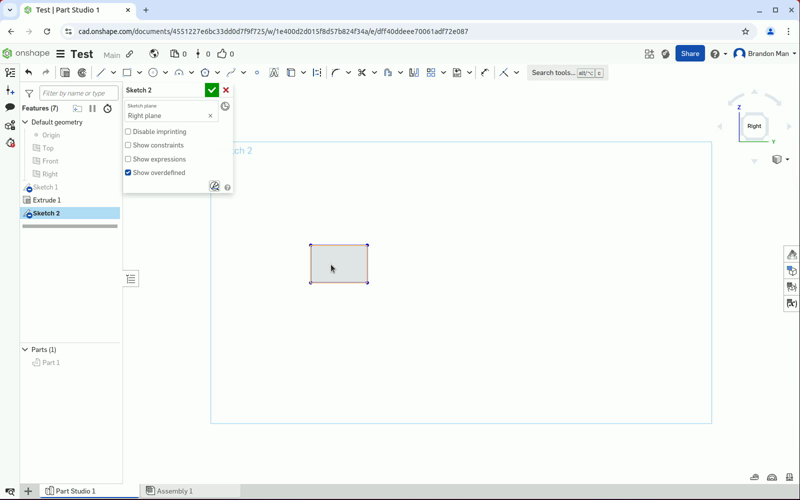
click(331, 264)
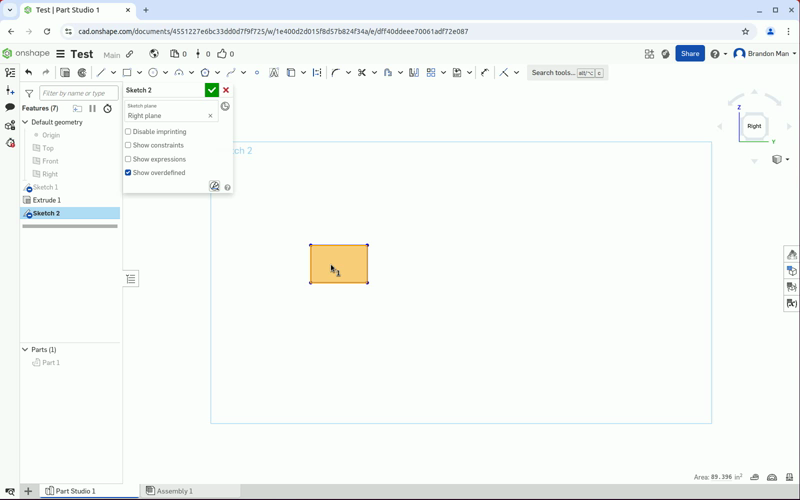
mouse_move(73, 352)
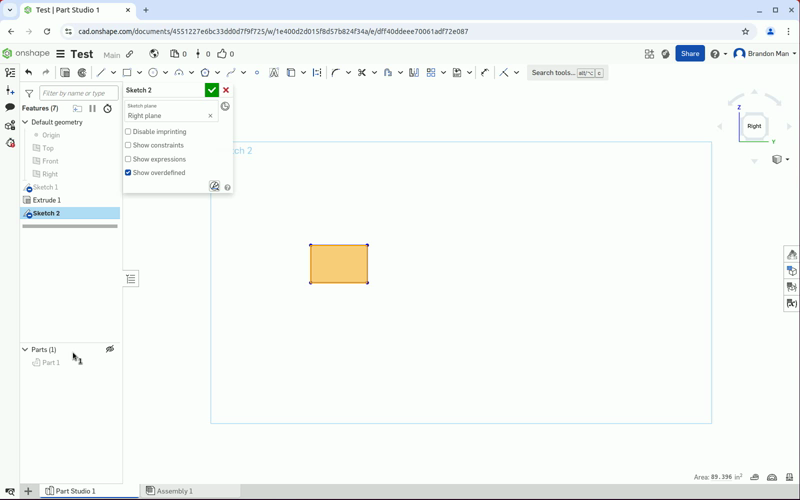
key(shift+y)
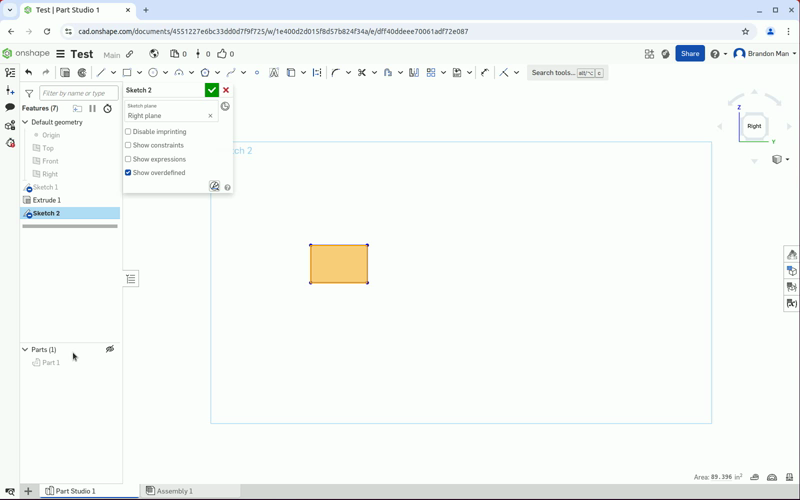
key(shift+e)
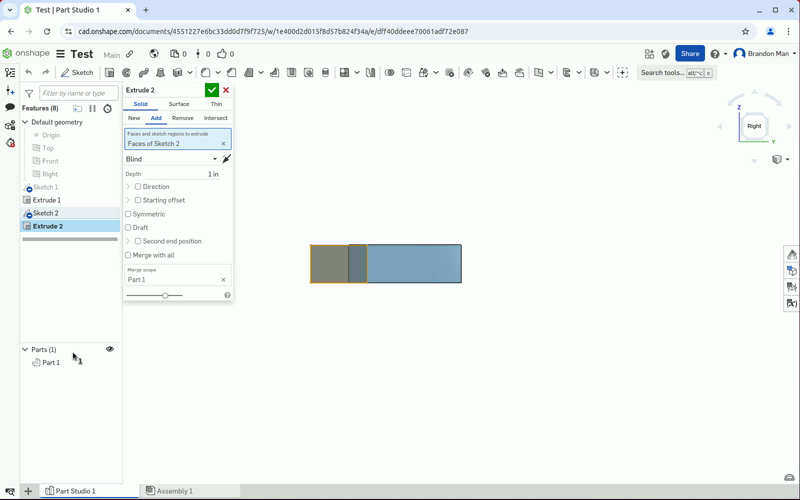
mouse_move(143, 106)
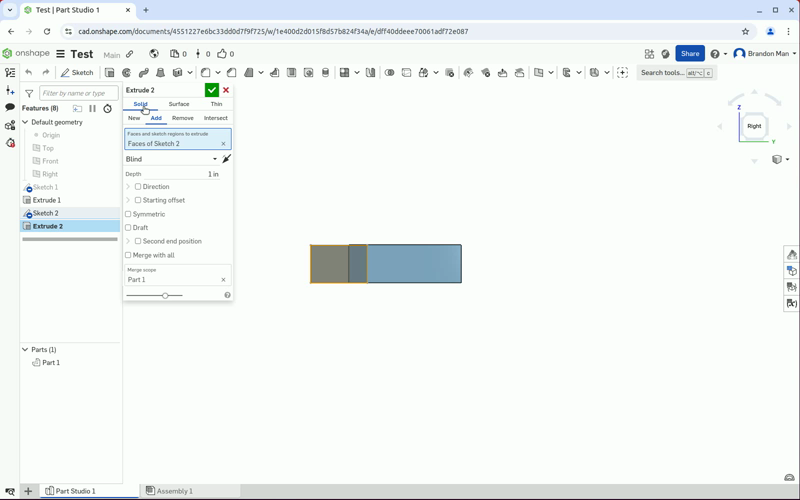
click(143, 106)
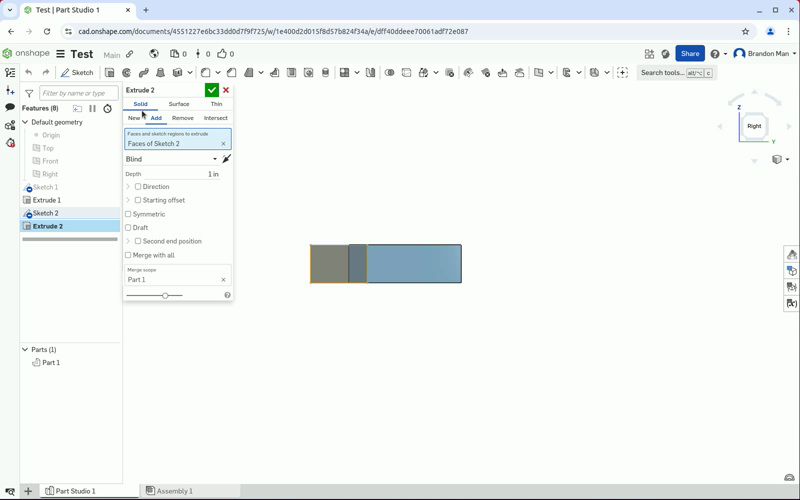
mouse_move(137, 120)
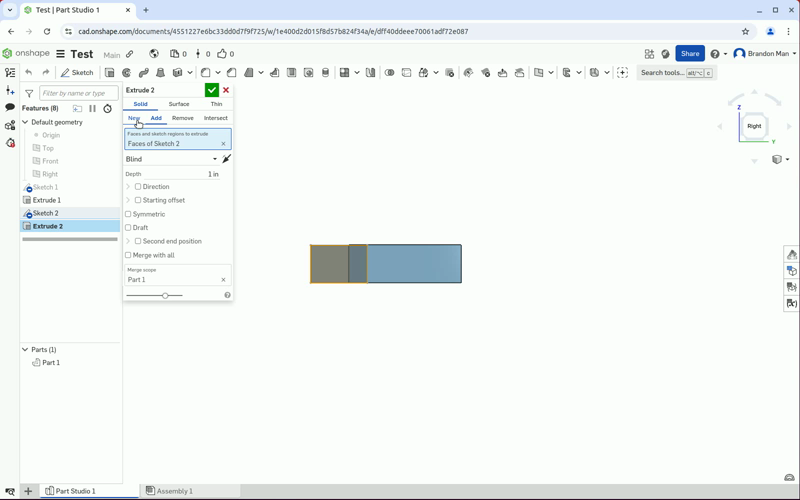
click(137, 120)
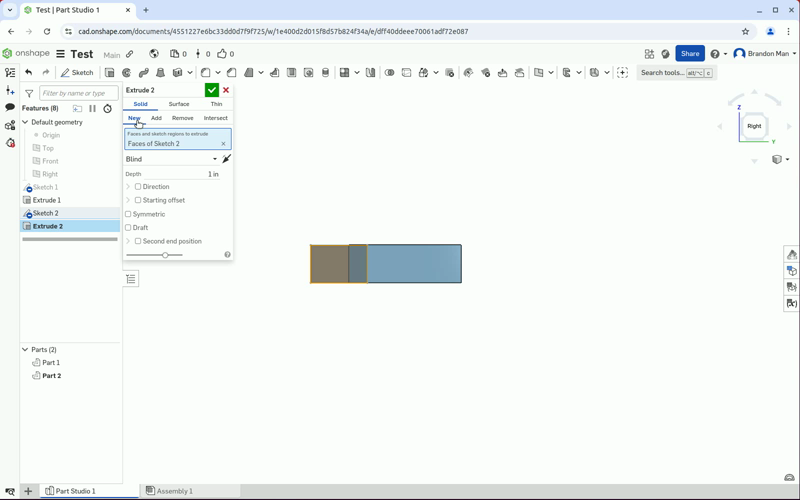
key(tab, 4)
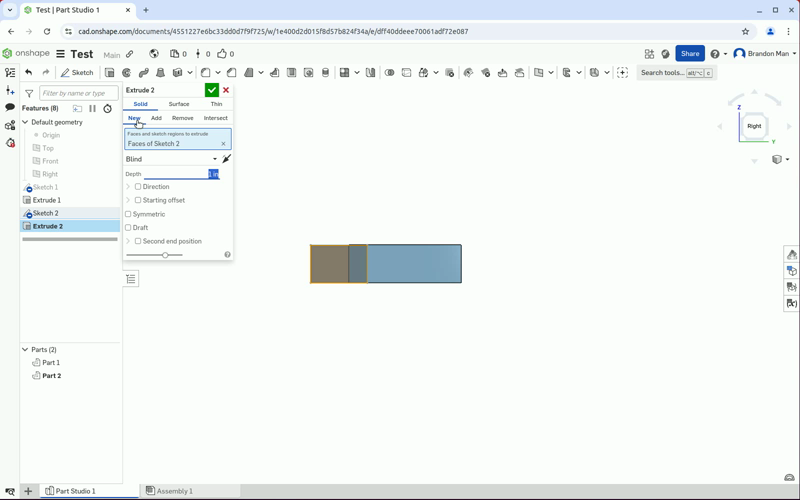
text(7.703)
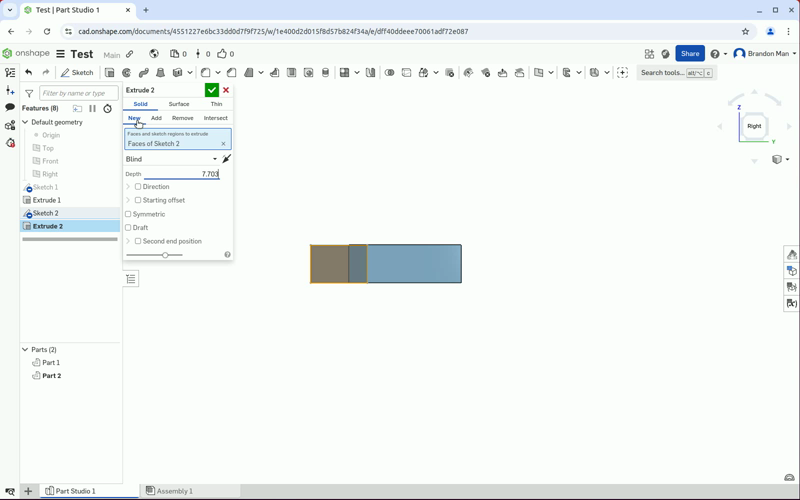
key(enter)
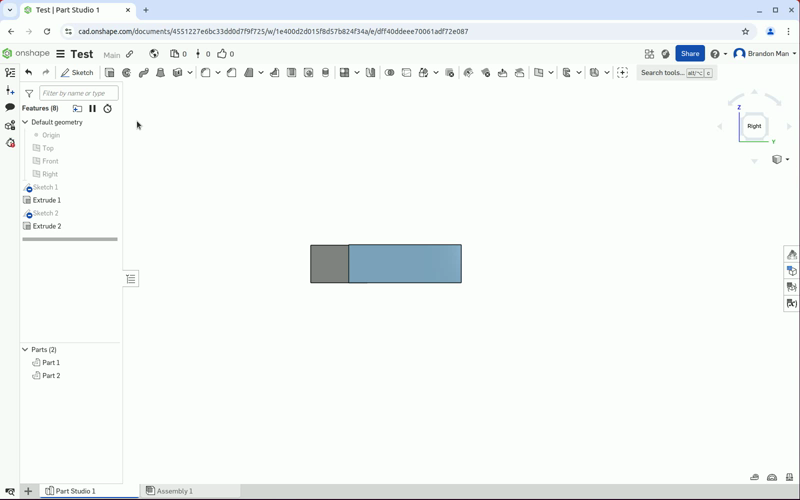
key(shift+h)
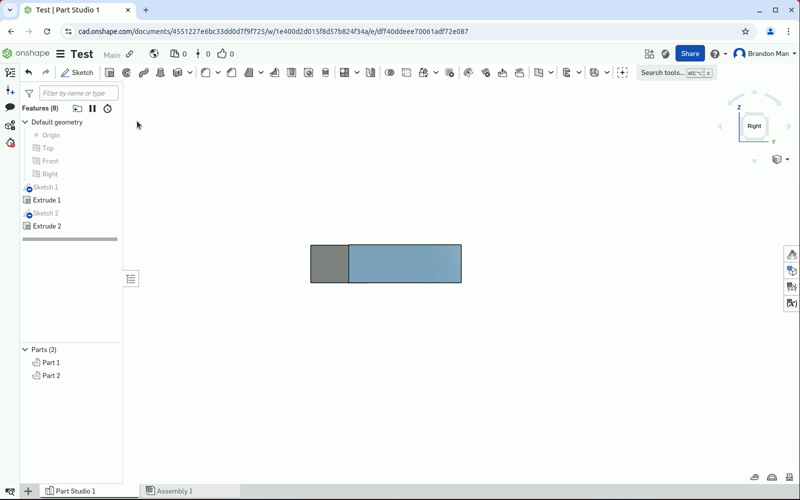
key(shift+h)
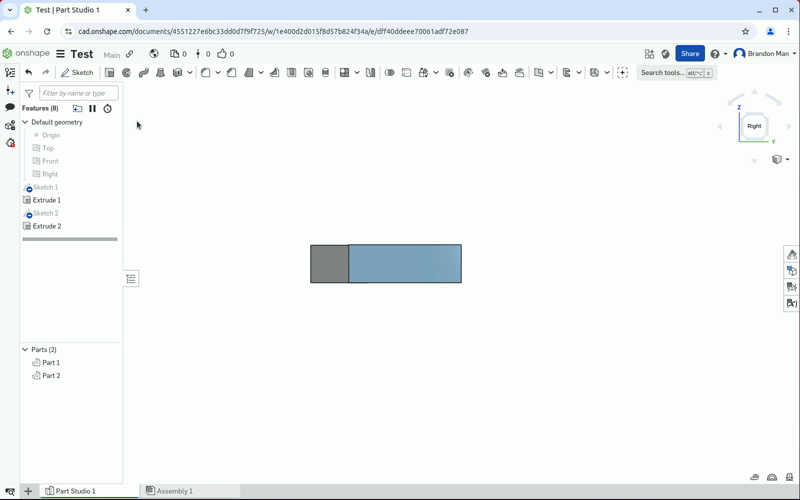
mouse_move(73, 189)
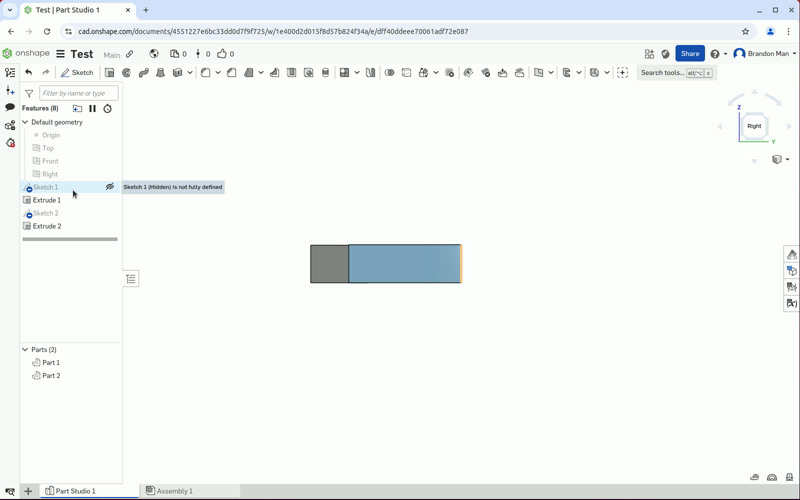
click(73, 189)
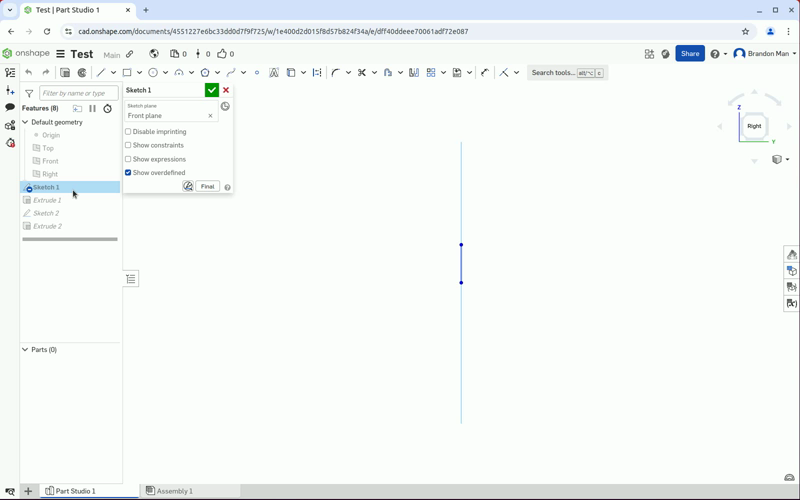
mouse_move(229, 92)
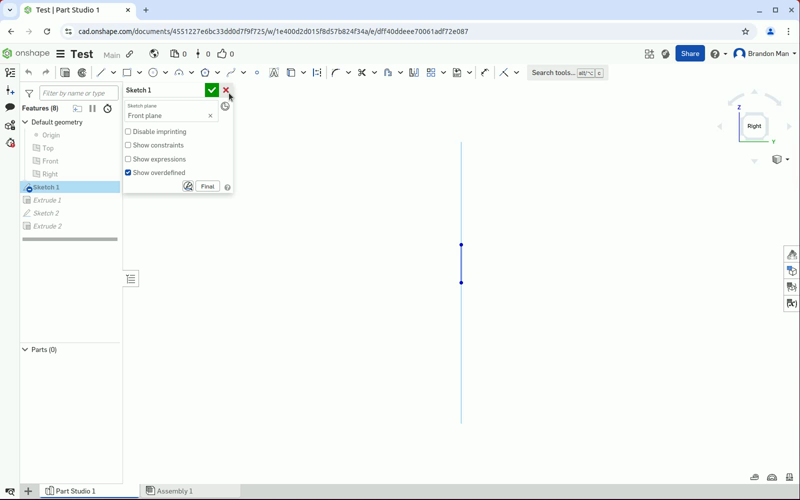
click(229, 92)
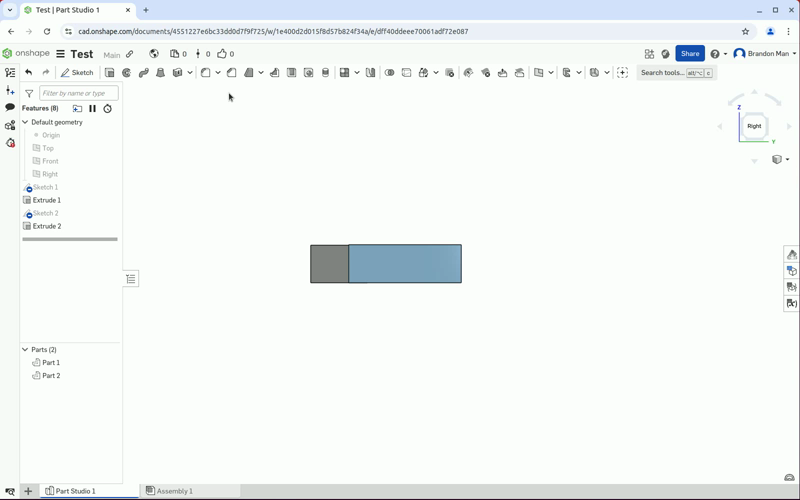
mouse_move(73, 352)
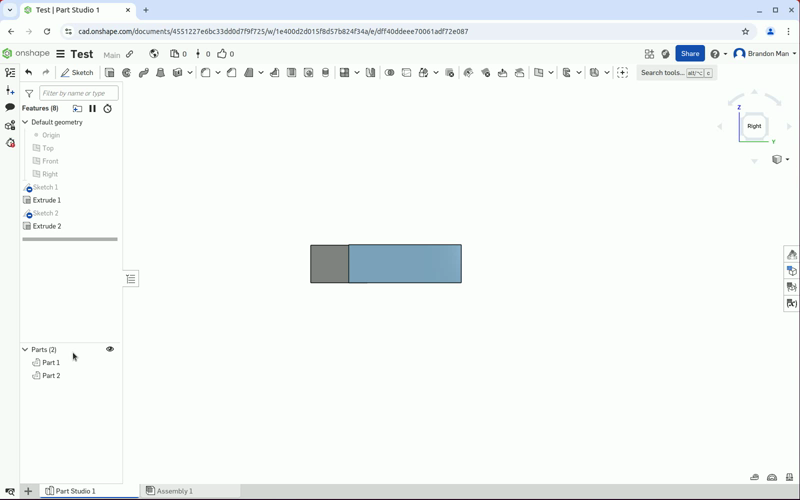
key(y)
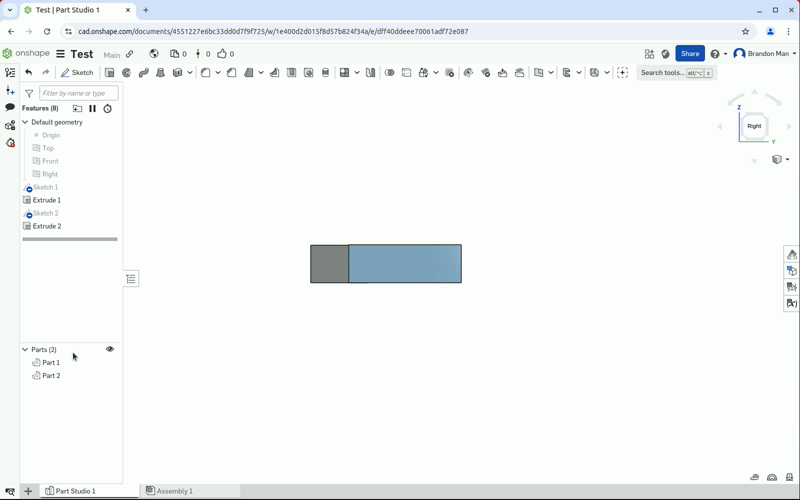
key(shift+p)
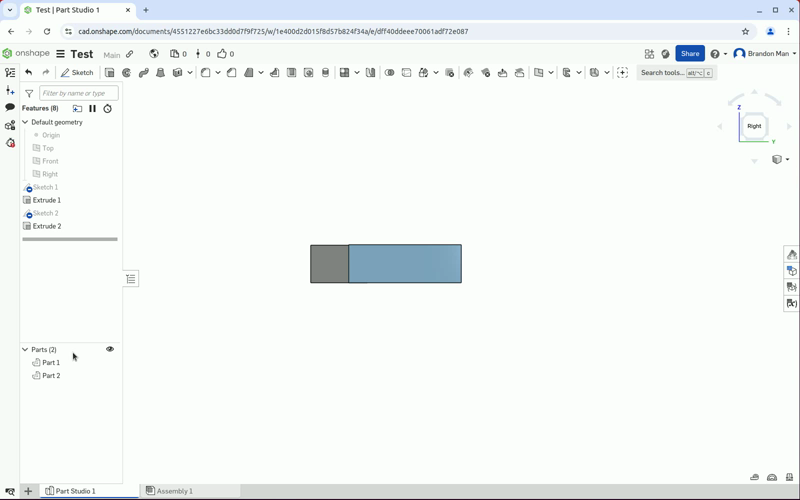
key(space)
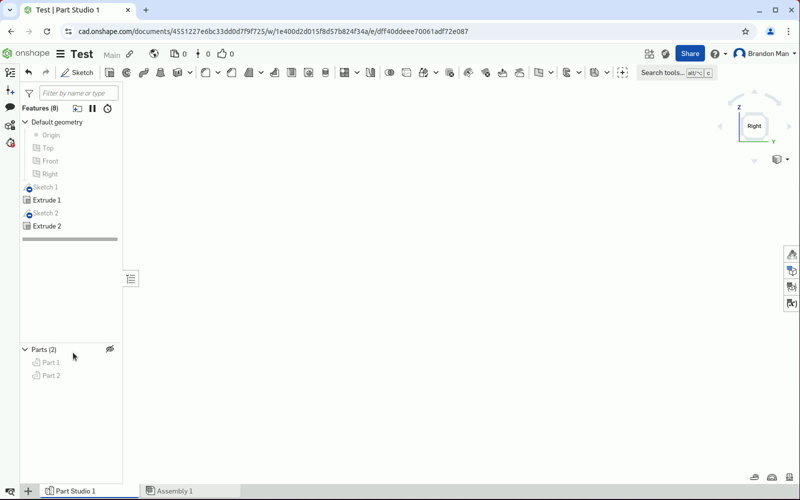
key_down(shift)
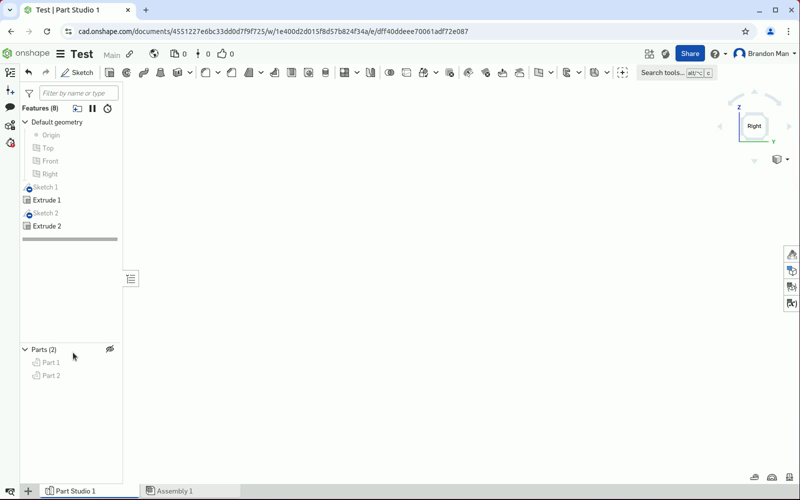
key(right)
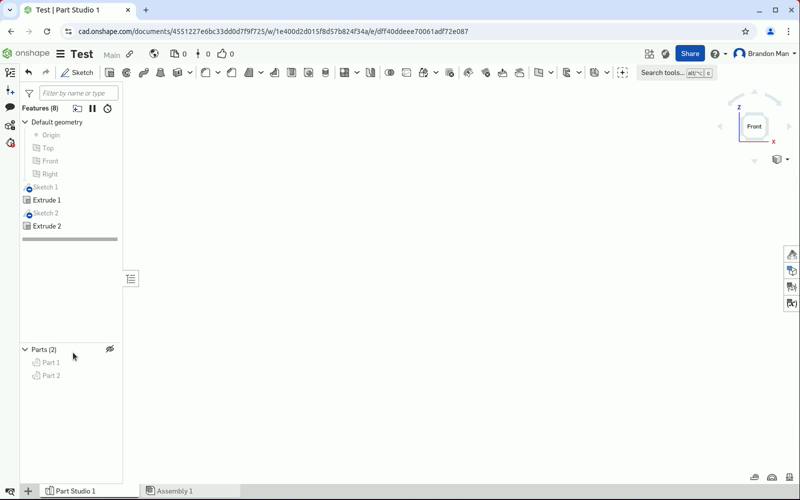
key_up(shift)
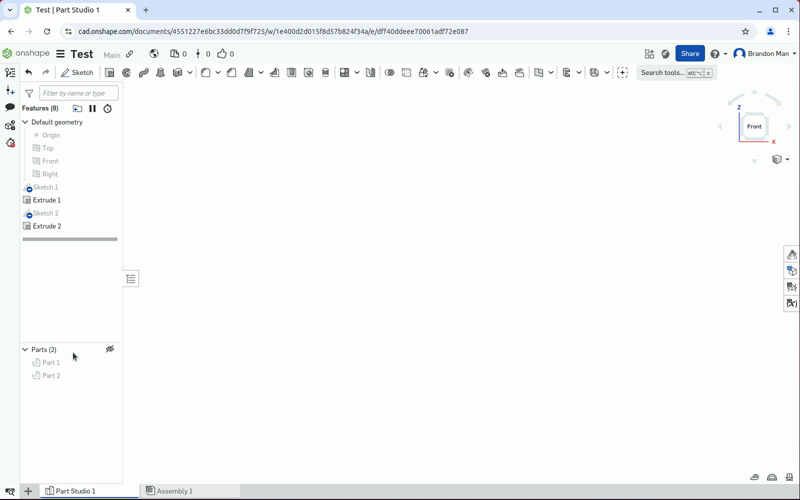
key(space)
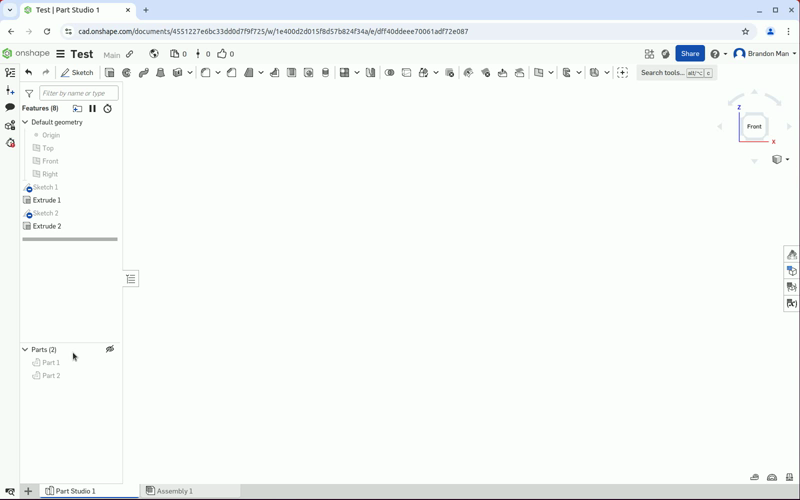
key_down(shift)
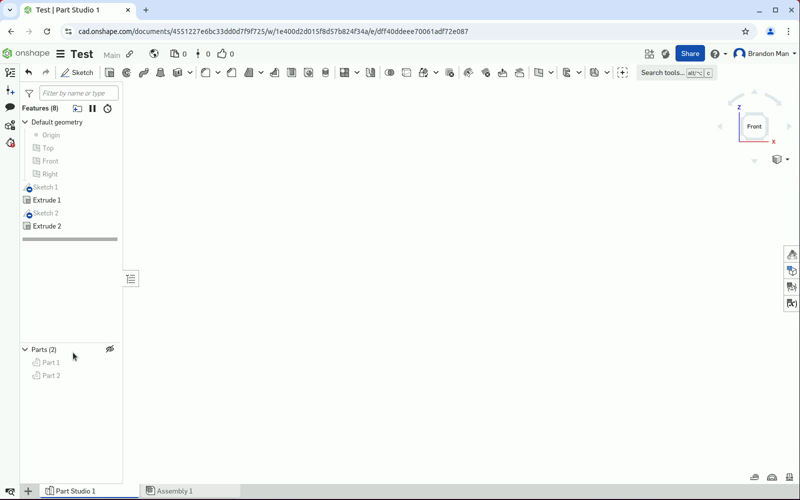
key(down)
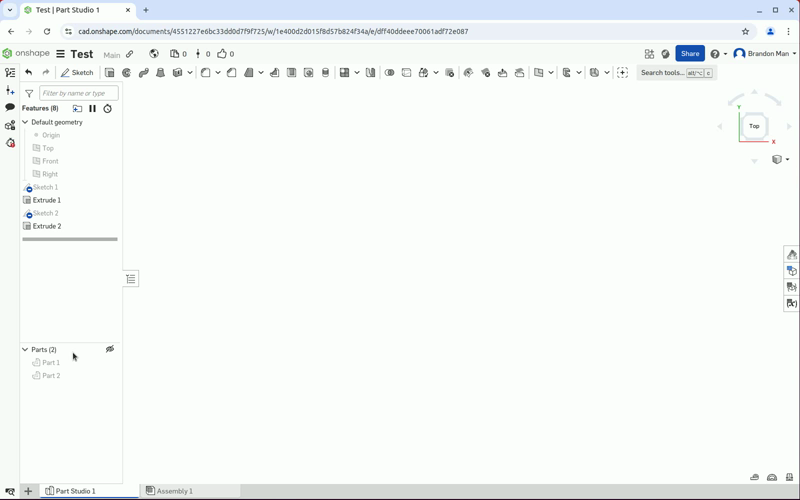
key_up(shift)
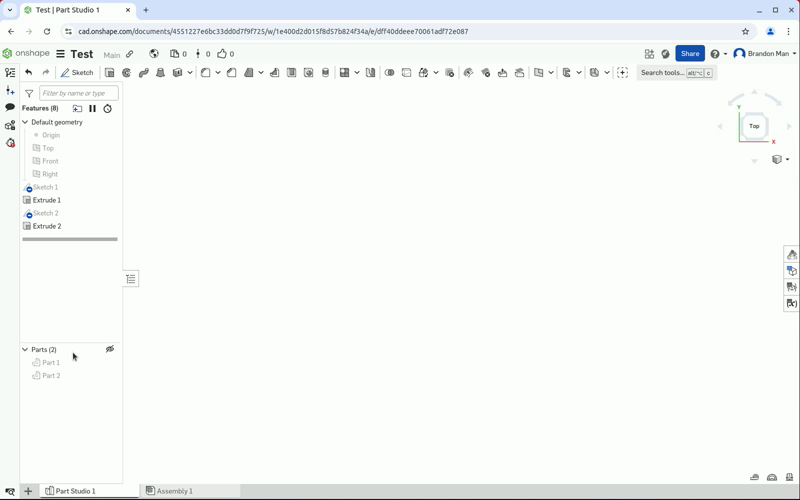
mouse_move(73, 352)
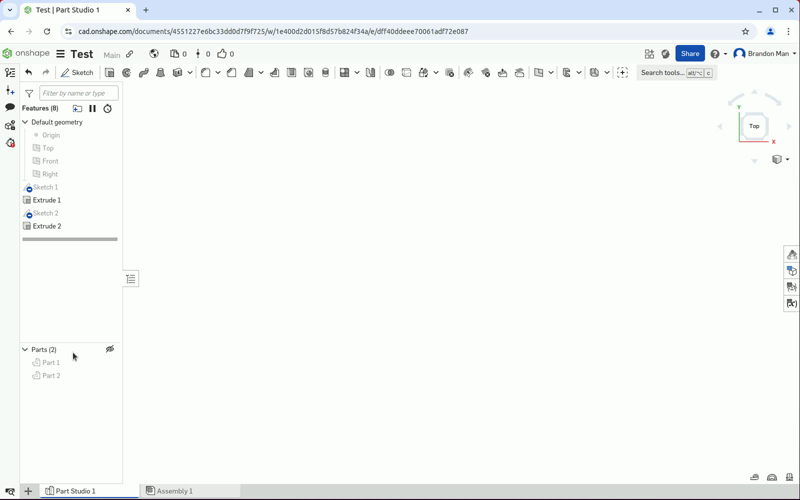
key(shift+y)
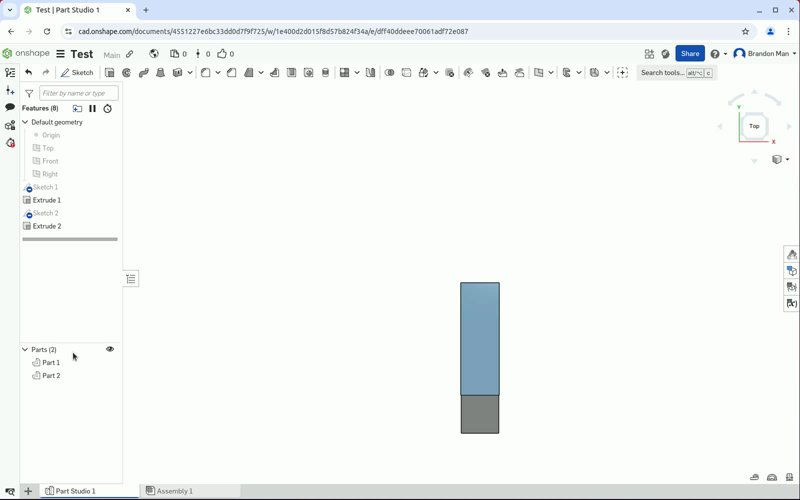
mouse_move(541, 75)
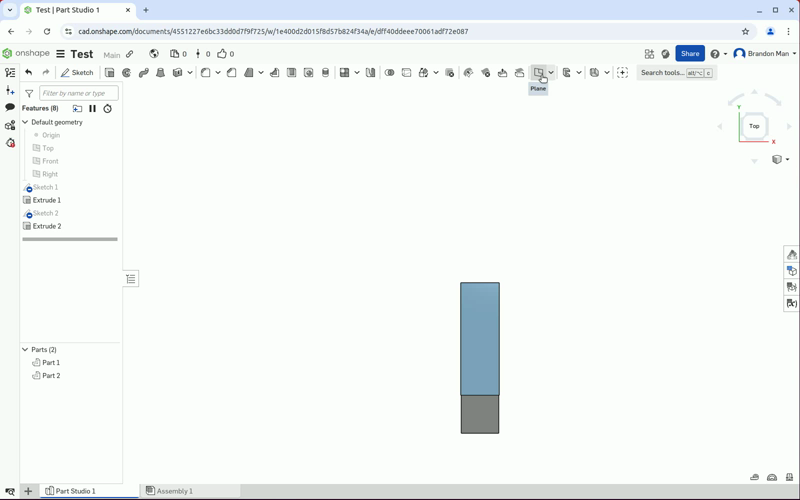
click(541, 75)
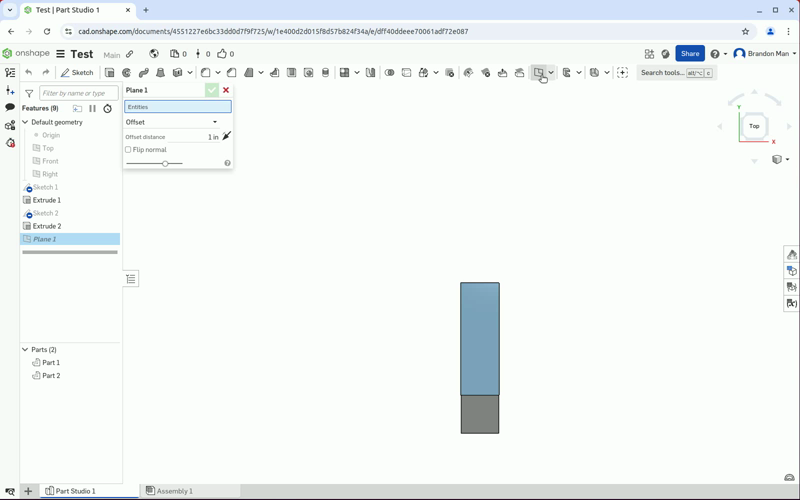
mouse_move(73, 150)
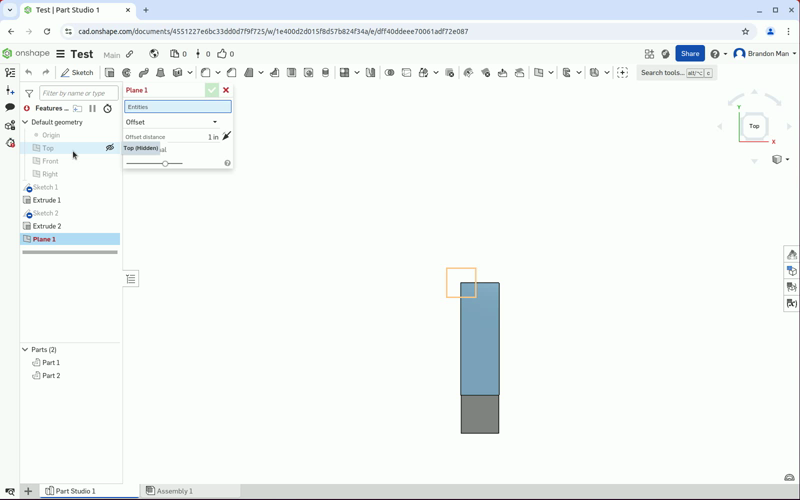
click(73, 150)
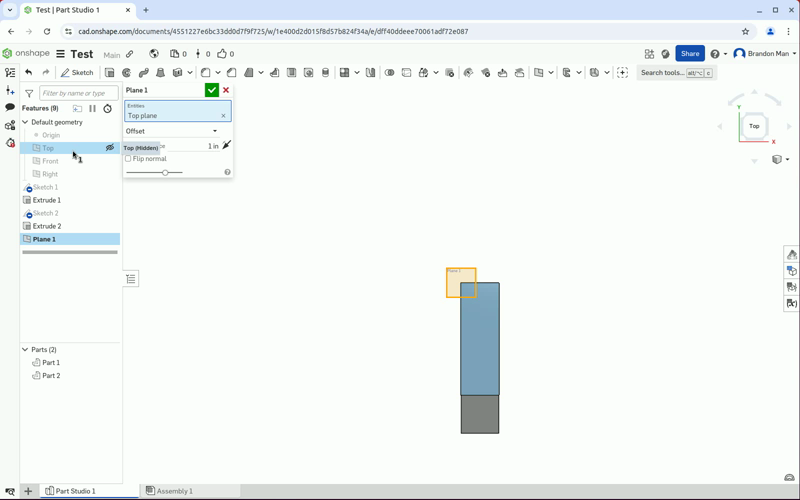
key(tab, 2)
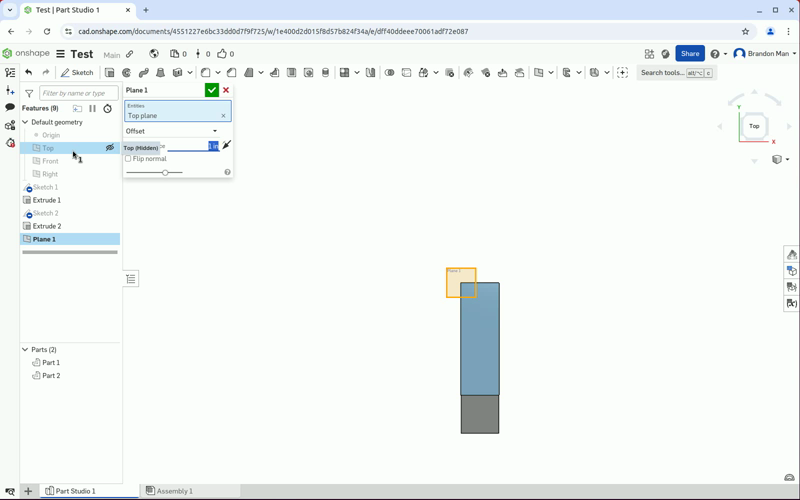
text(7.703)
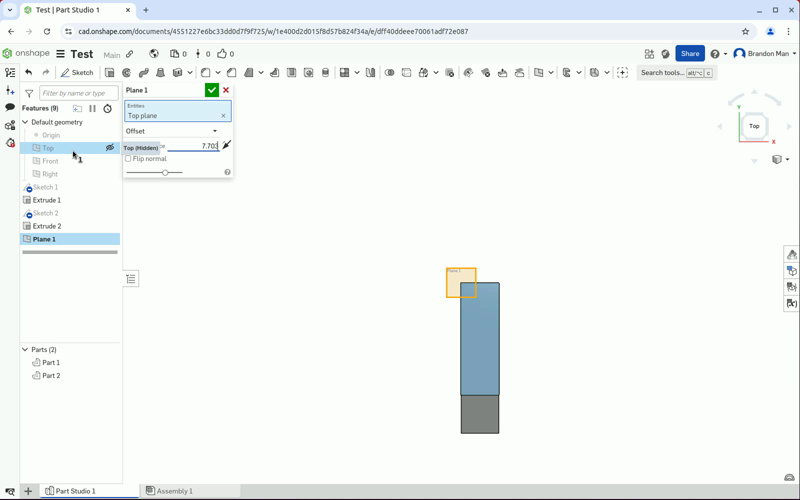
key(enter, 2)
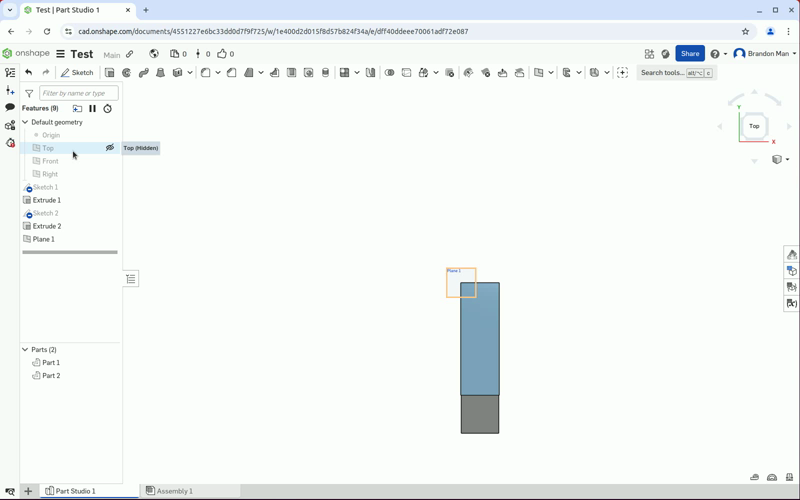
key(shift+s)
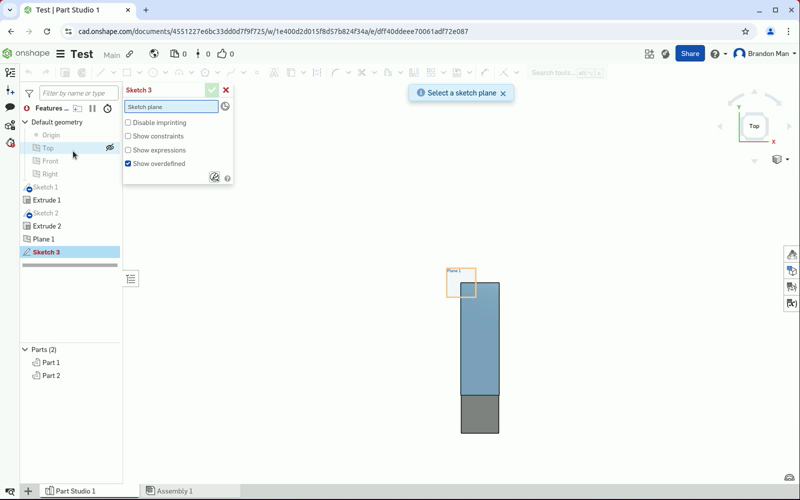
mouse_move(73, 241)
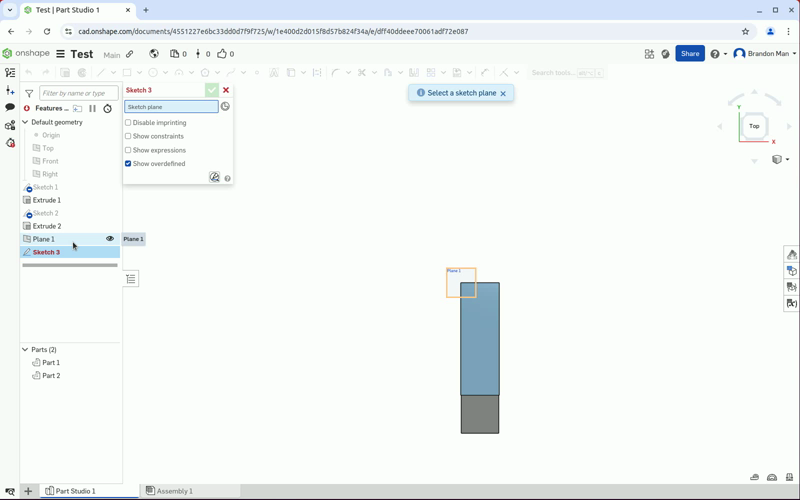
click(73, 241)
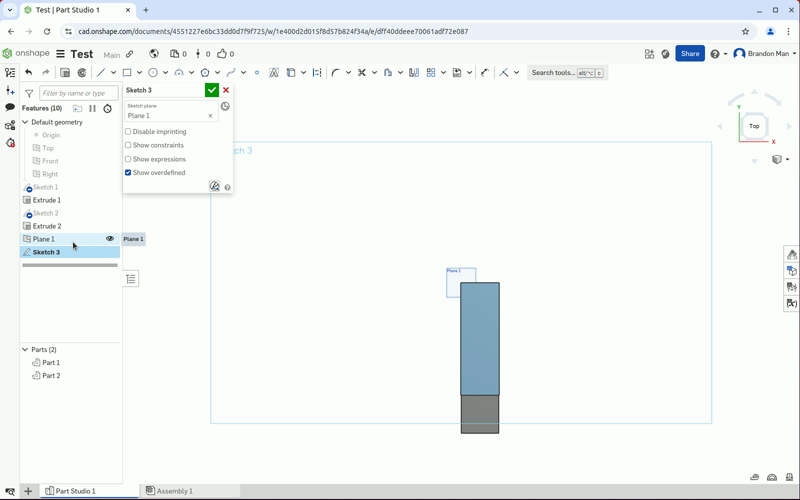
mouse_move(73, 352)
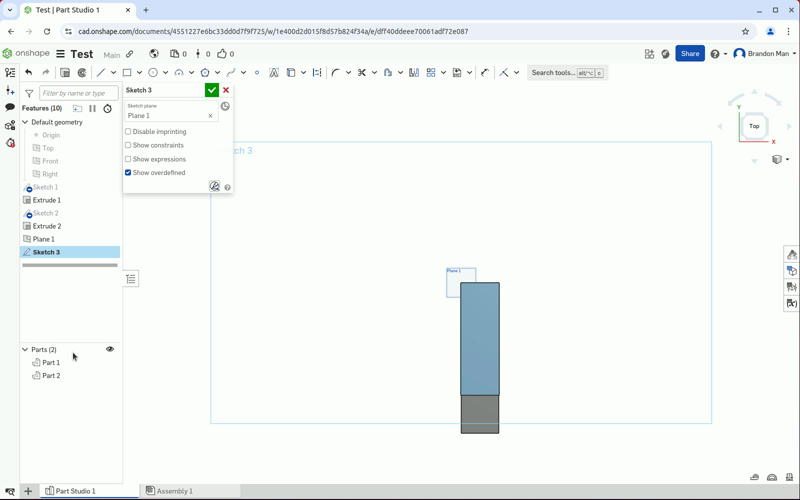
key(y)
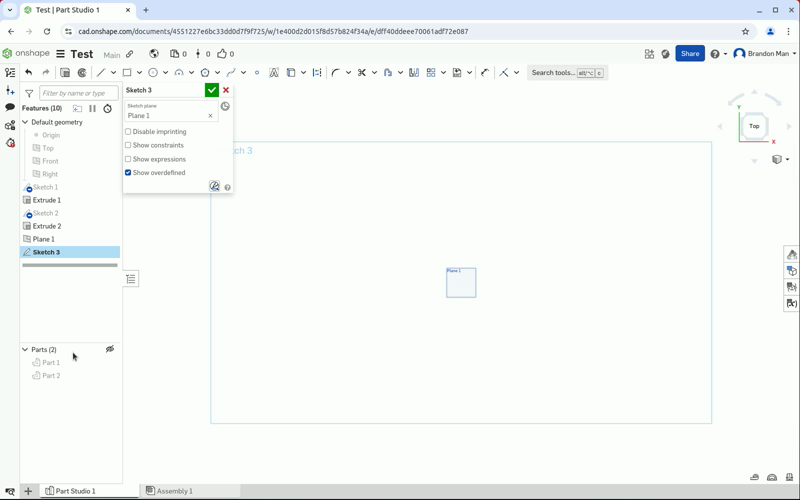
key(l)
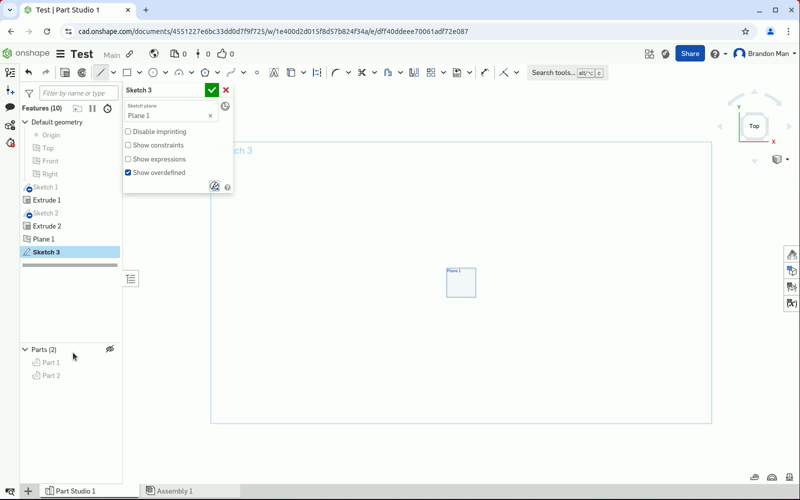
key_down(shift)
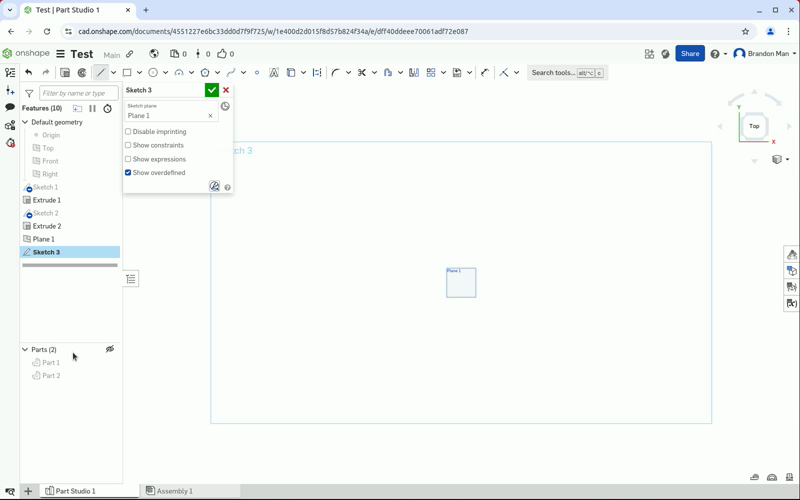
mouse_move(441, 301)
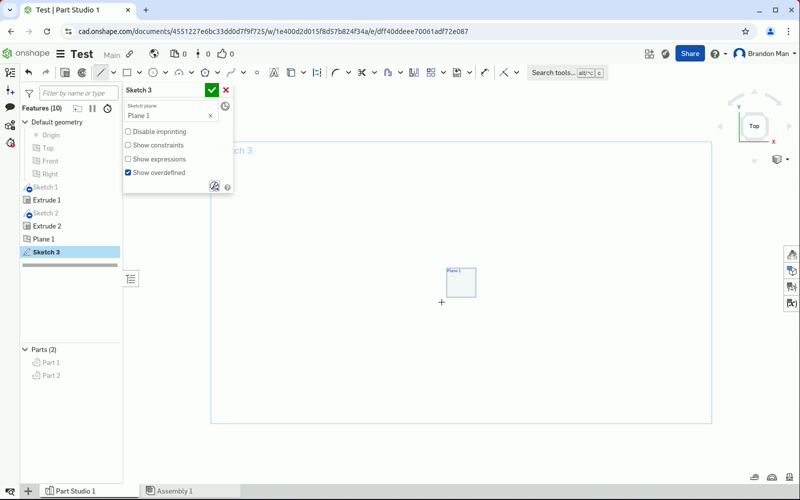
click(441, 301)
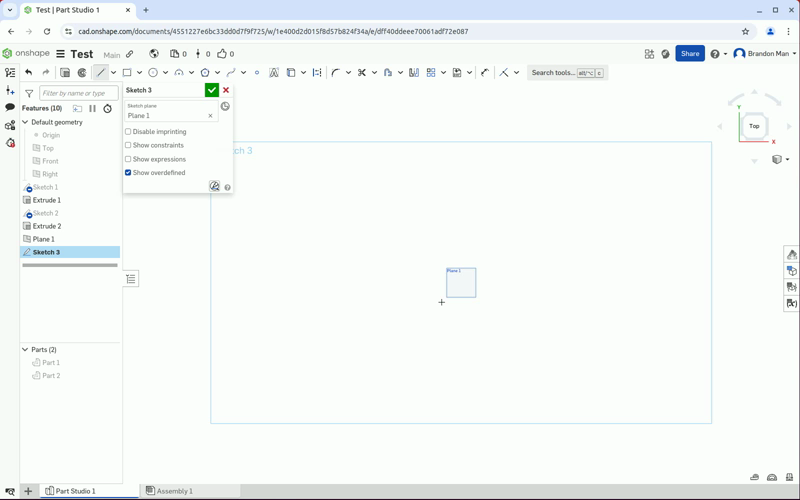
key_up(shift)
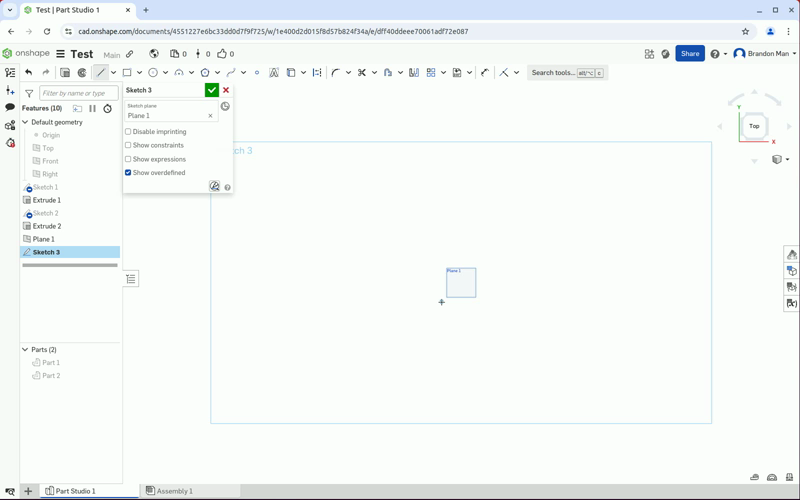
key_down(shift)
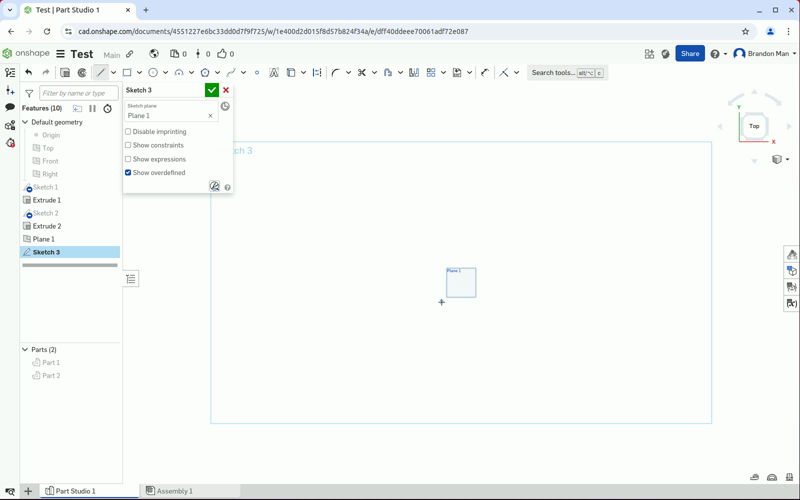
mouse_move(471, 301)
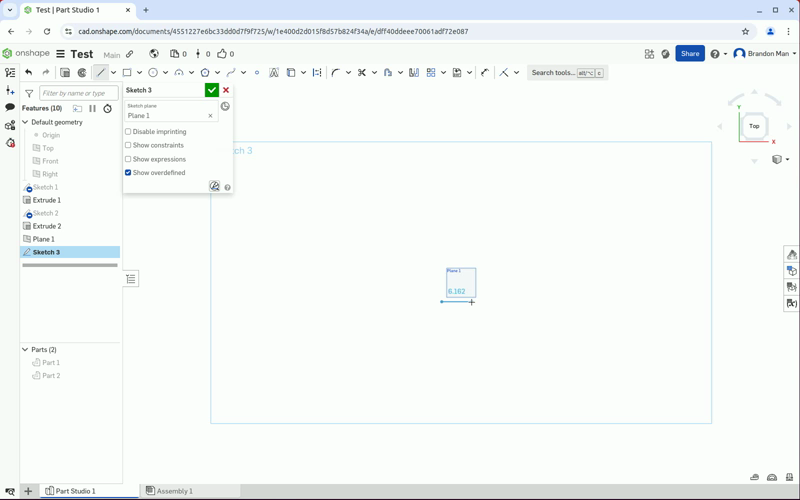
mouse_move(498, 301)
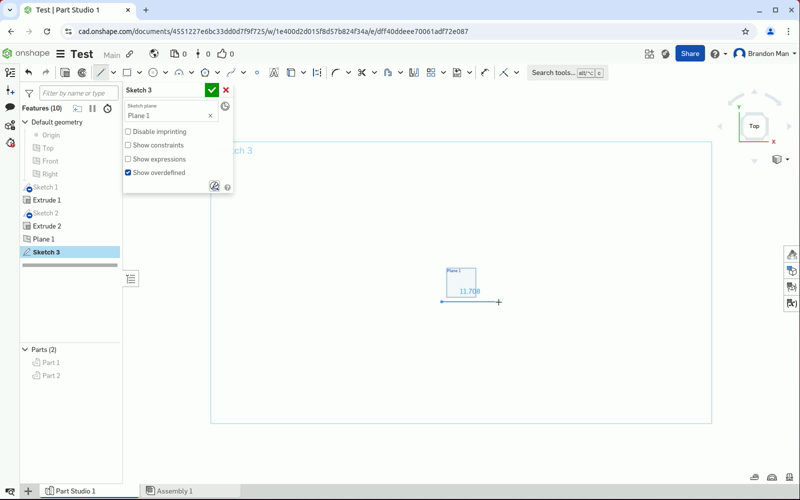
click(498, 301)
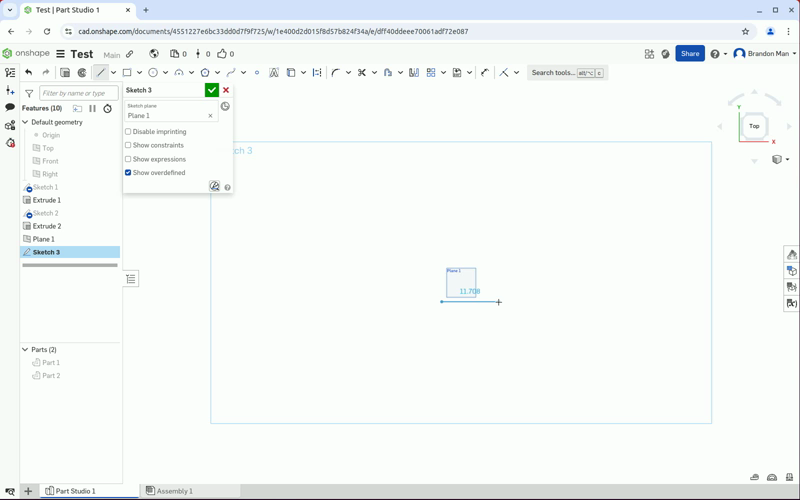
key_up(shift)
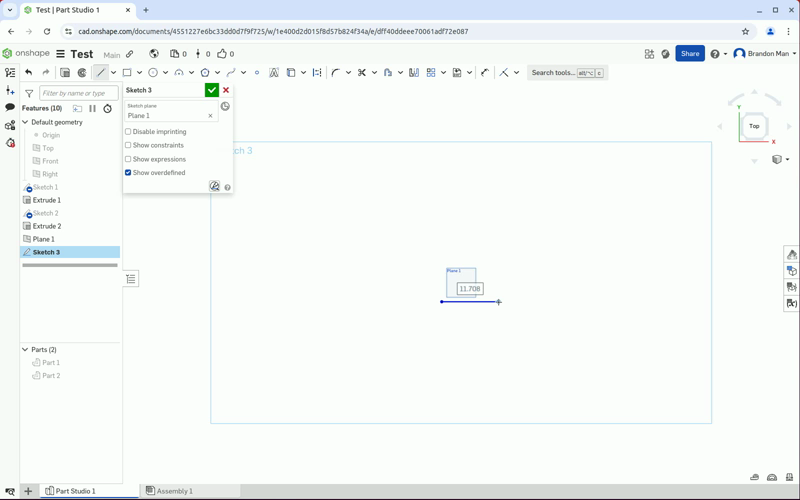
key_down(shift)
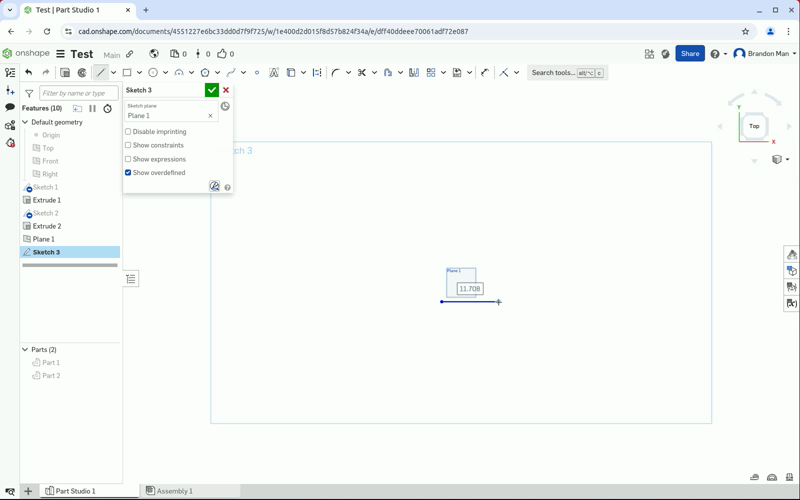
mouse_move(528, 301)
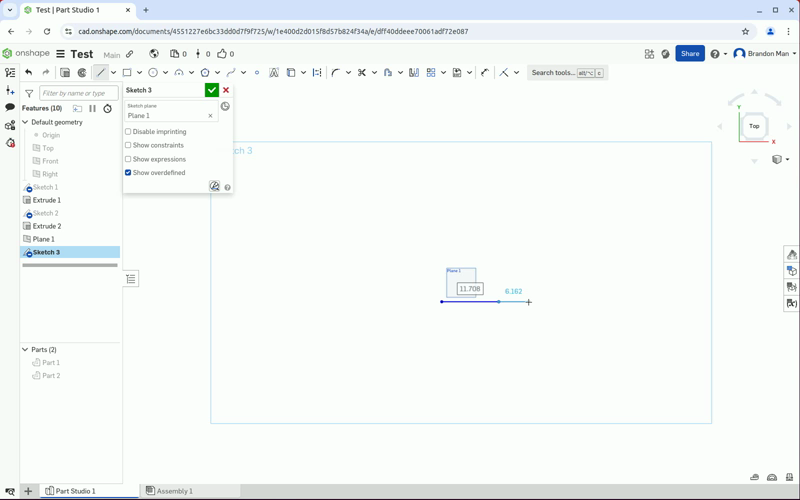
mouse_move(498, 282)
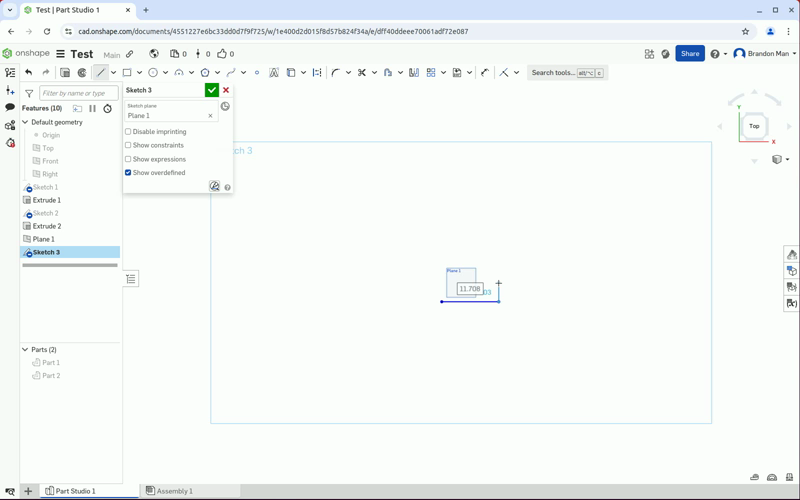
click(498, 282)
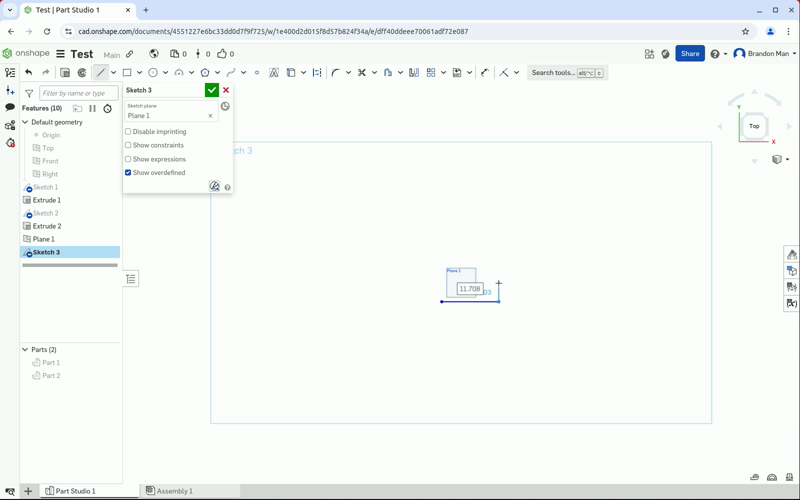
key_up(shift)
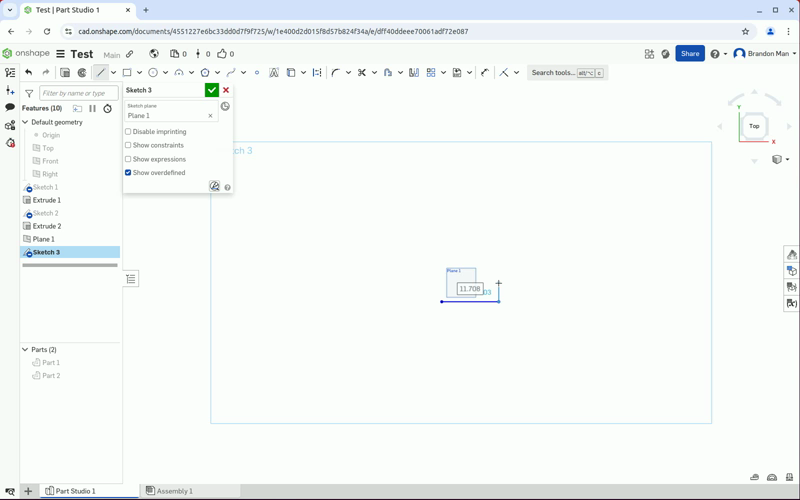
key_down(shift)
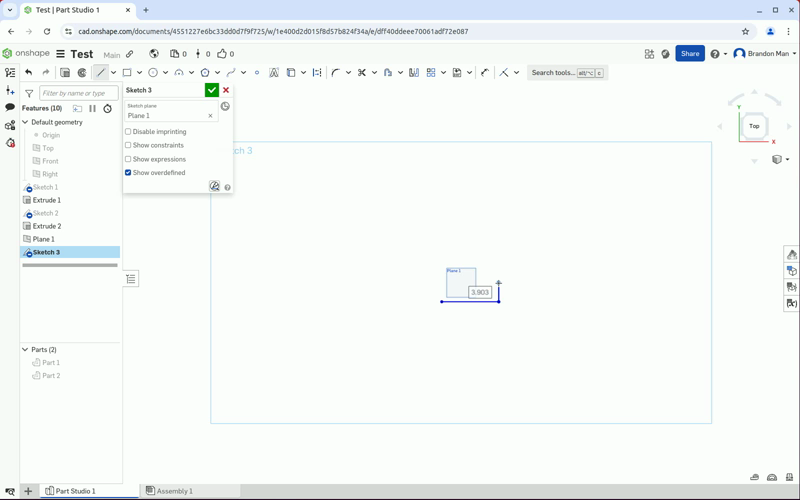
mouse_move(528, 282)
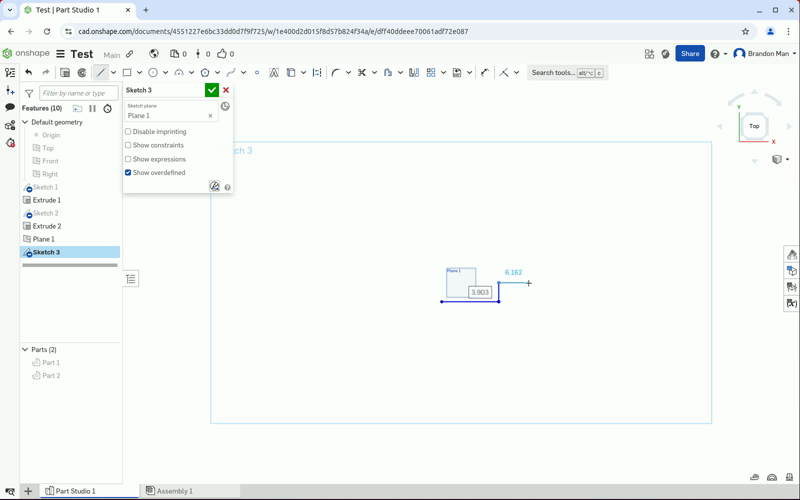
mouse_move(441, 282)
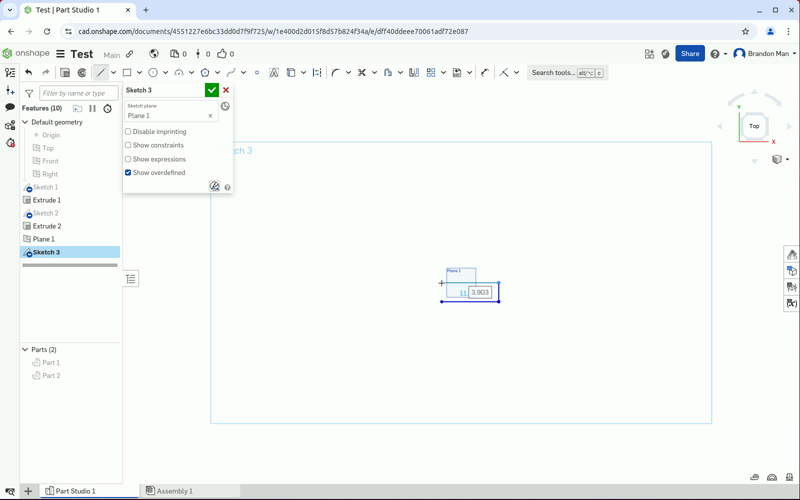
click(441, 282)
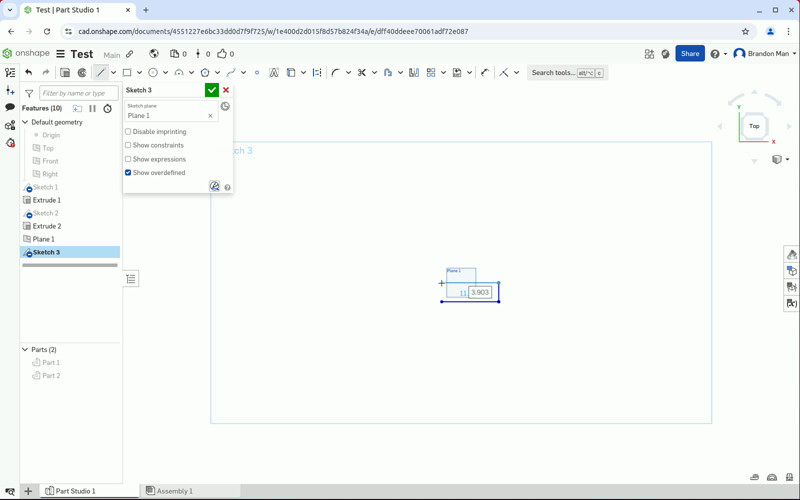
key_up(shift)
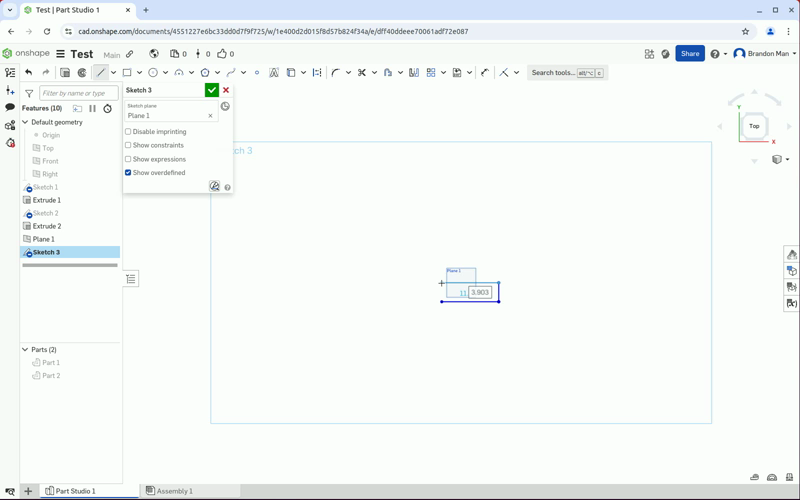
mouse_move(471, 282)
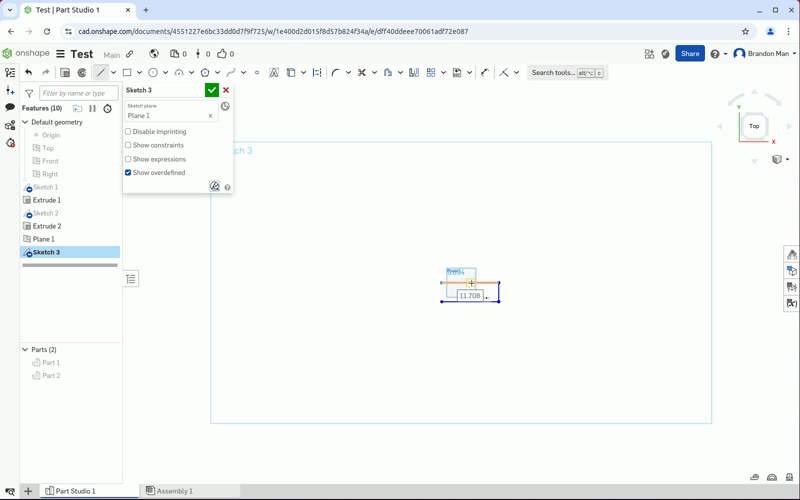
key_down(shift)
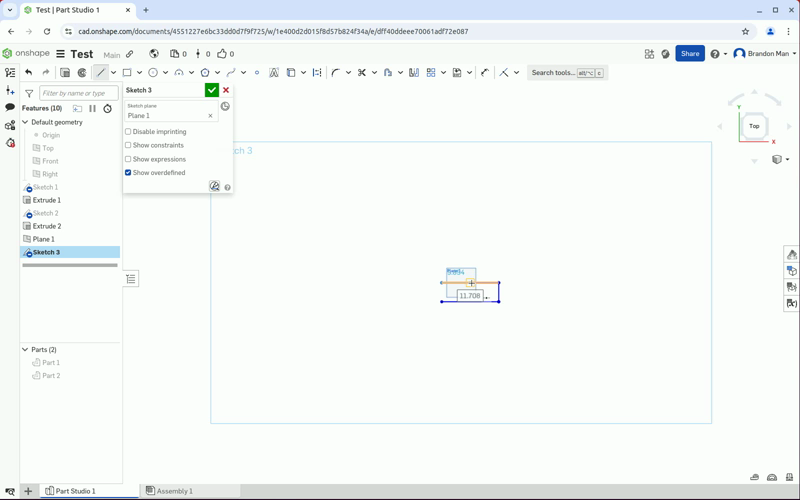
mouse_move(441, 301)
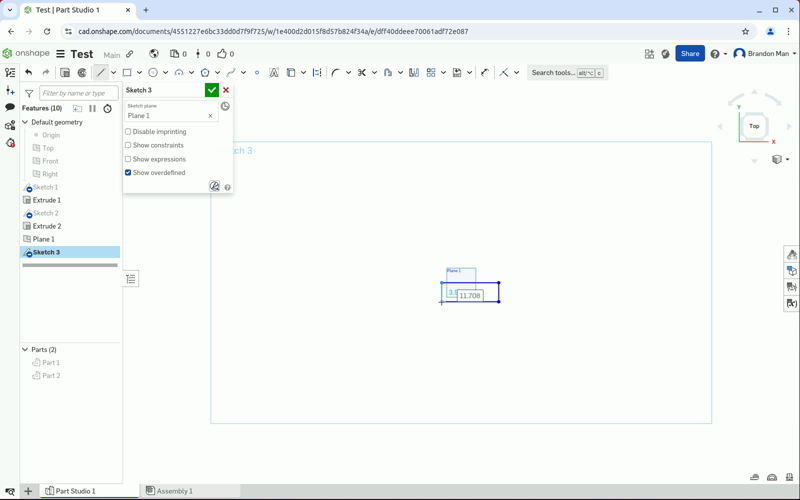
key_up(shift)
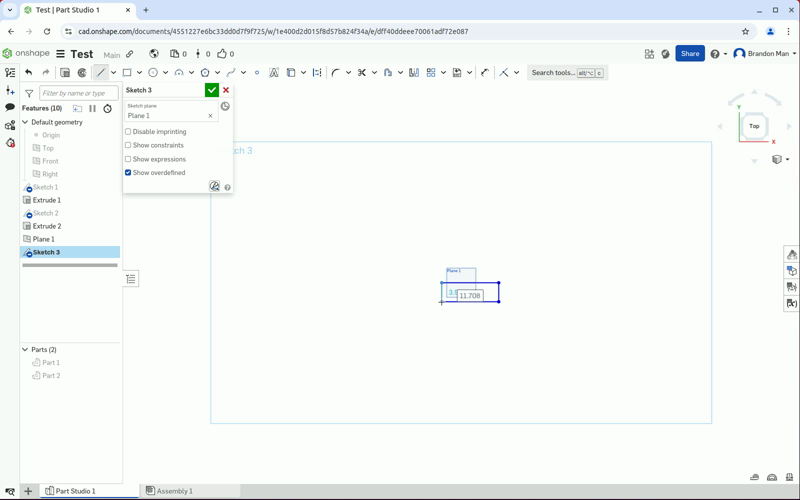
click(441, 301)
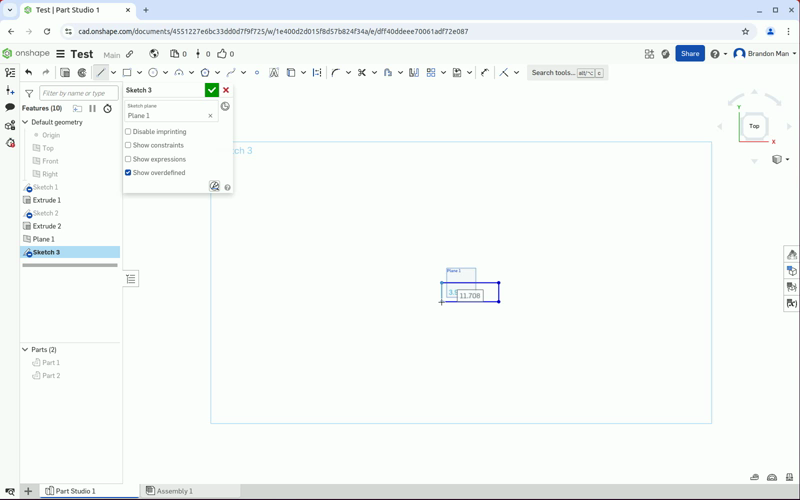
key(esc)
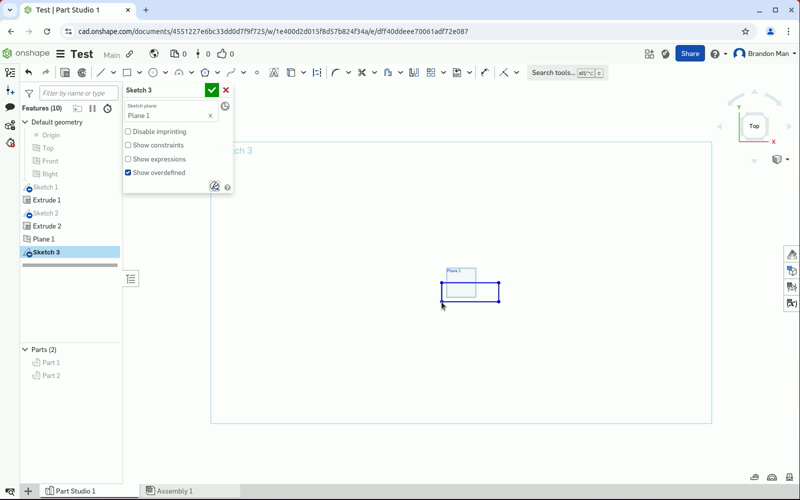
mouse_move(490, 293)
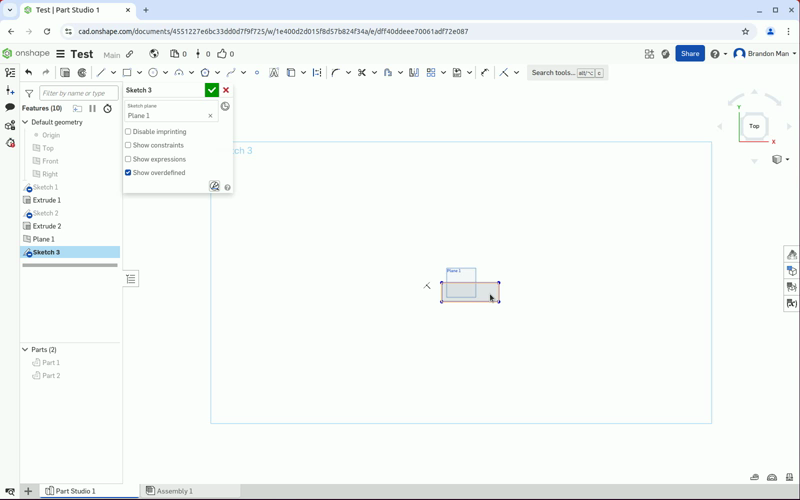
scroll(6)
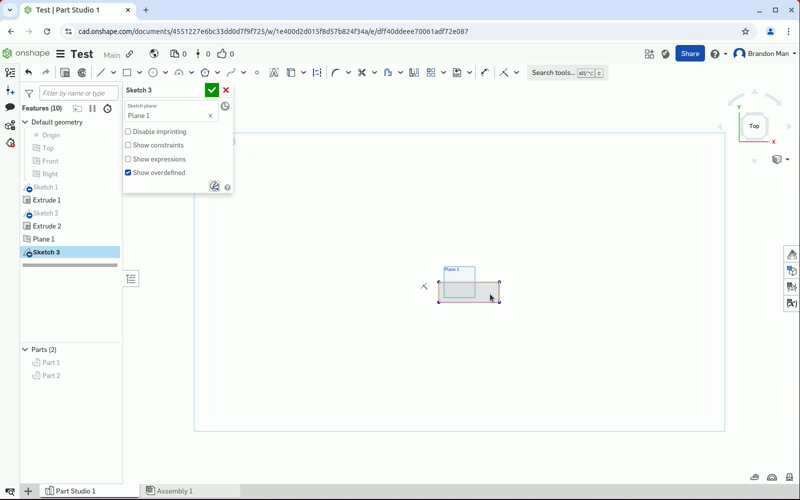
scroll(6)
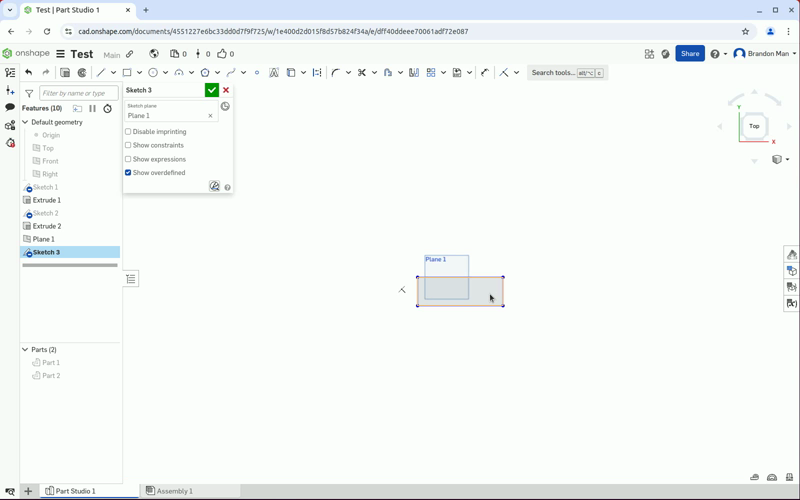
scroll(6)
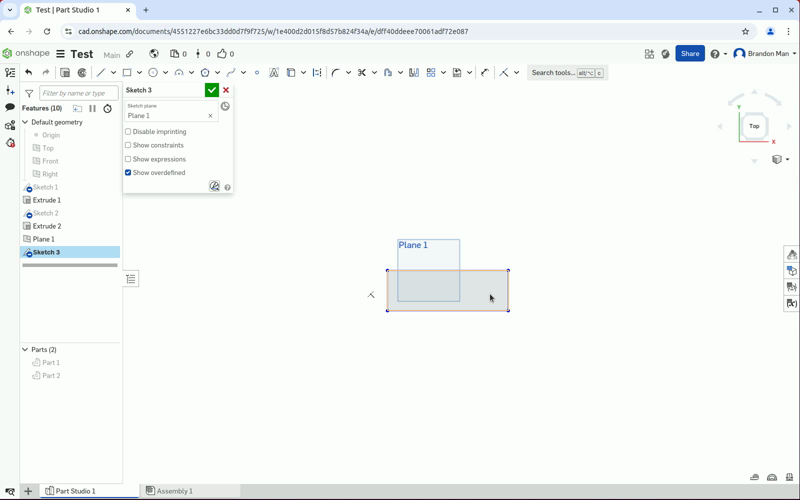
scroll(6)
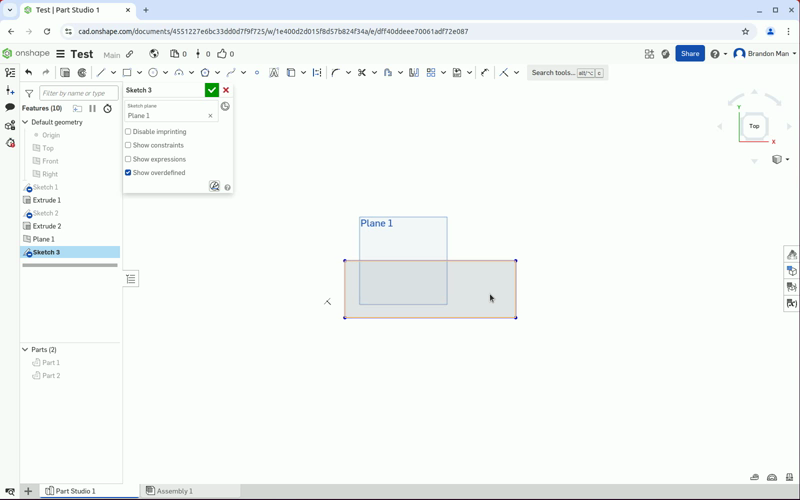
scroll(6)
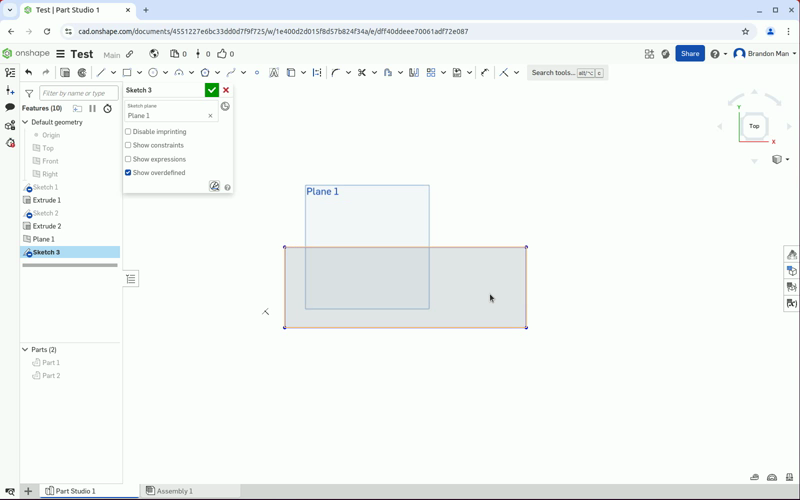
scroll(6)
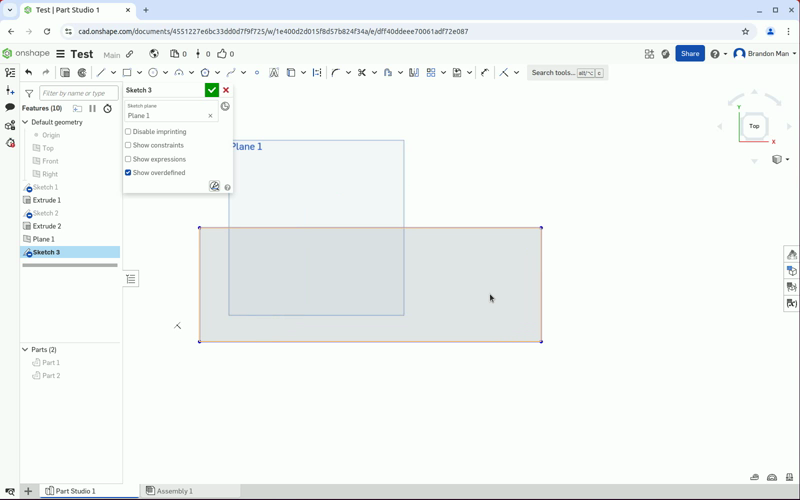
scroll(6)
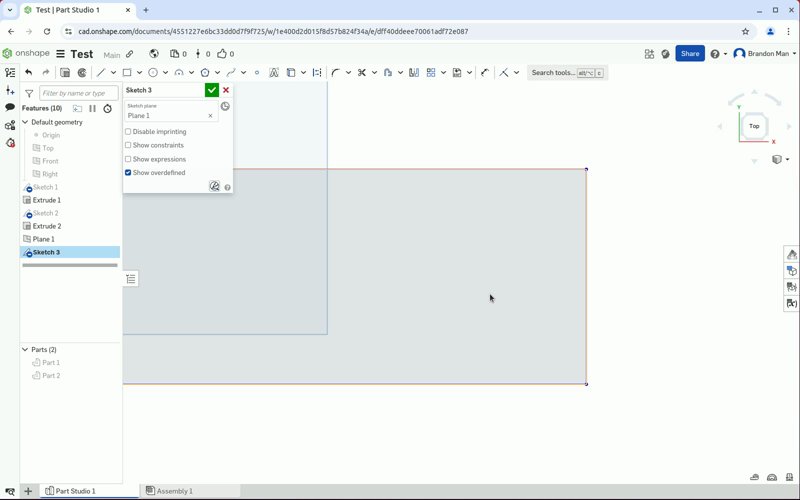
click(490, 293)
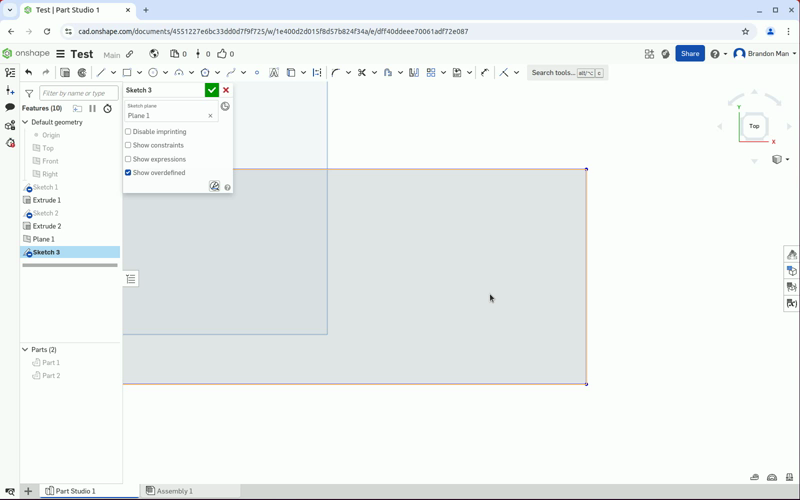
scroll(-6)
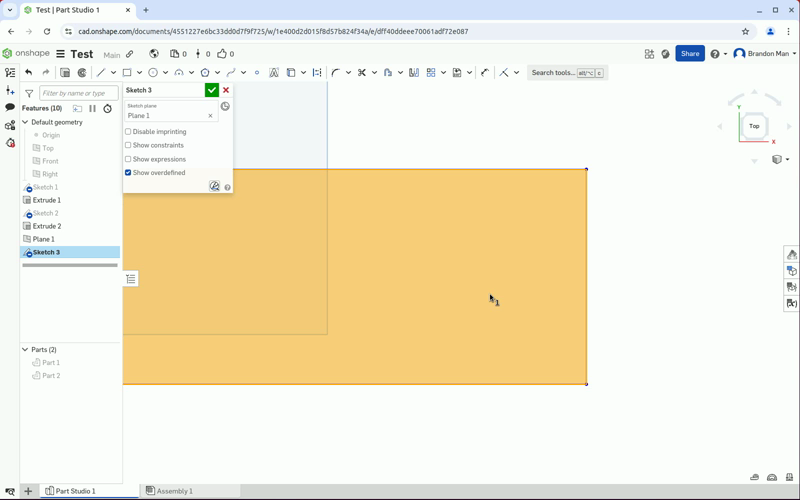
scroll(-6)
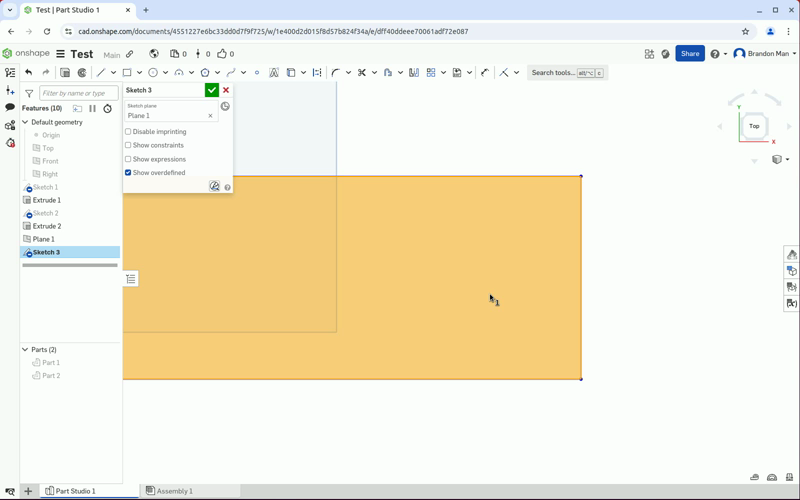
scroll(-6)
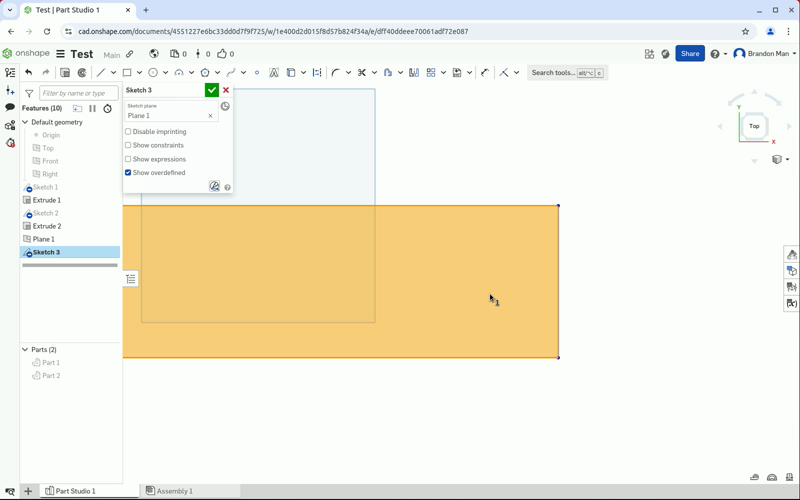
scroll(-6)
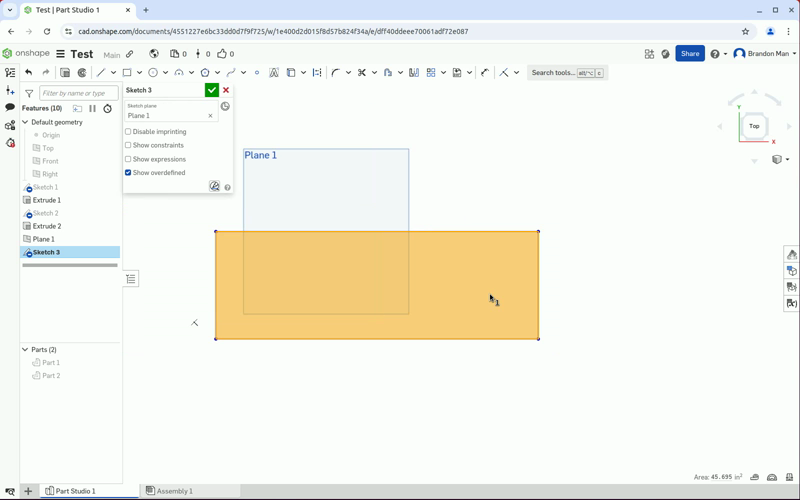
scroll(-6)
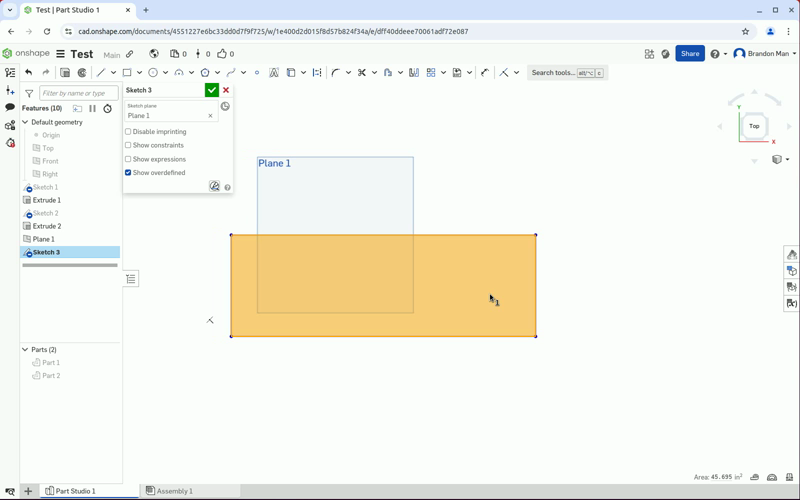
scroll(-6)
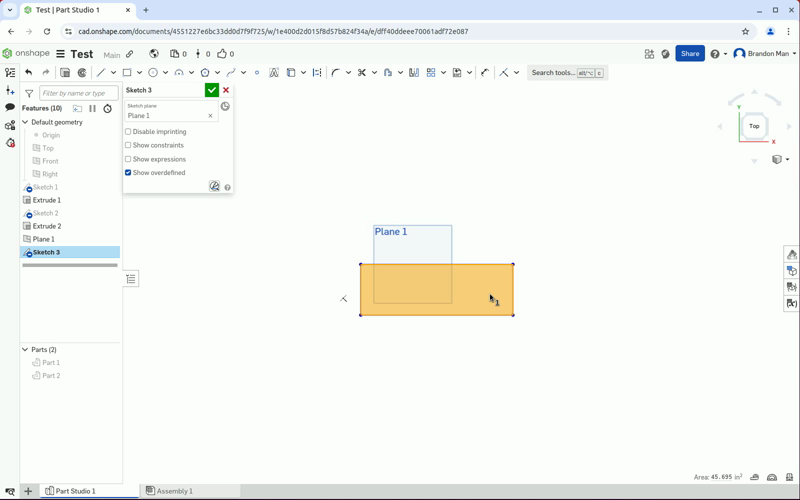
scroll(-6)
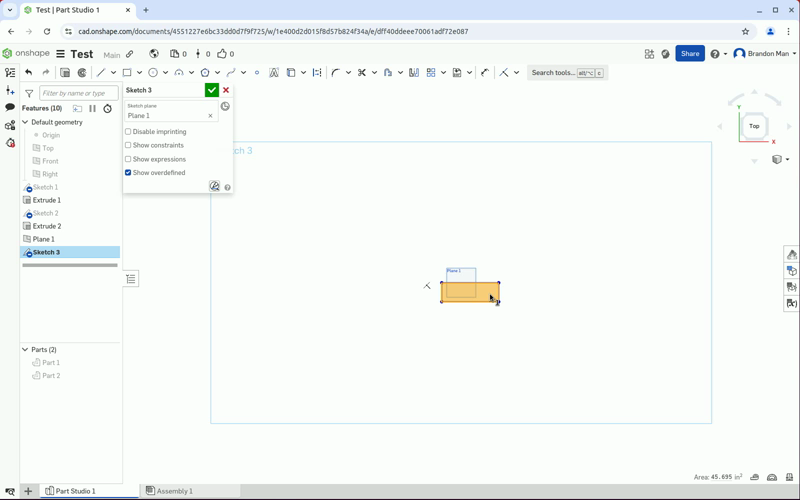
mouse_move(73, 352)
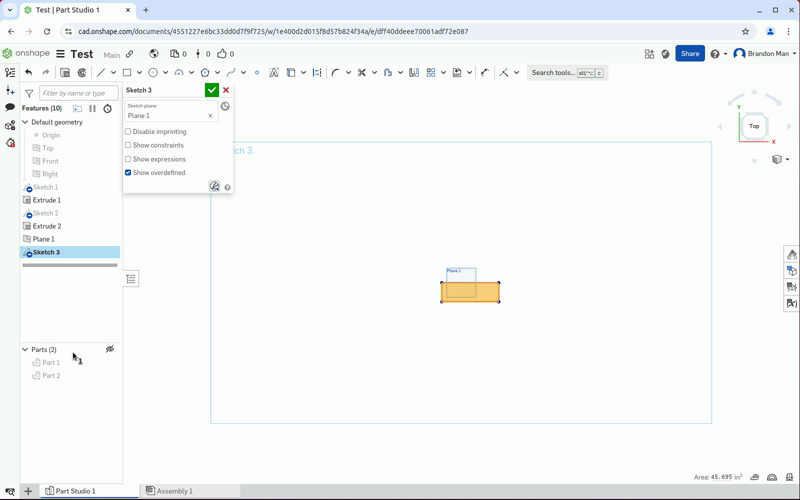
key(shift+y)
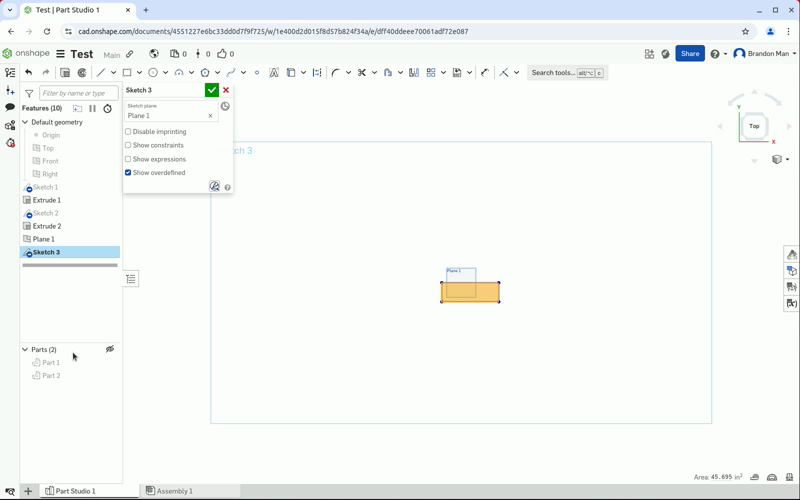
key(shift+e)
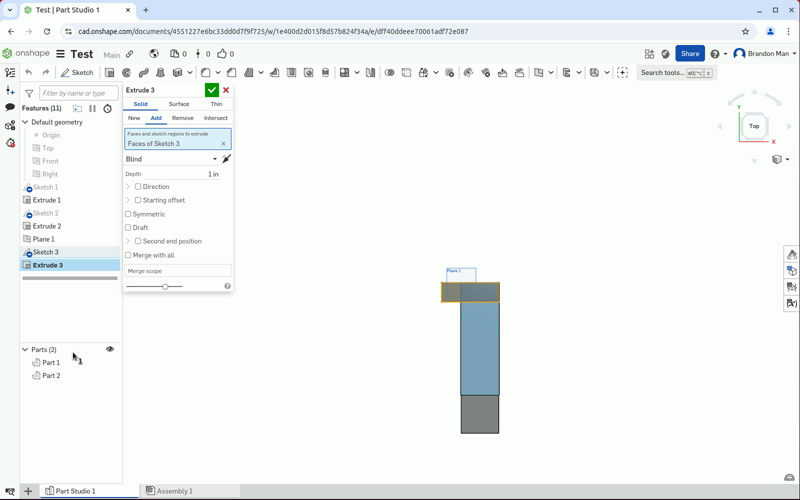
mouse_move(143, 106)
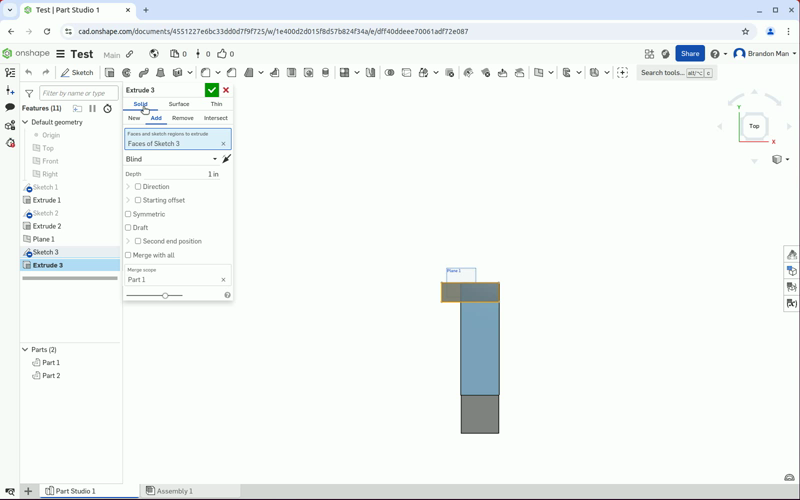
click(143, 106)
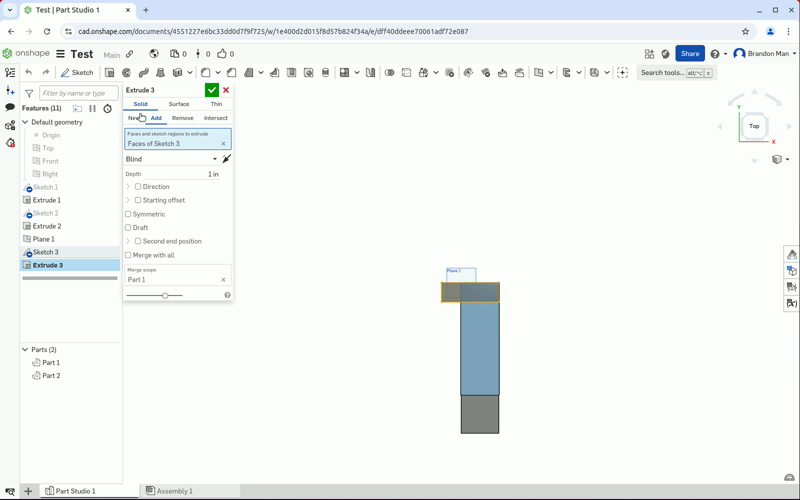
mouse_move(137, 120)
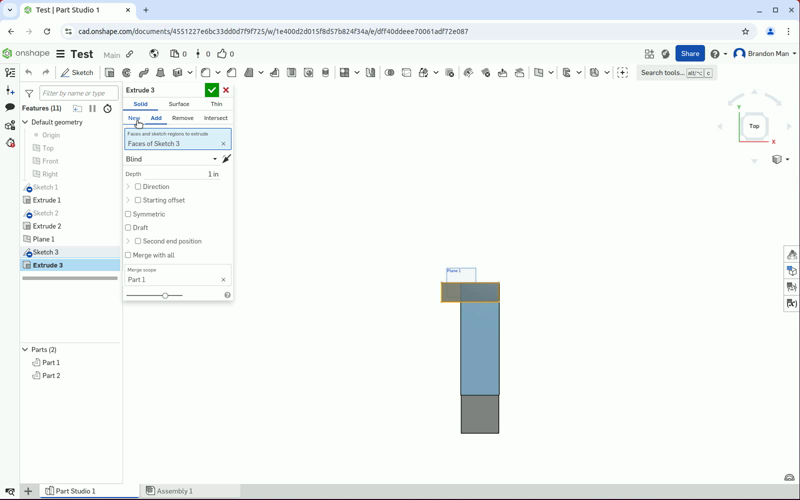
click(137, 120)
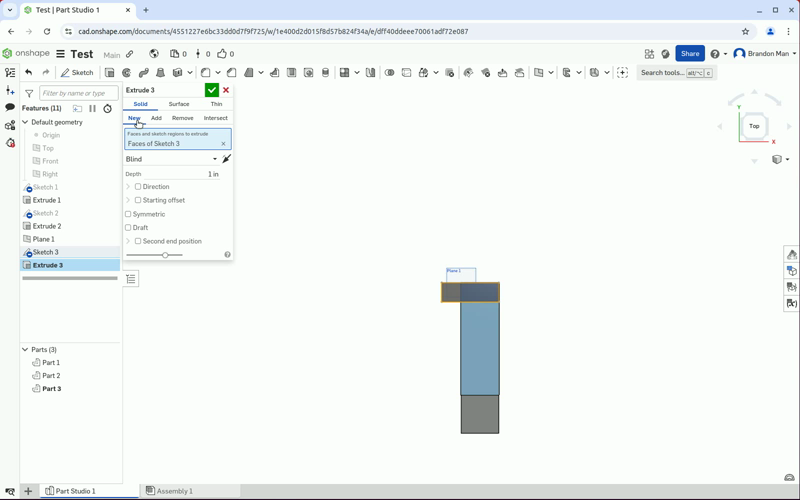
key(tab, 4)
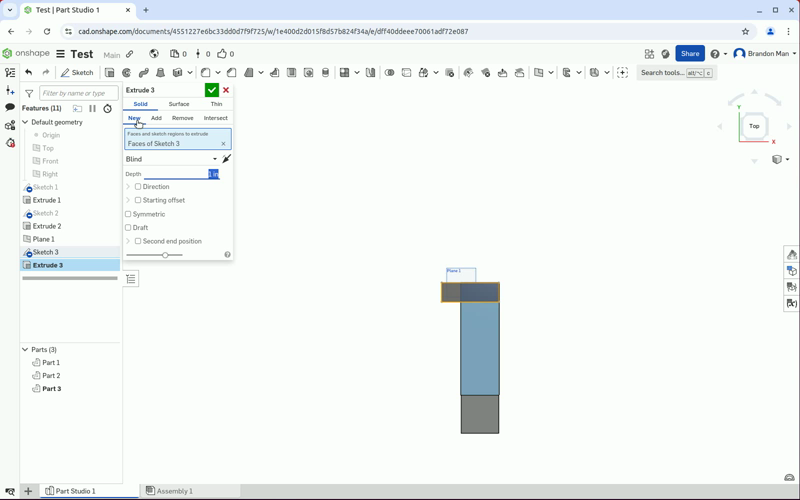
text(7.703)
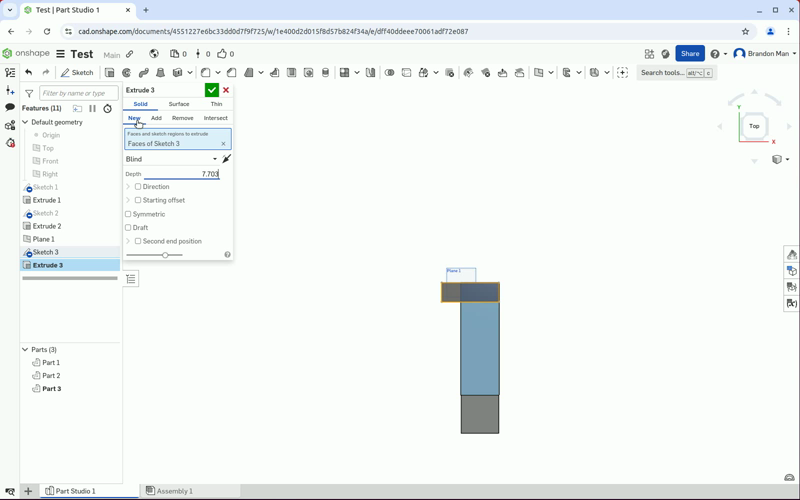
key(enter)
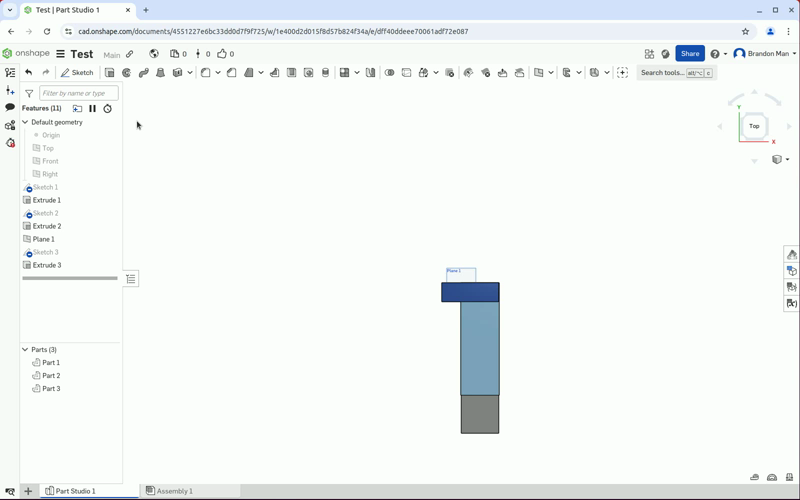
key(shift+h)
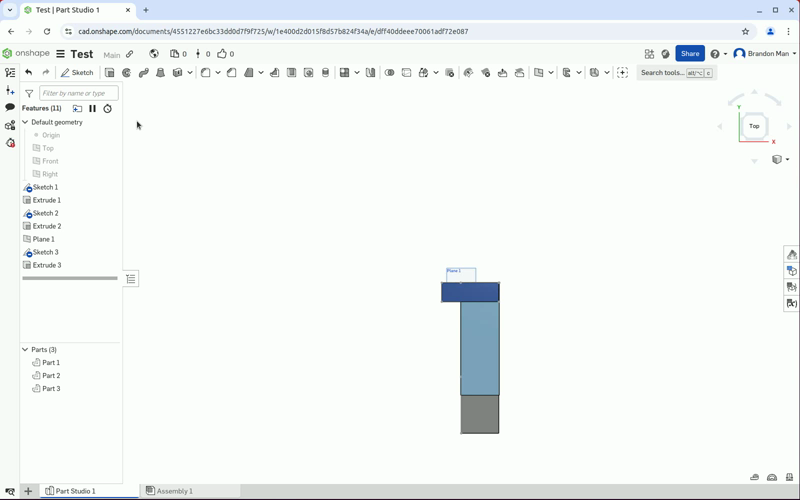
key(shift+h)
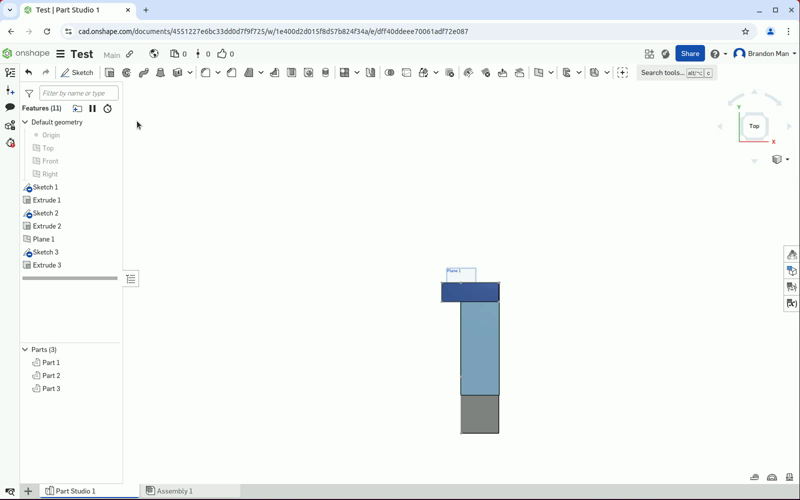
key(shift+7)
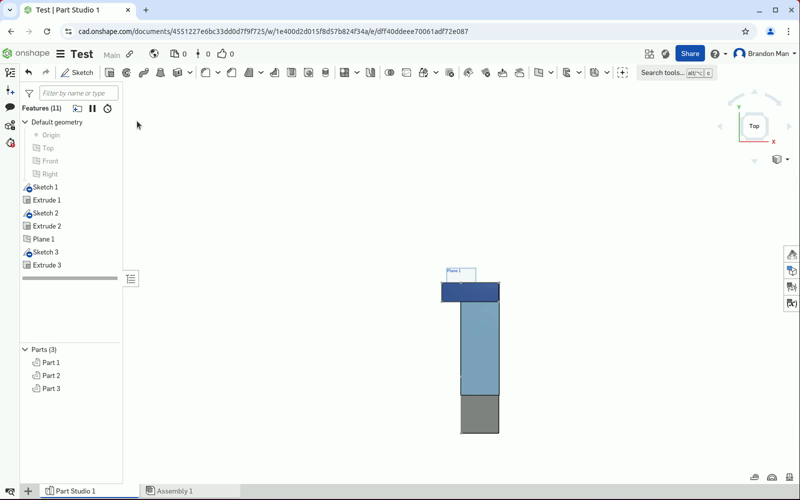
key(up, 3)
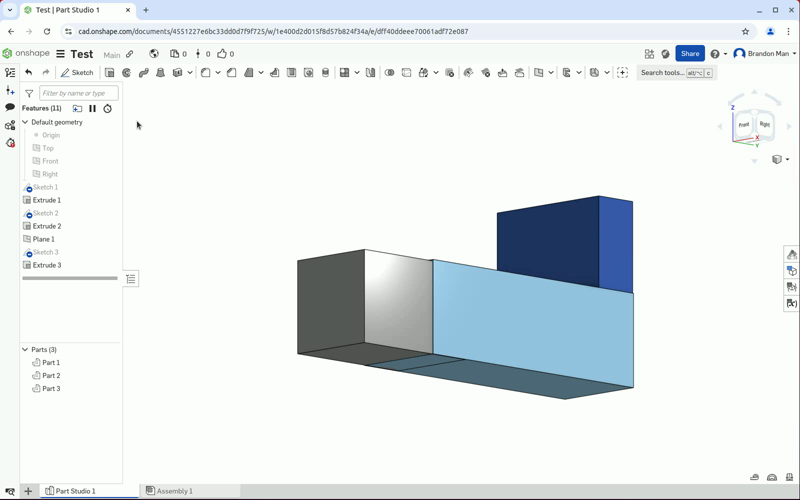
key(left, 3)
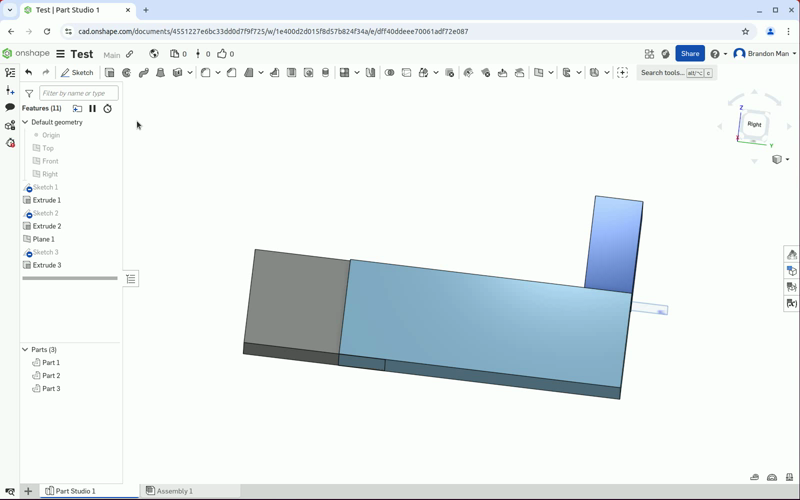
key(right, 3)
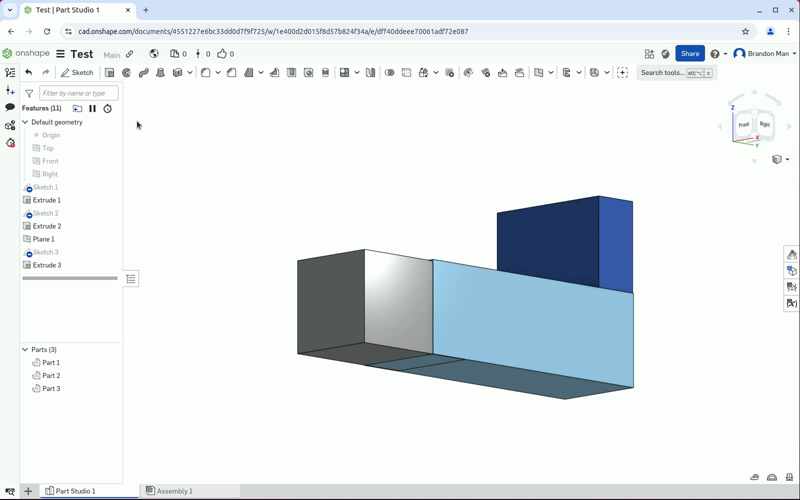
key(down, 3)
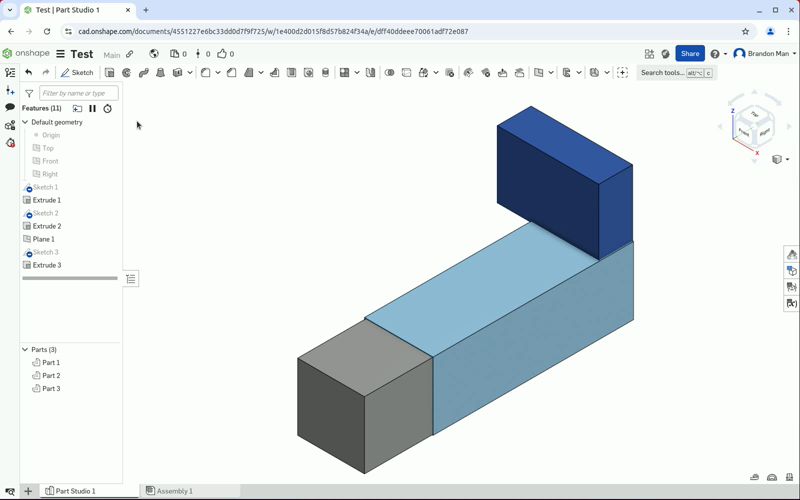
mouse_move(73, 189)
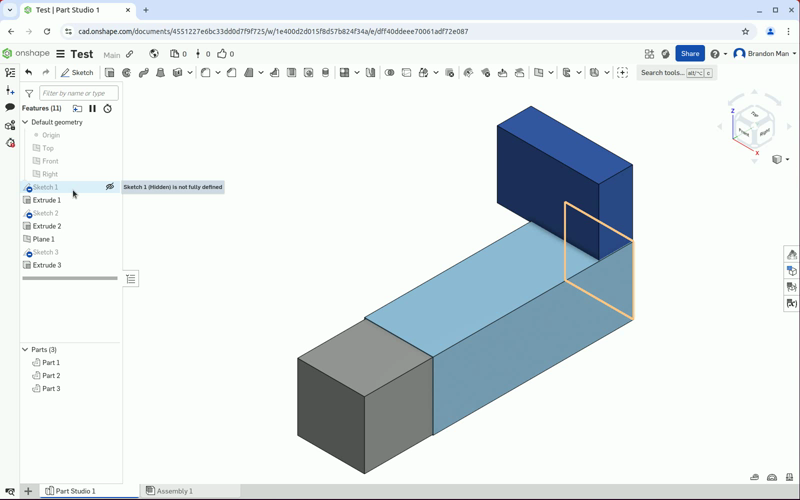
click(73, 189)